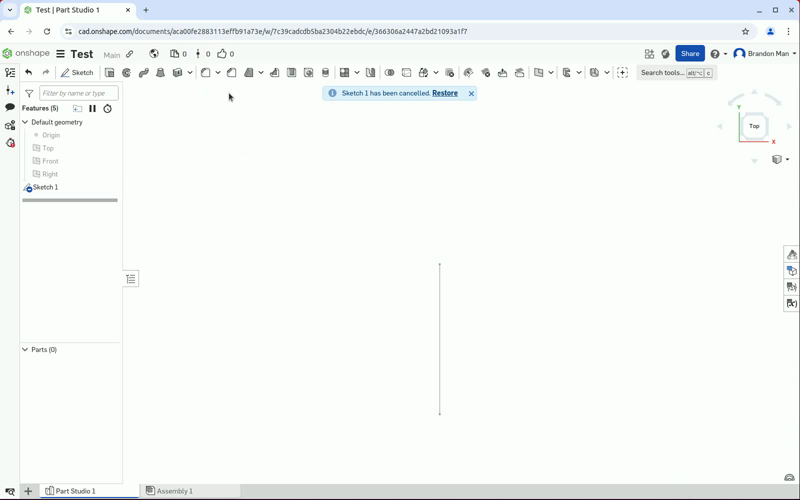
key(shift+h)
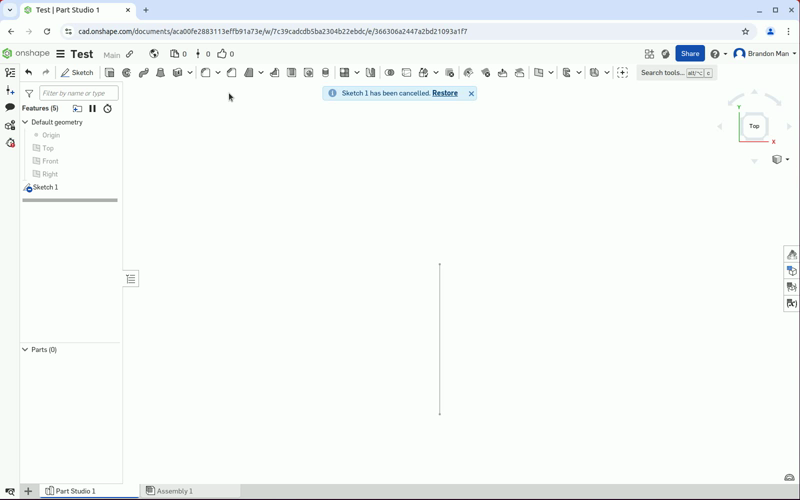
key(shift+s)
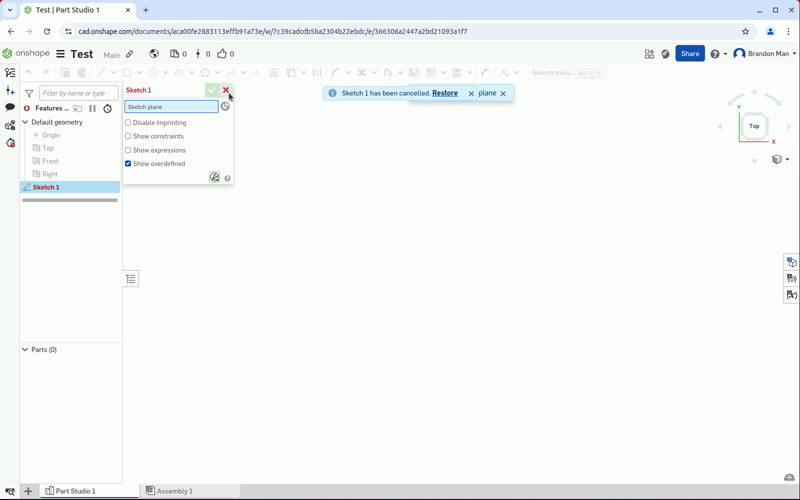
mouse_move(73, 150)
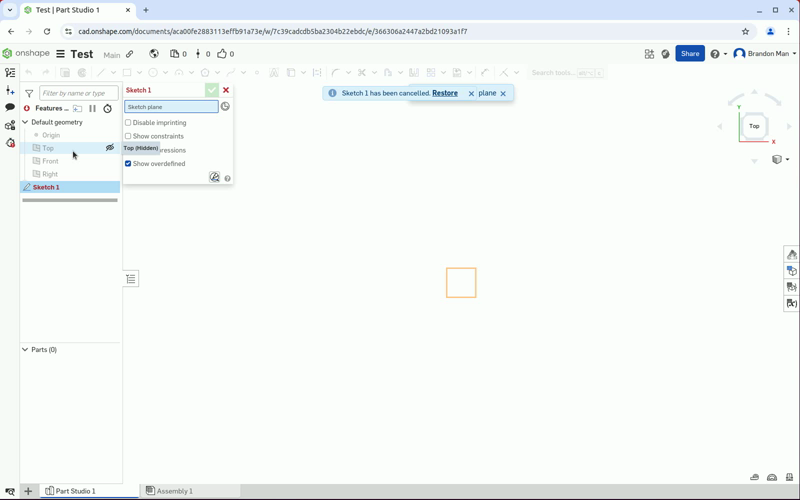
click(73, 150)
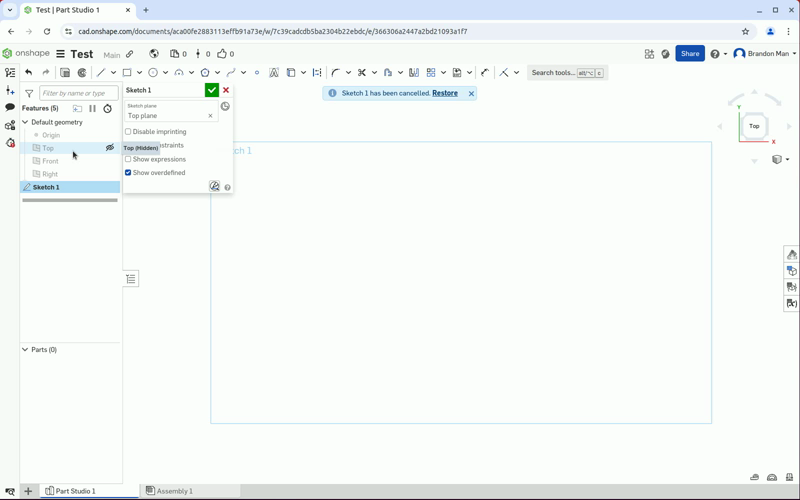
mouse_move(73, 352)
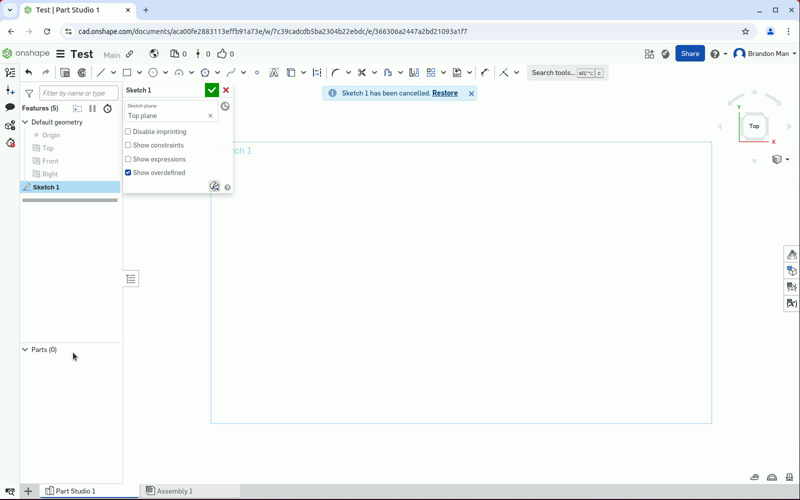
key(y)
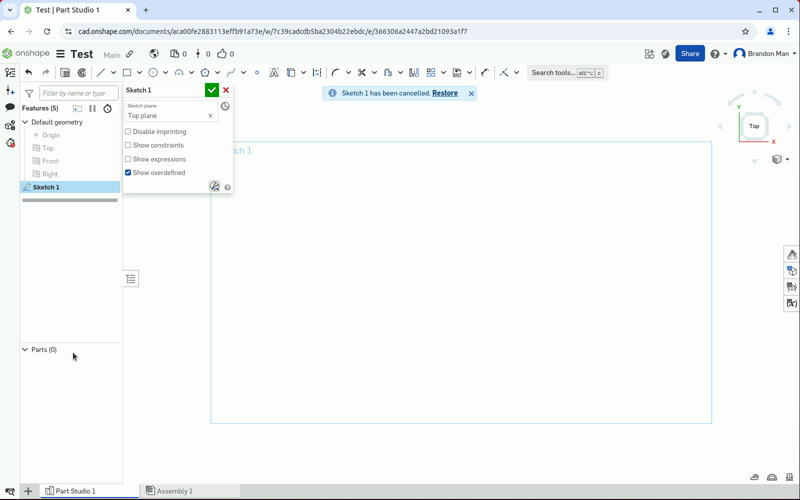
key(l)
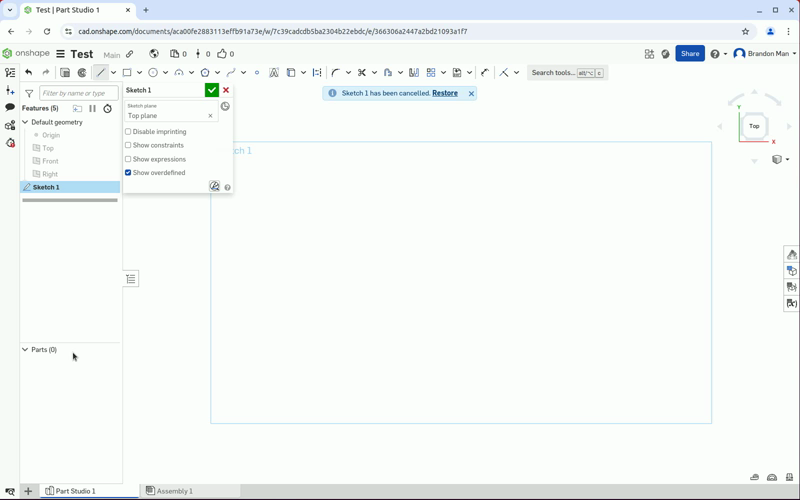
key_down(shift)
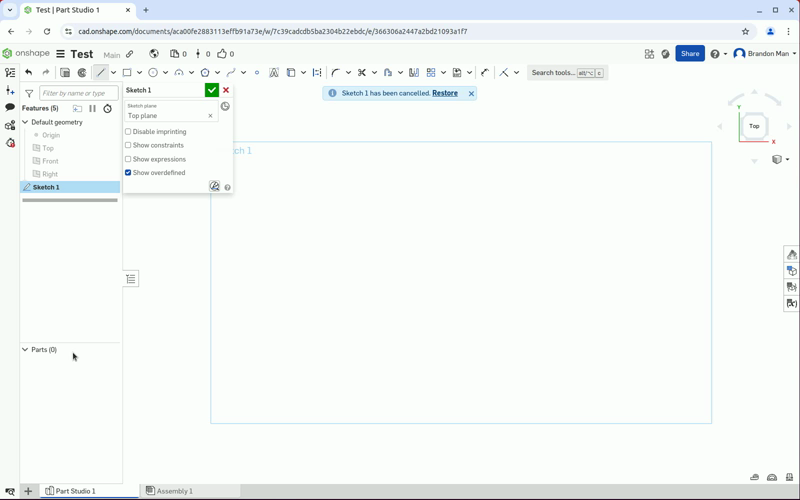
mouse_move(390, 336)
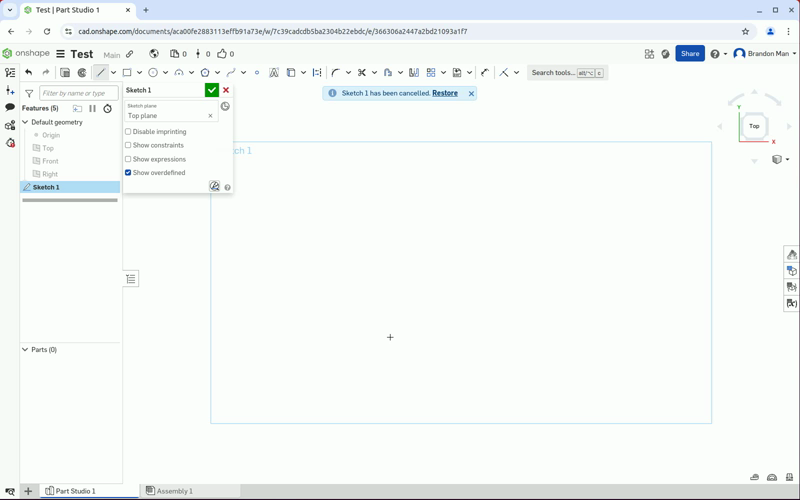
click(390, 336)
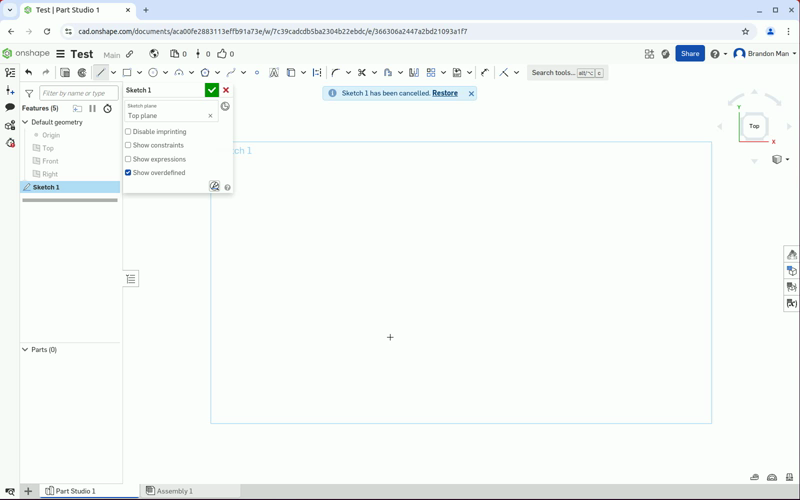
key_up(shift)
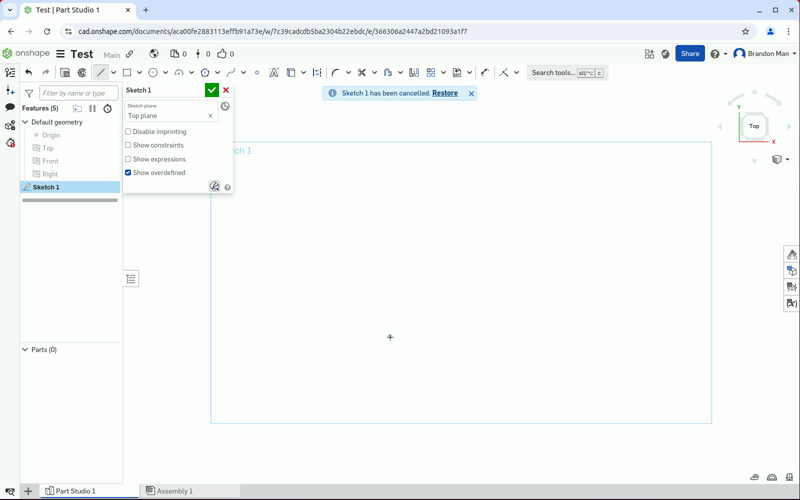
key_down(shift)
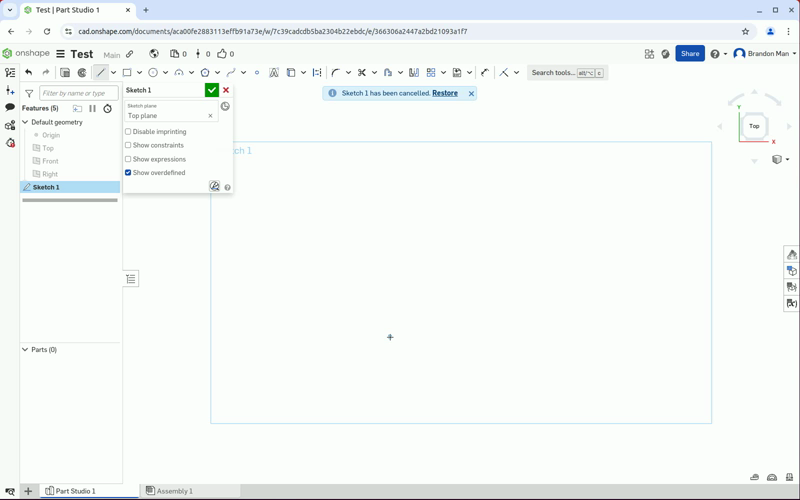
mouse_move(514, 336)
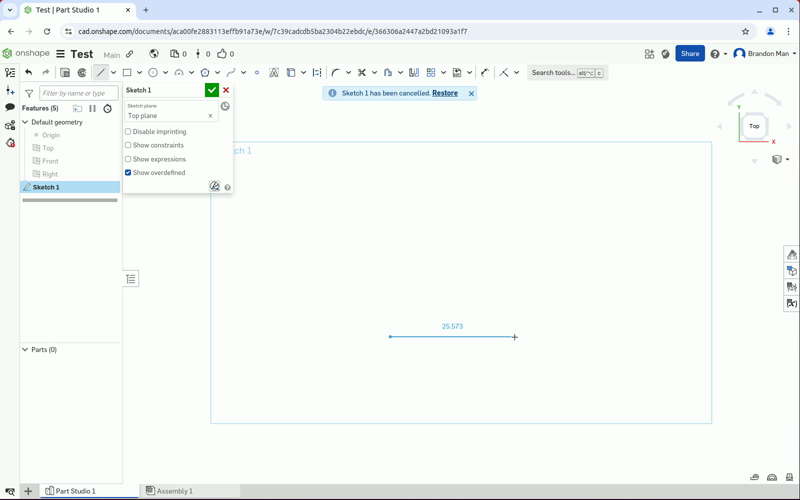
click(514, 336)
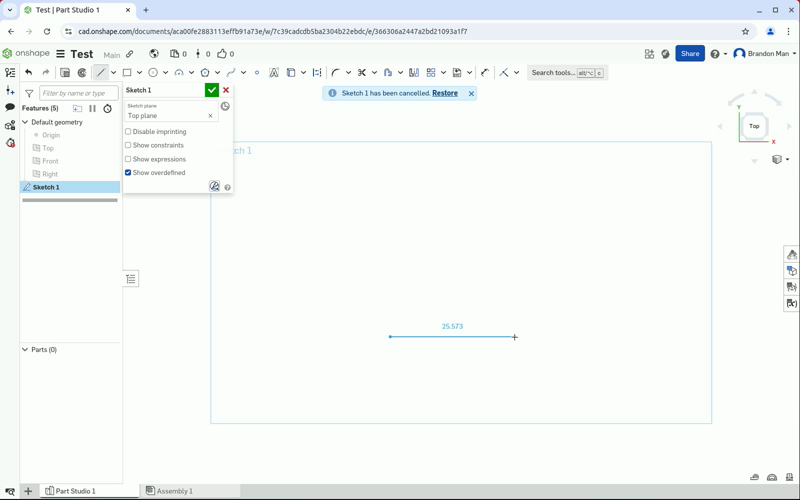
key_up(shift)
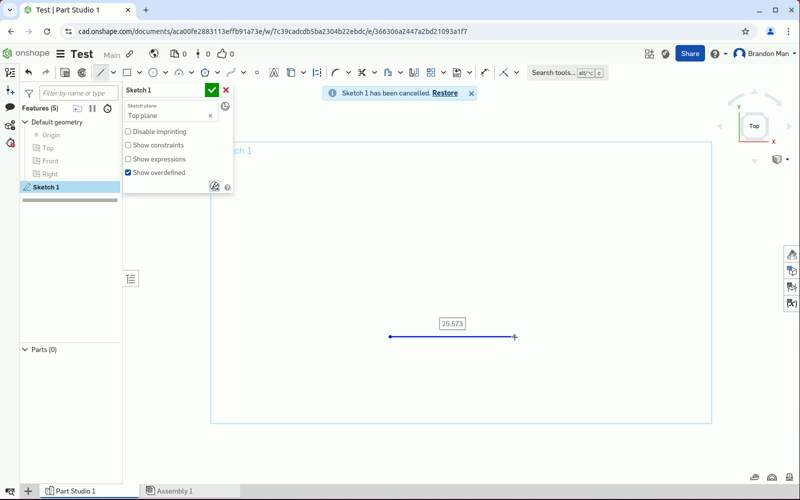
key_down(shift)
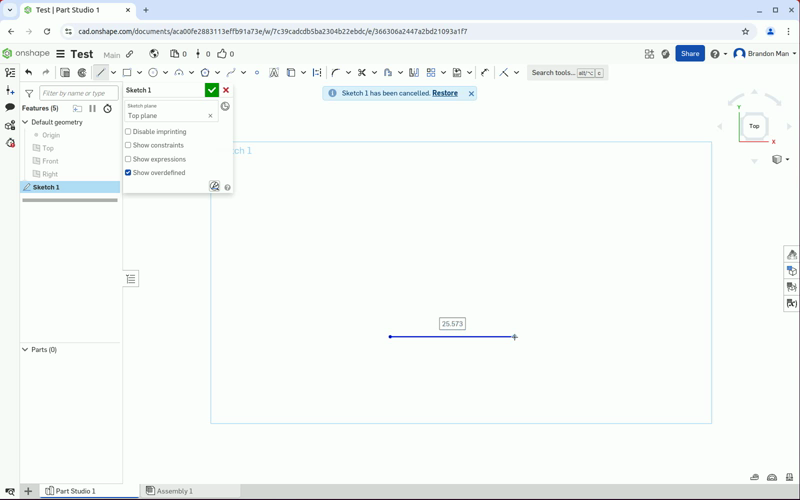
mouse_move(514, 170)
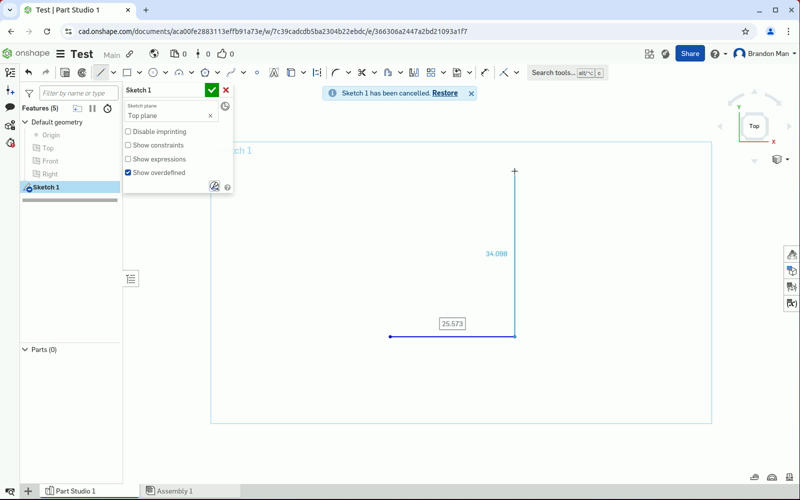
click(514, 170)
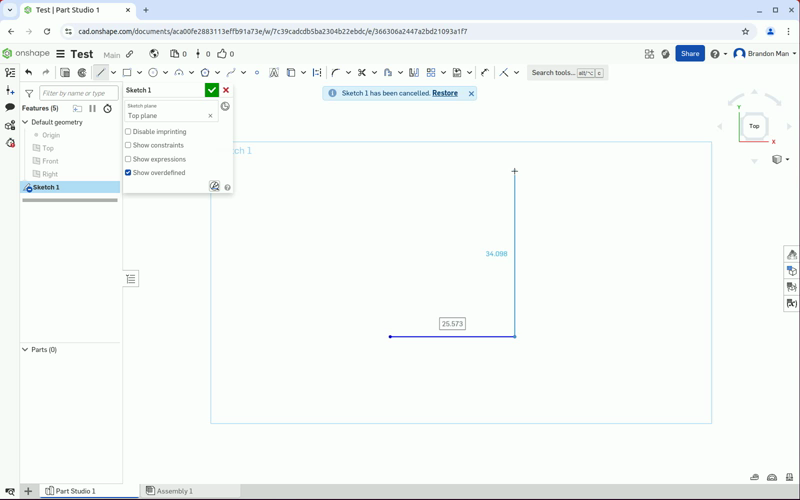
key_up(shift)
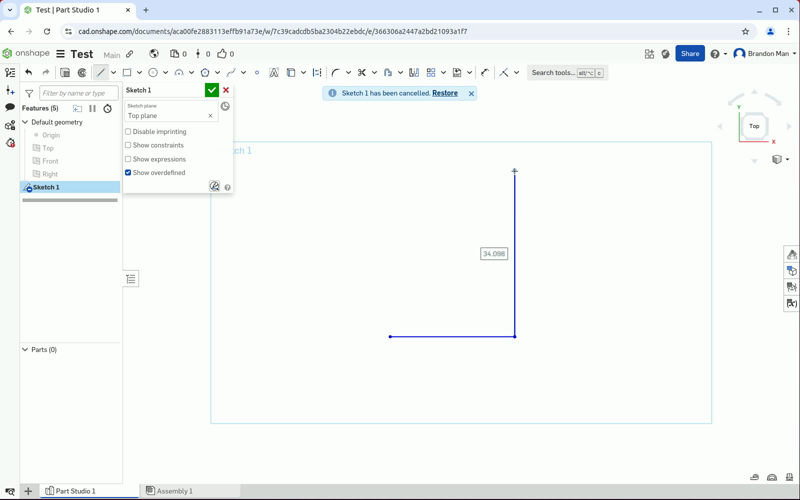
key_down(shift)
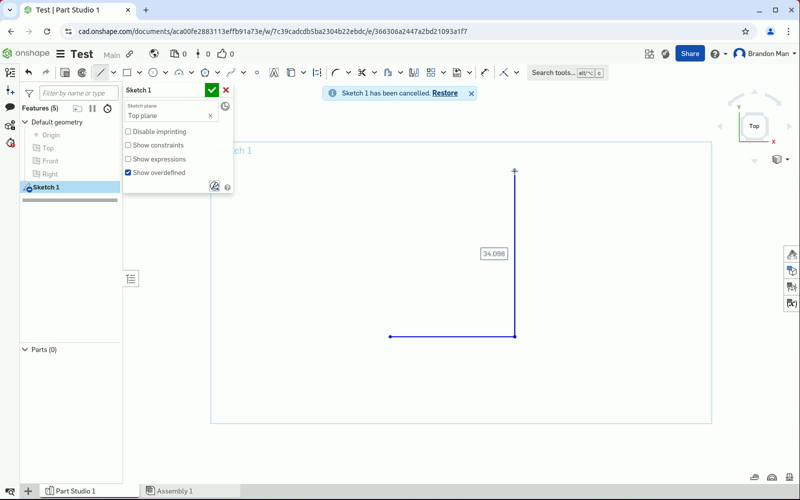
mouse_move(390, 170)
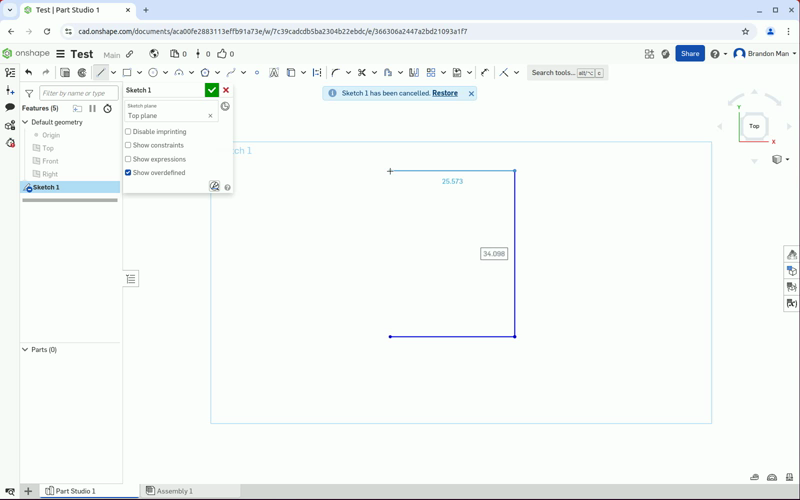
click(390, 170)
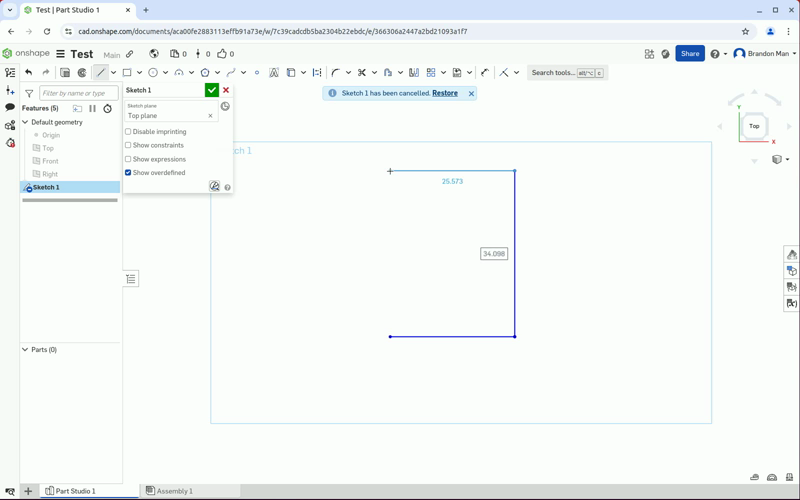
key_up(shift)
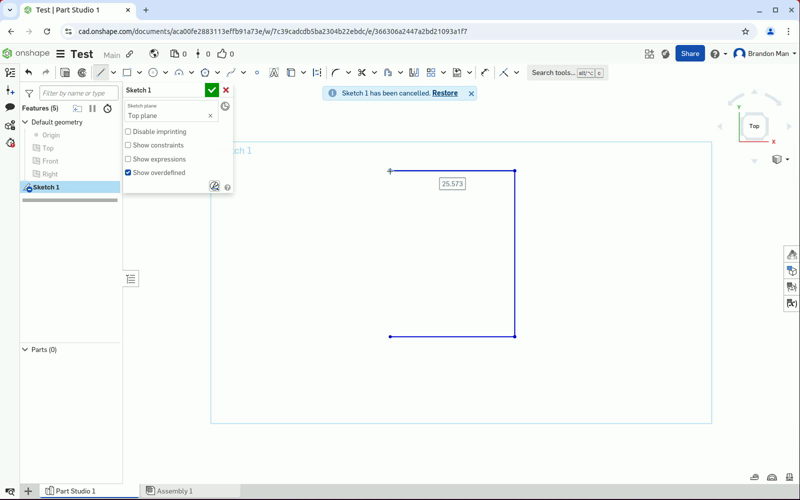
key_down(shift)
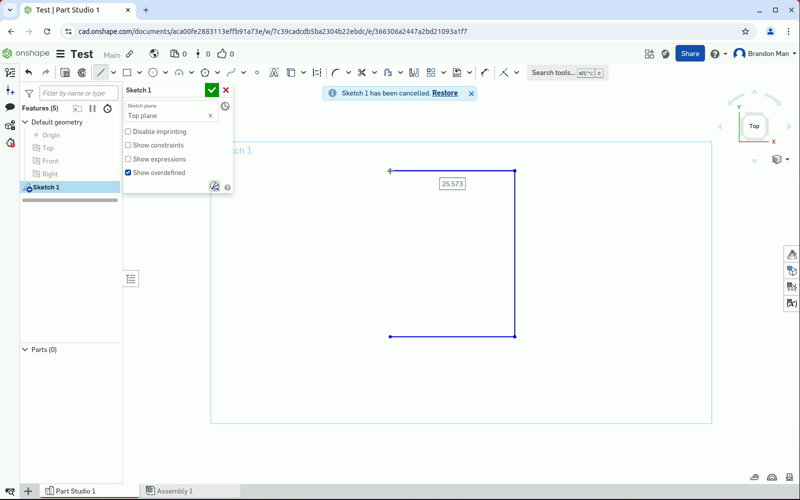
mouse_move(390, 336)
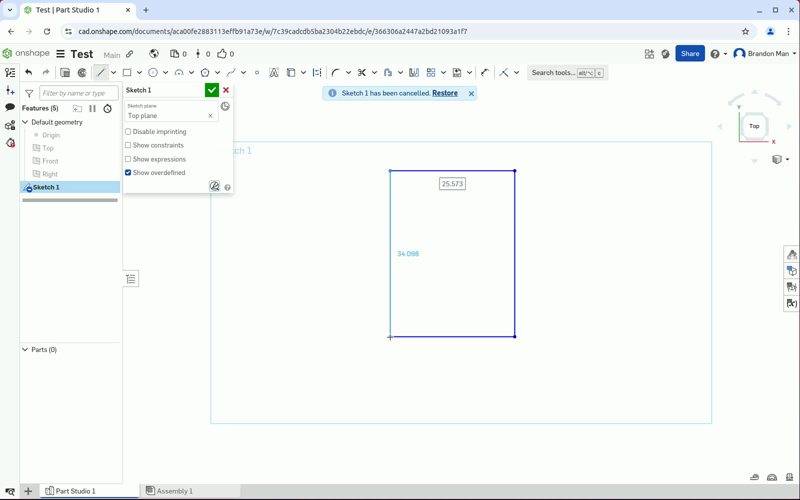
key_up(shift)
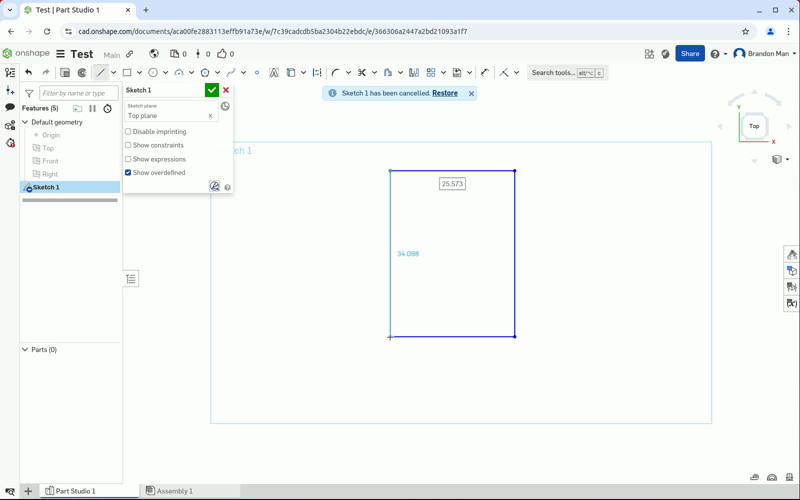
click(390, 336)
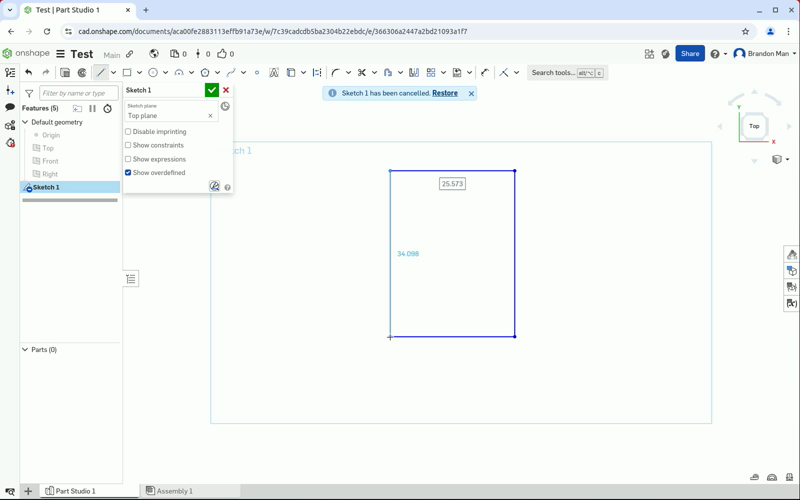
key(esc)
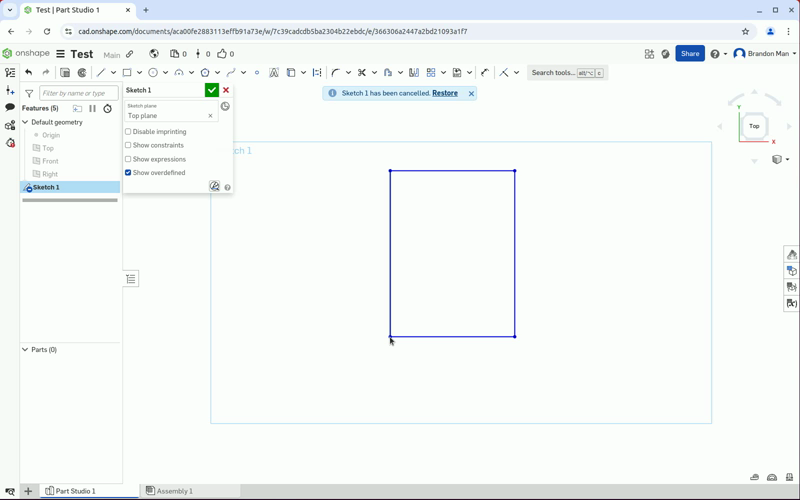
mouse_move(417, 249)
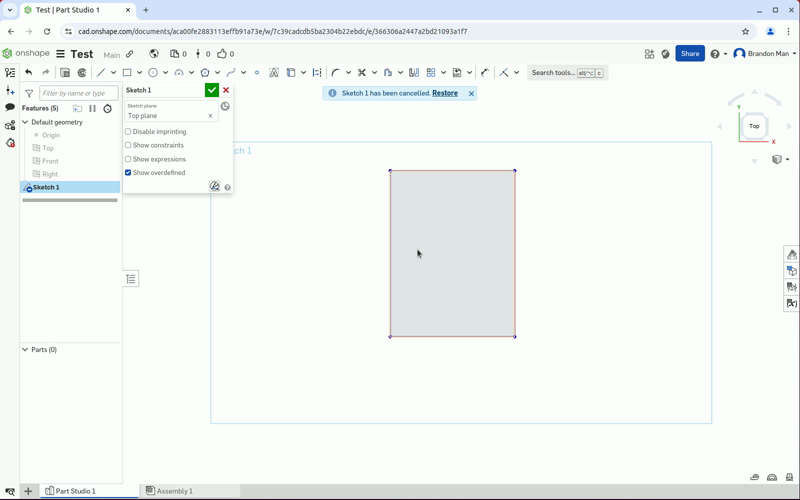
click(417, 249)
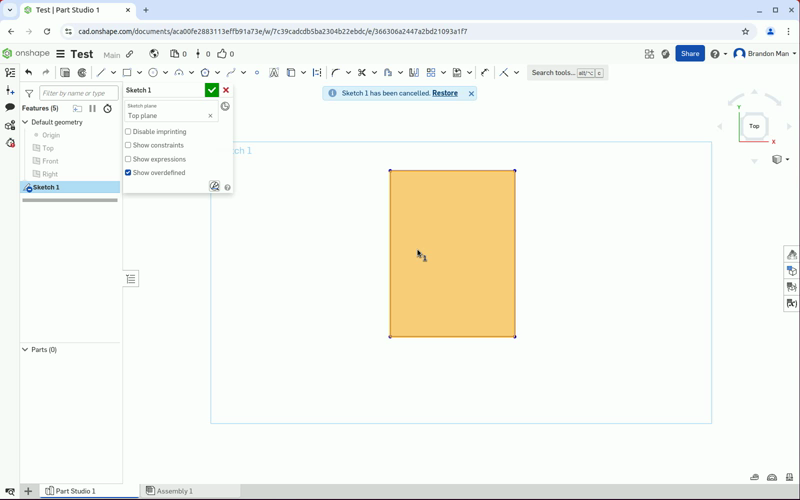
mouse_move(73, 352)
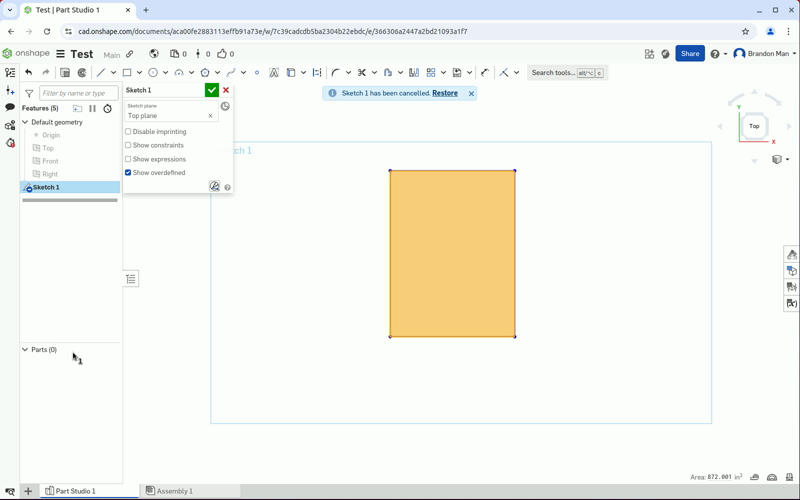
key(shift+y)
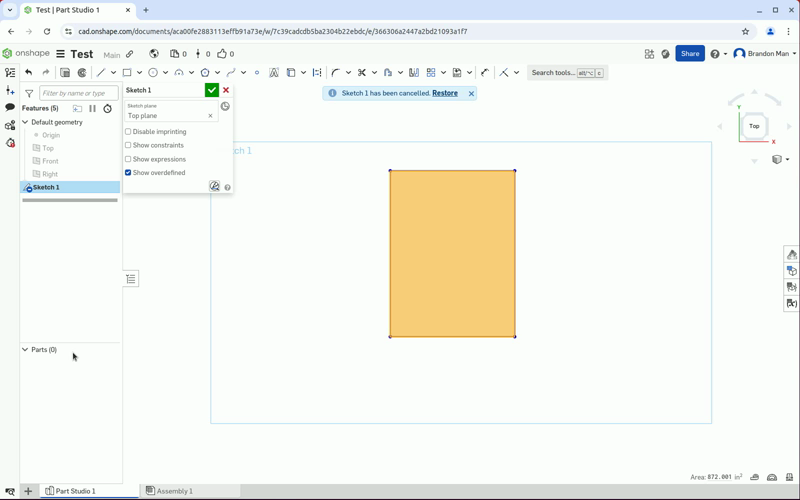
key(shift+e)
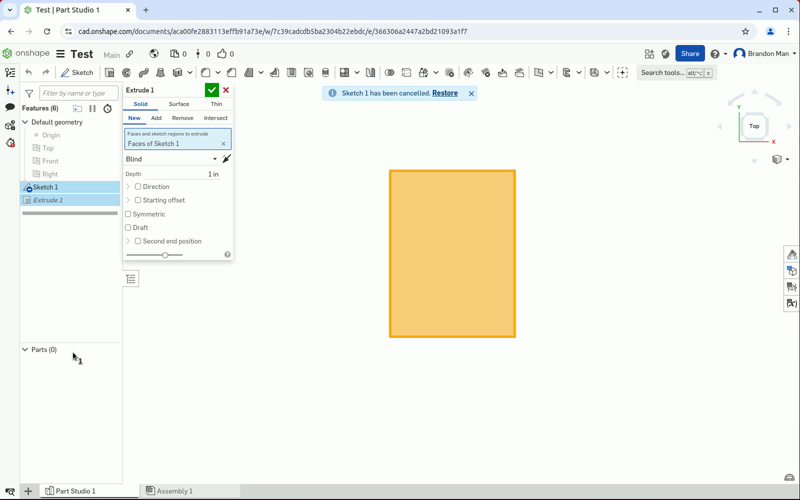
mouse_move(143, 106)
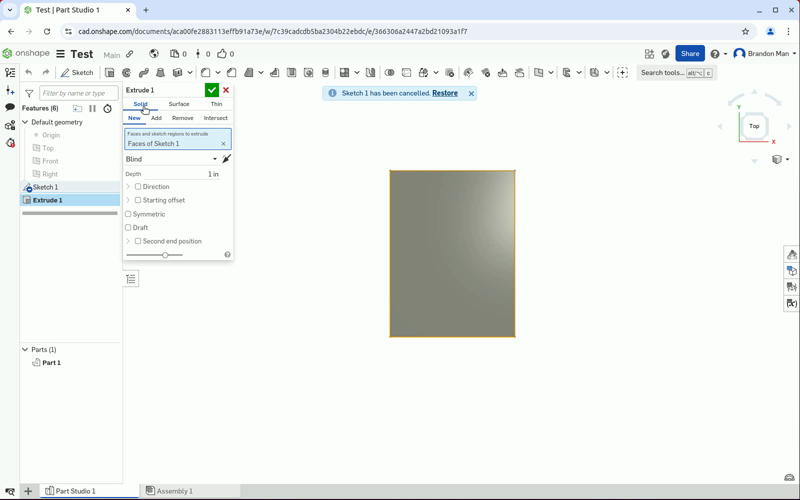
click(143, 106)
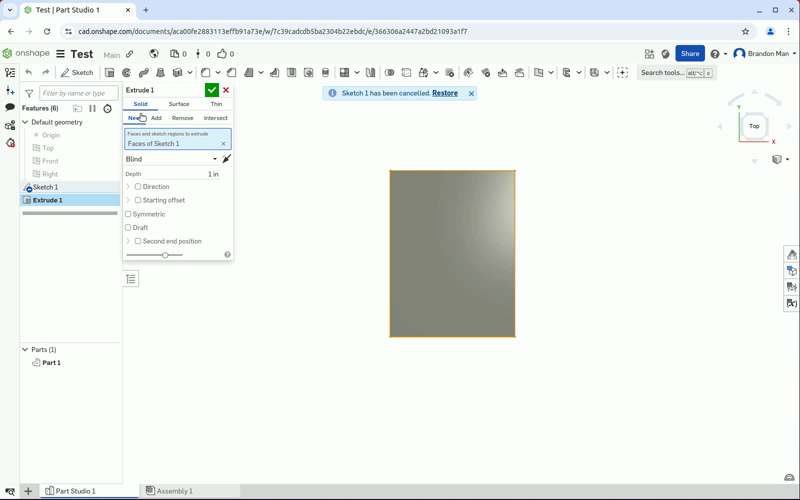
mouse_move(137, 120)
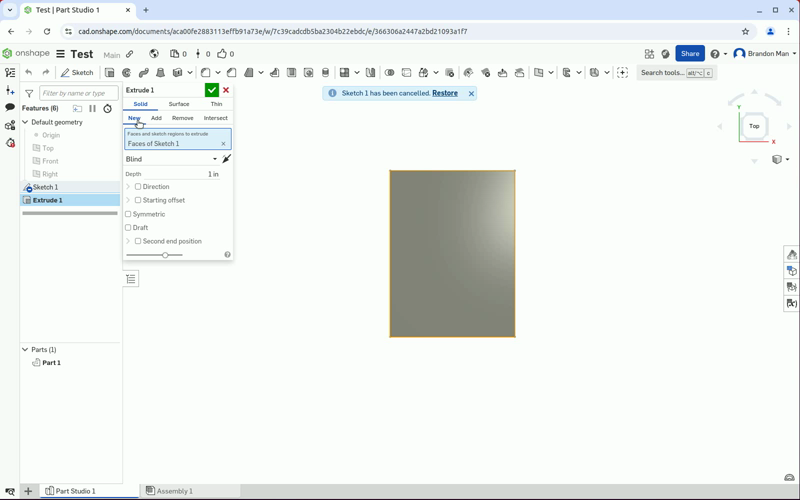
click(137, 120)
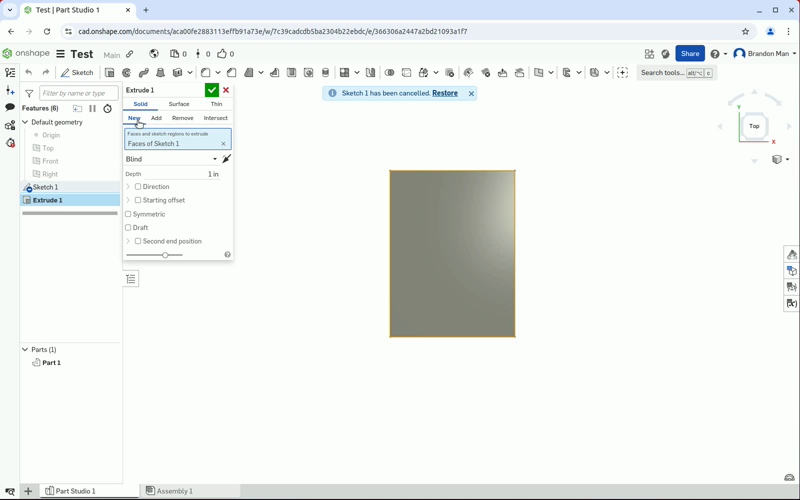
key(tab, 4)
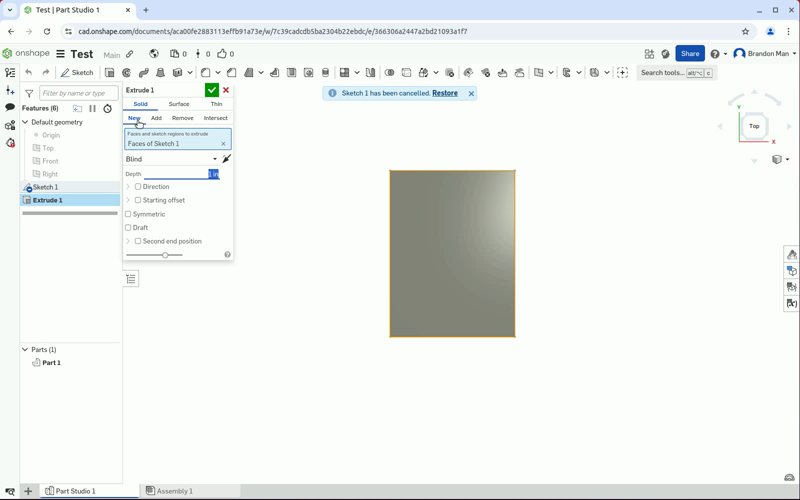
text(22.868)
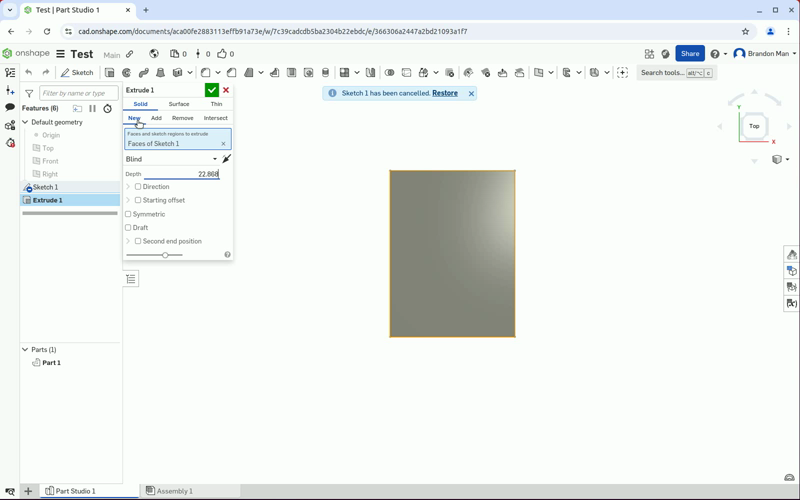
key(enter)
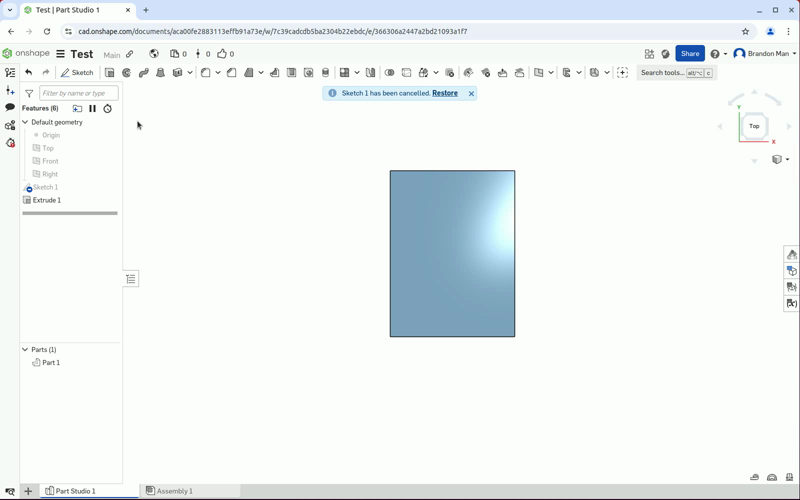
key(shift+h)
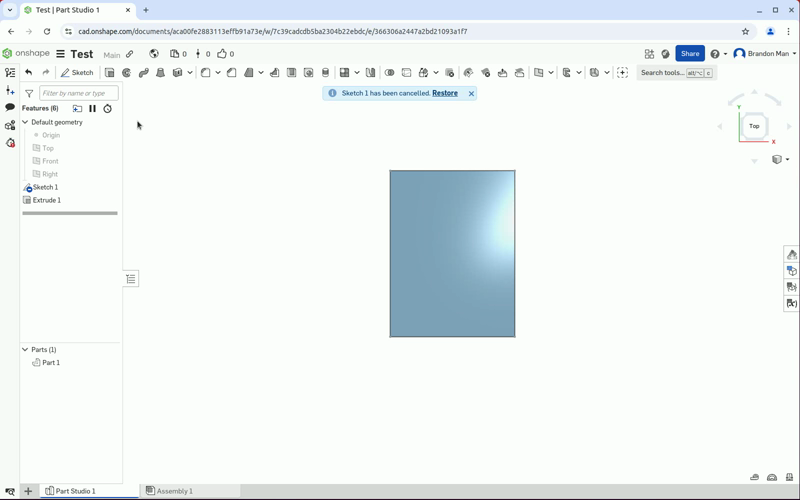
key(shift+h)
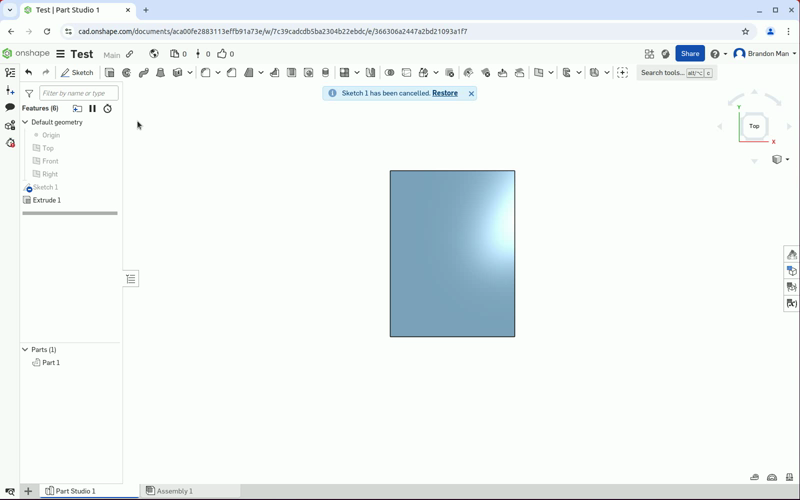
mouse_move(73, 189)
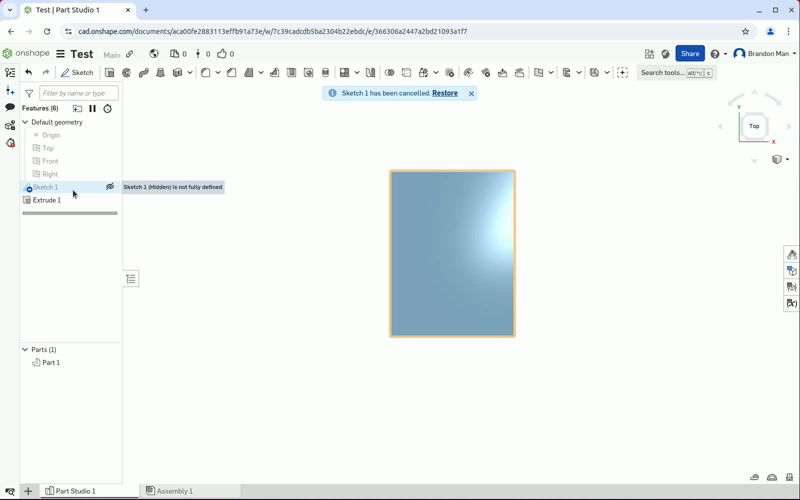
click(73, 189)
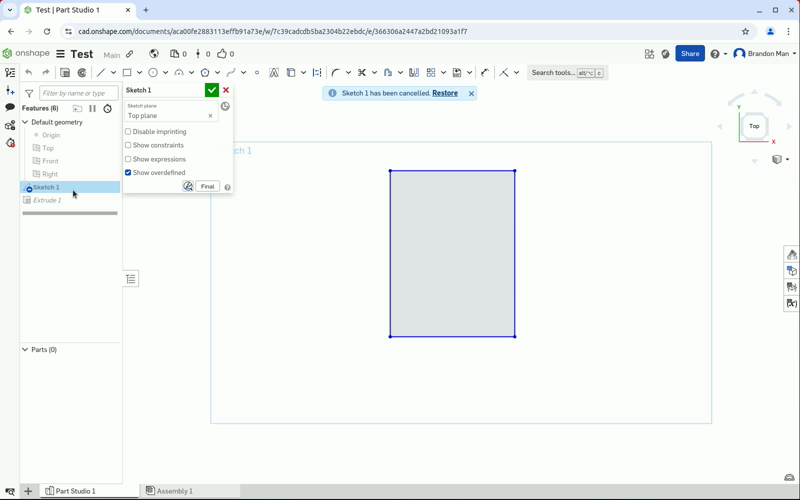
mouse_move(229, 92)
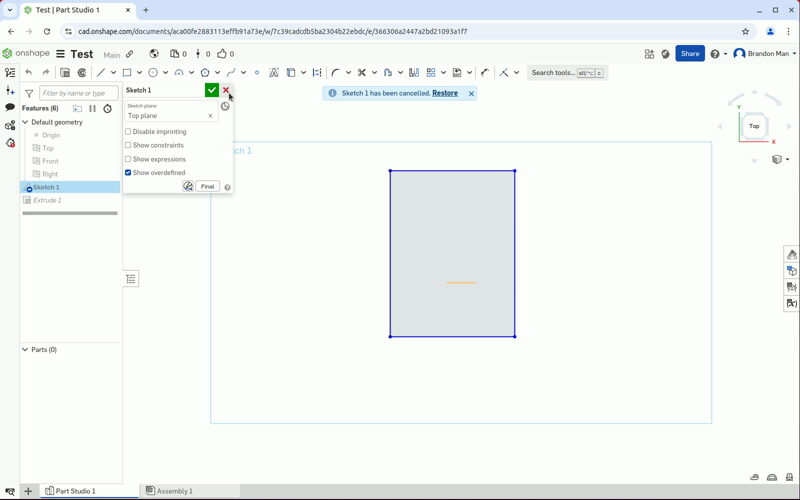
click(229, 92)
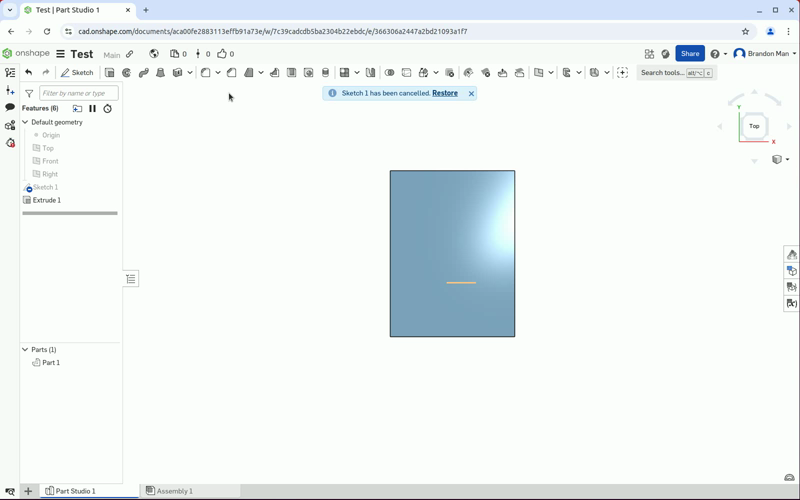
mouse_move(541, 75)
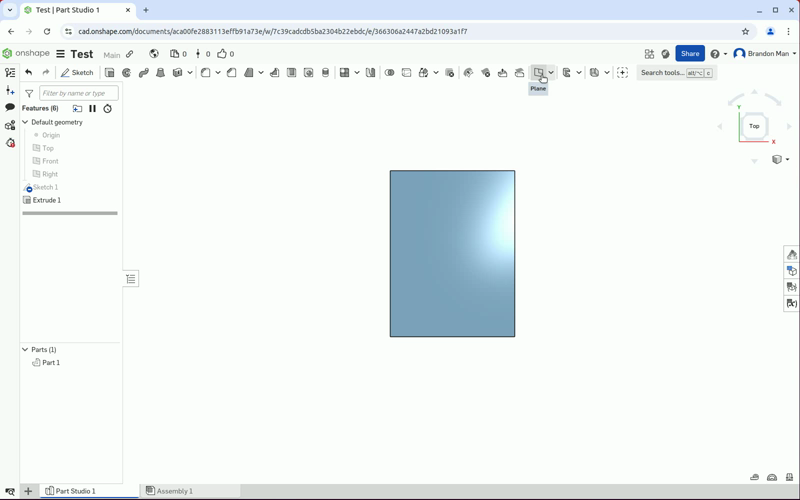
click(541, 75)
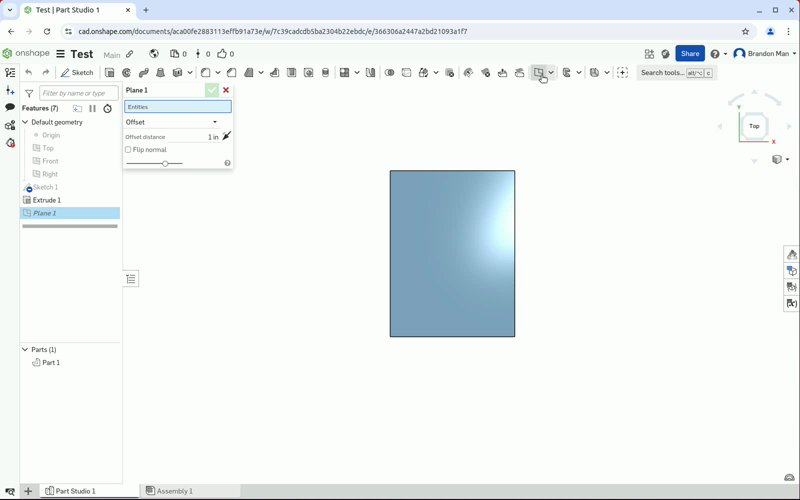
mouse_move(73, 150)
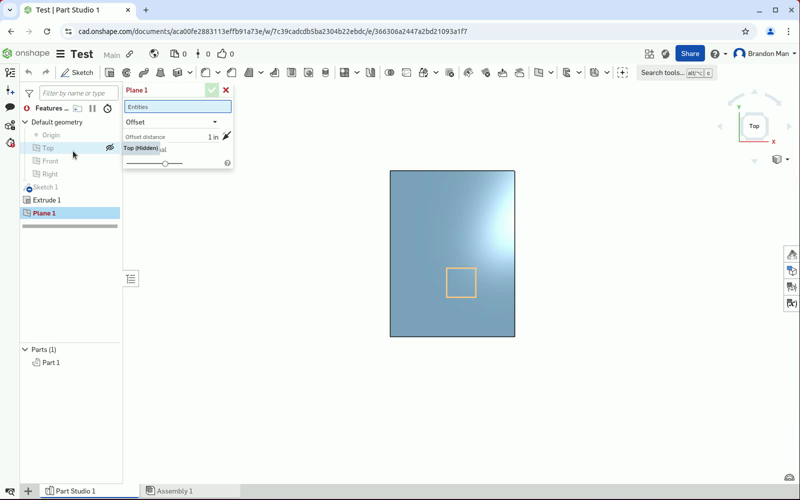
click(73, 150)
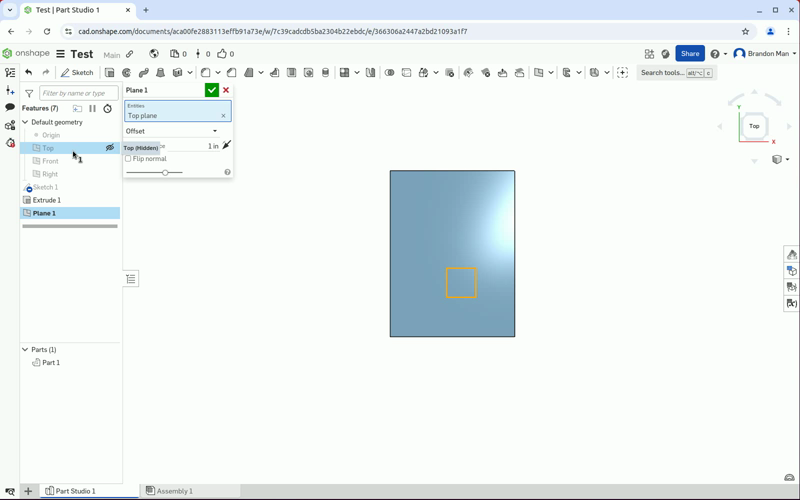
key(tab, 2)
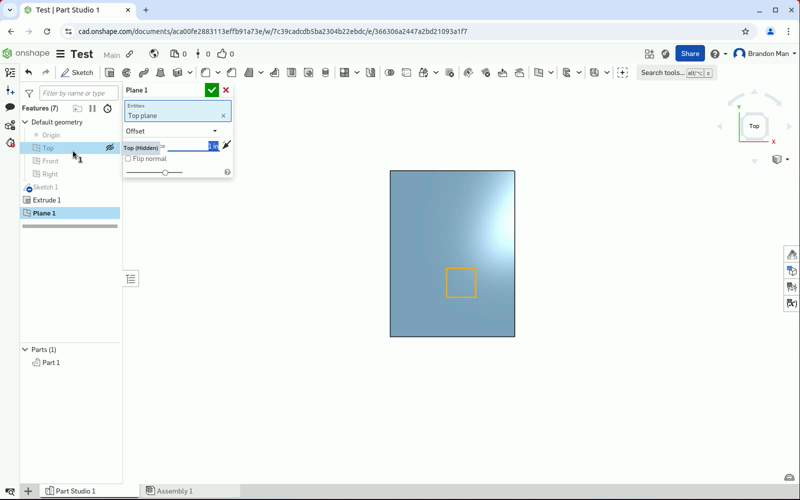
text(22.862)
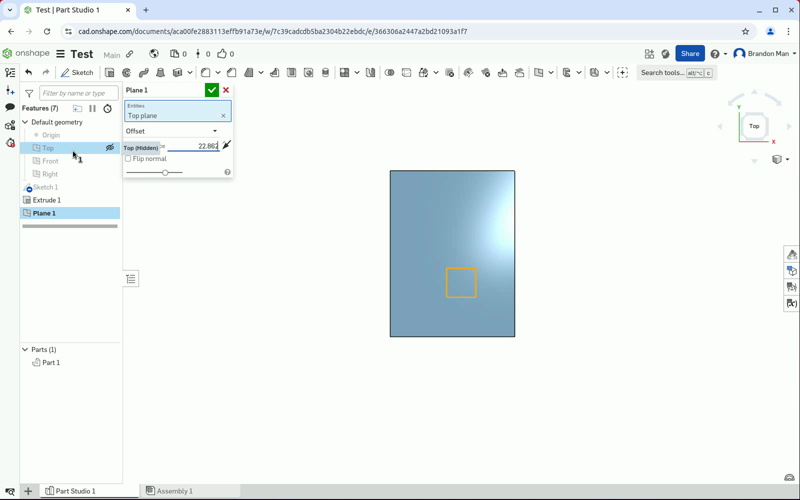
key(enter, 2)
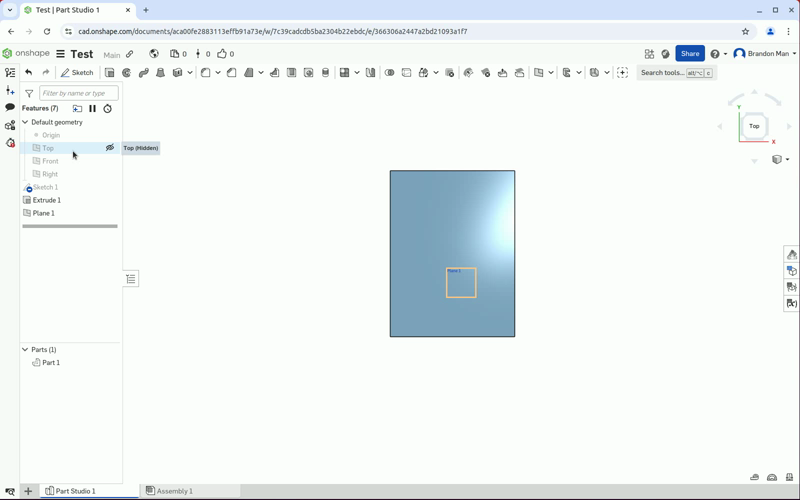
key(shift+s)
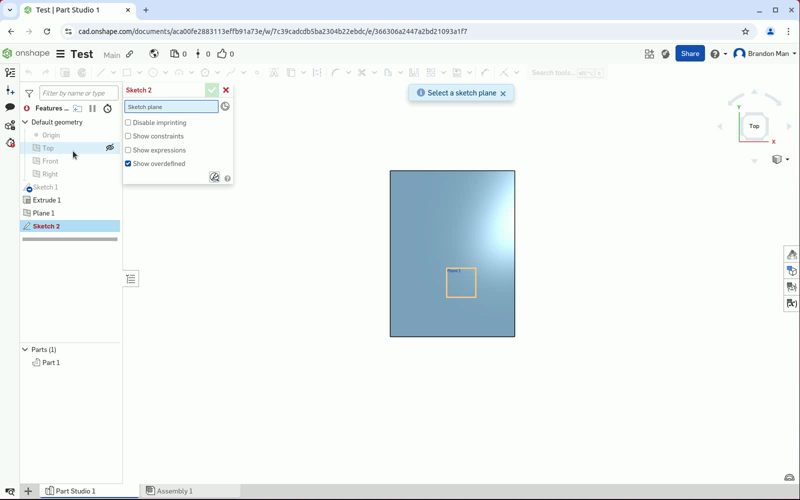
mouse_move(73, 215)
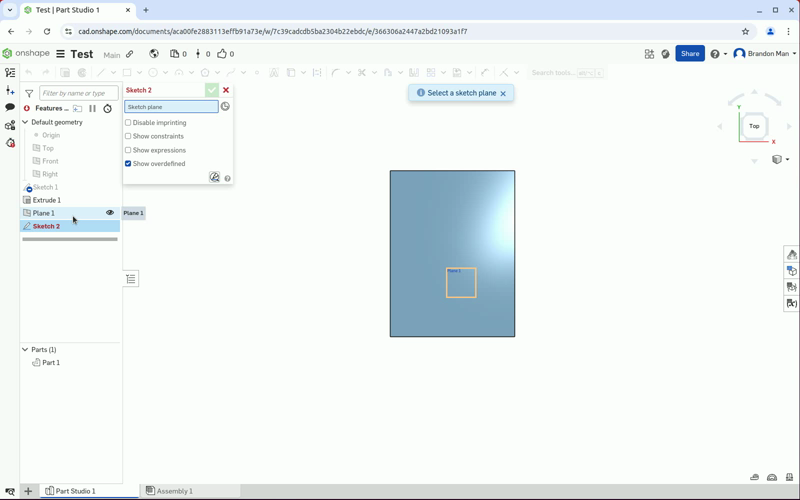
click(73, 215)
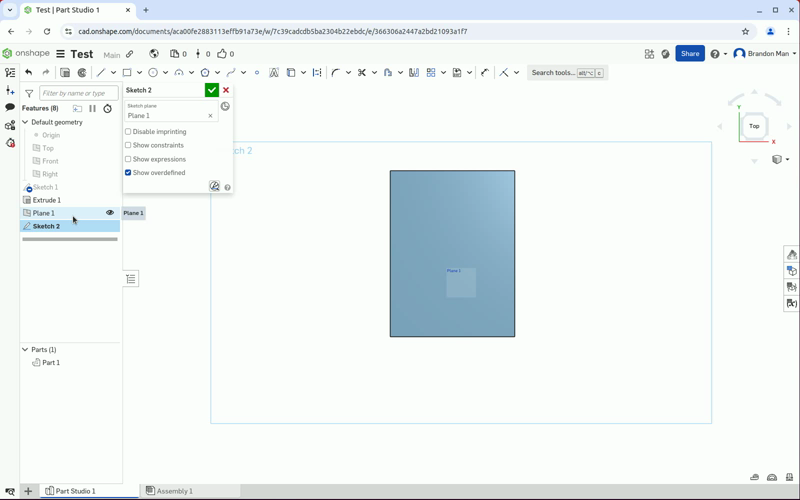
mouse_move(73, 352)
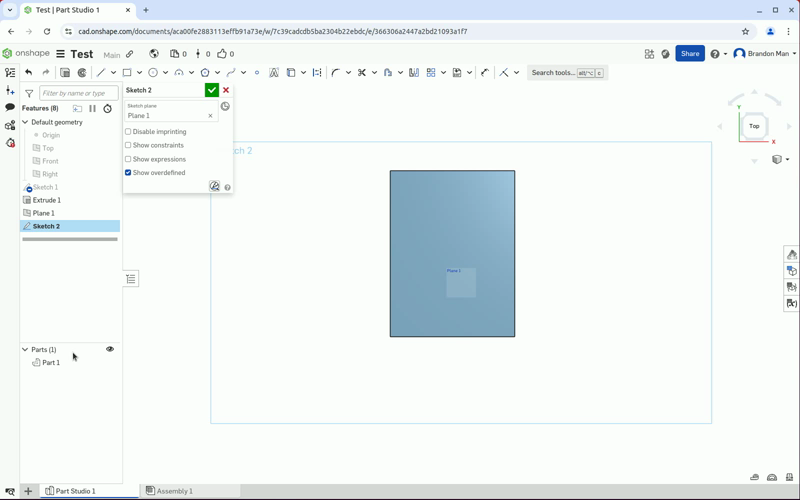
key(y)
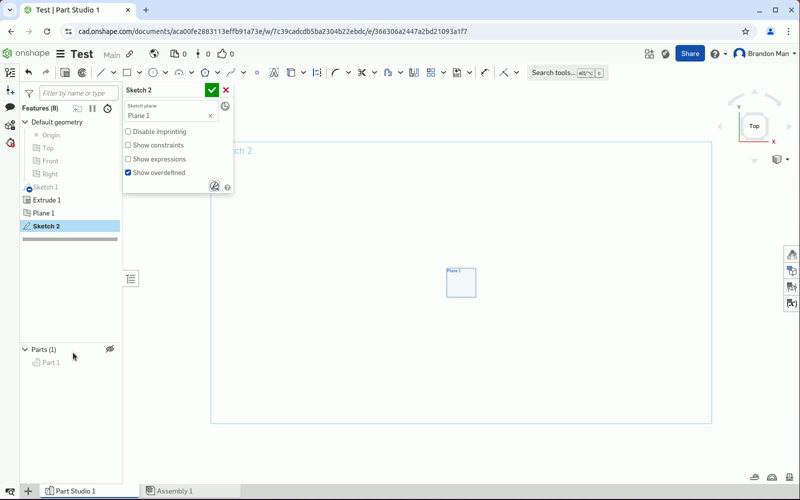
key(l)
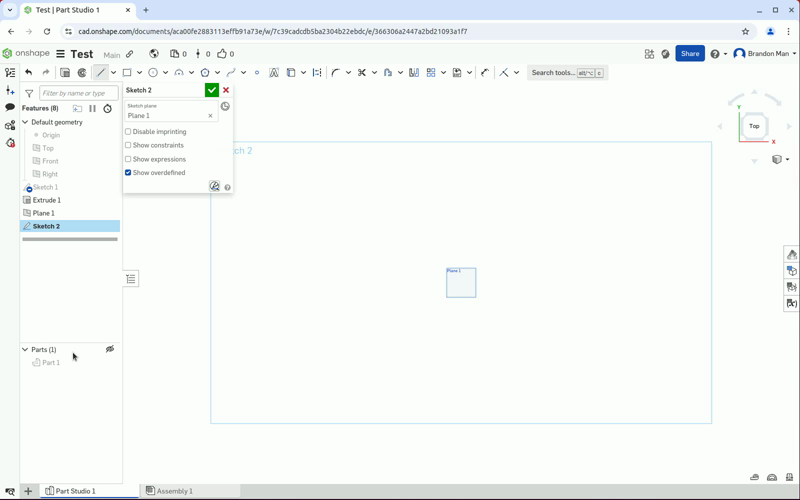
key_down(shift)
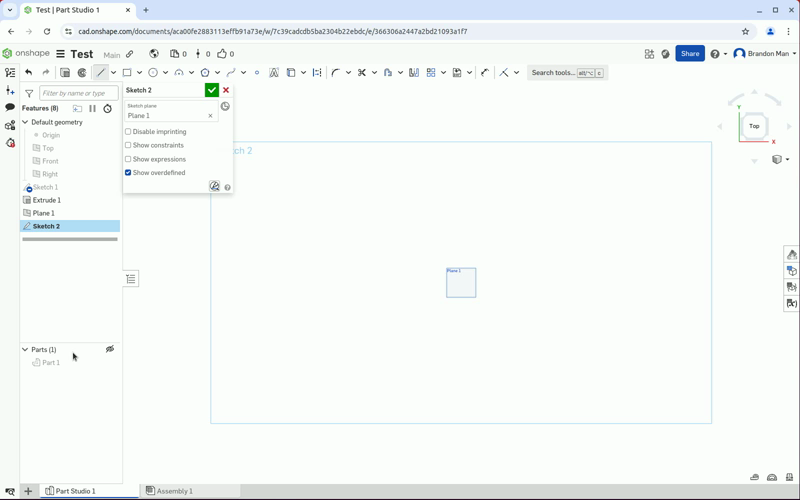
mouse_move(425, 237)
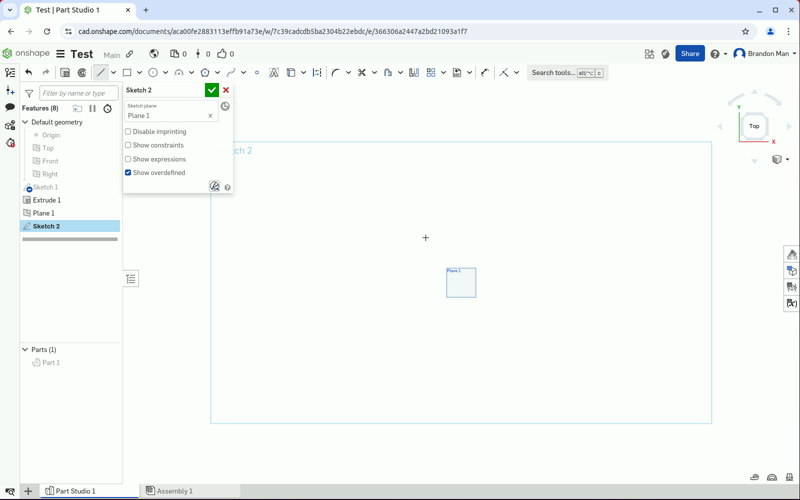
click(425, 237)
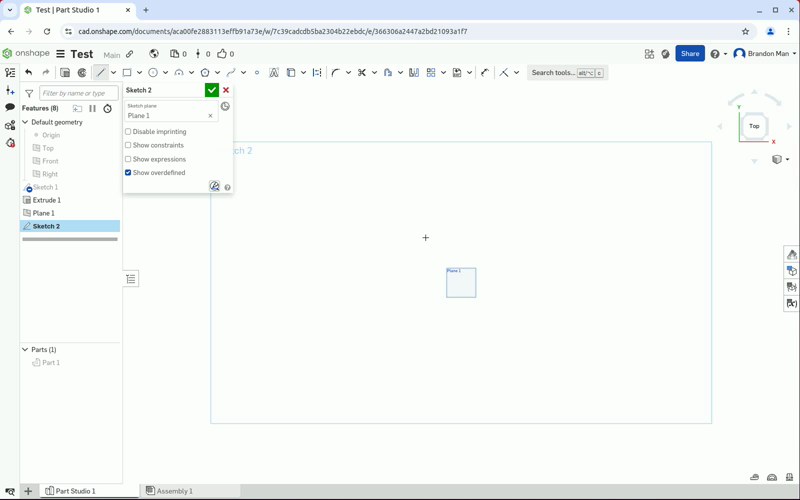
key_up(shift)
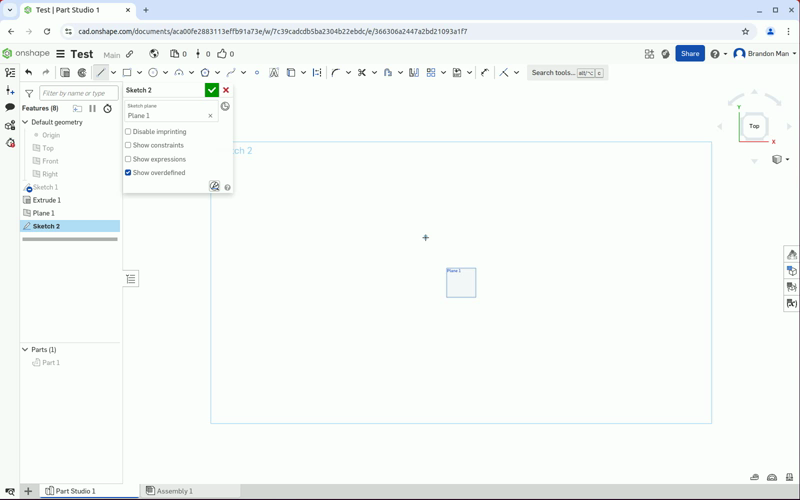
key_down(shift)
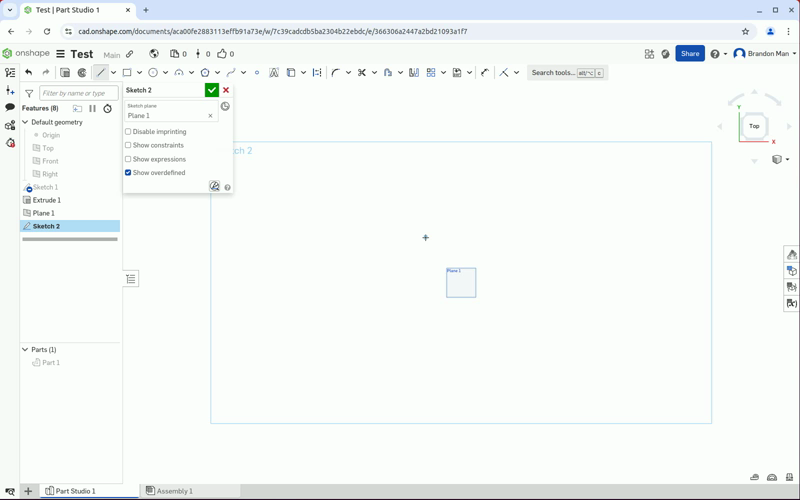
mouse_move(455, 237)
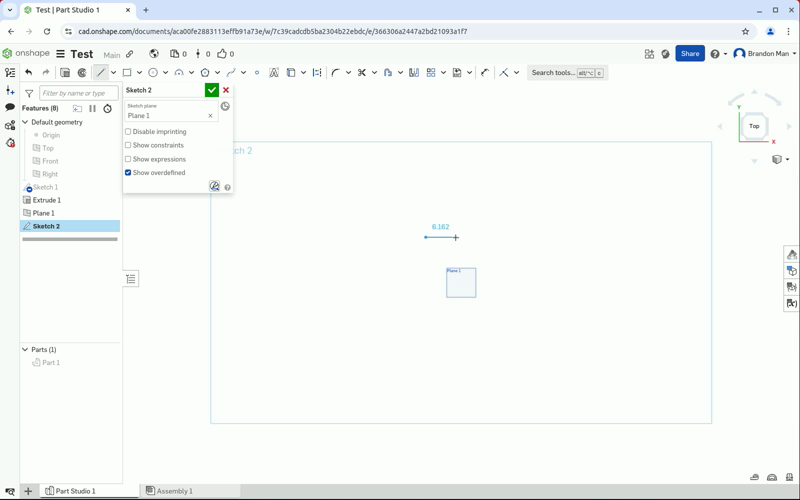
mouse_move(481, 237)
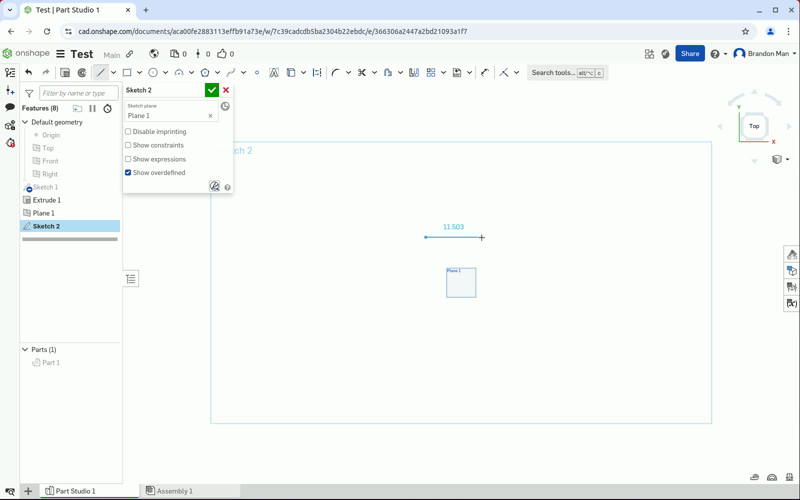
click(481, 237)
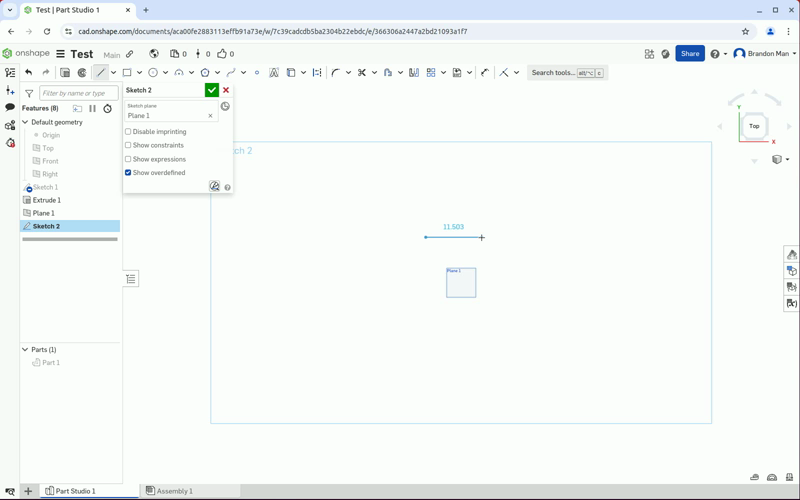
key_up(shift)
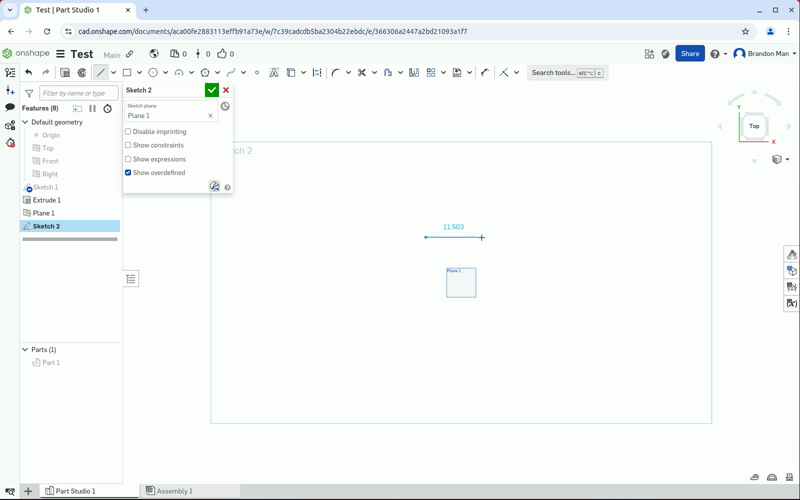
key_down(shift)
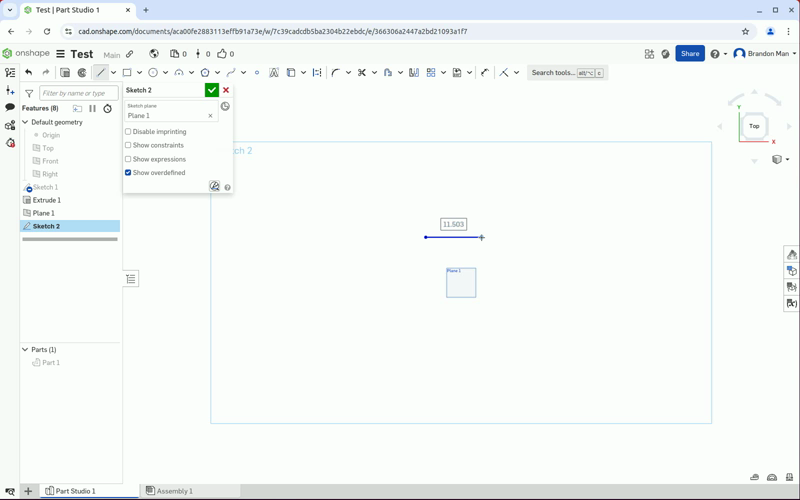
mouse_move(511, 237)
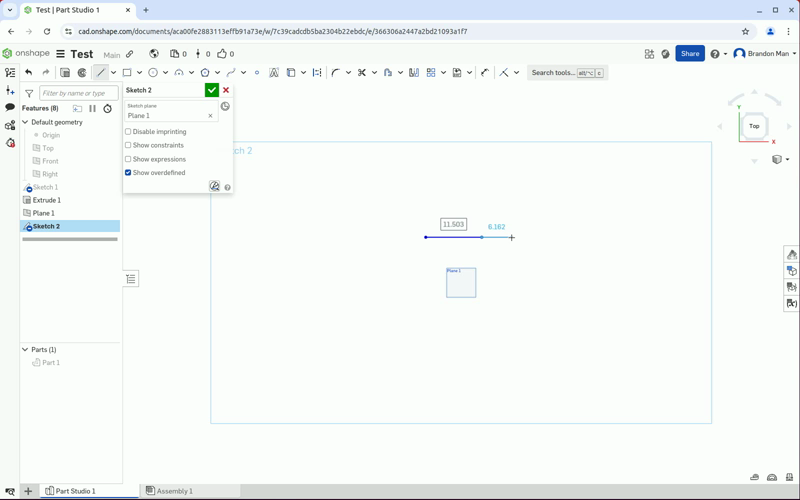
mouse_move(481, 181)
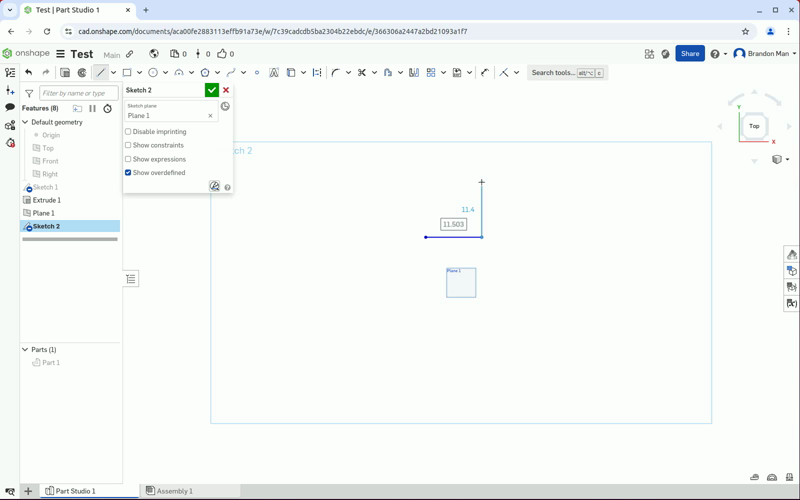
click(481, 181)
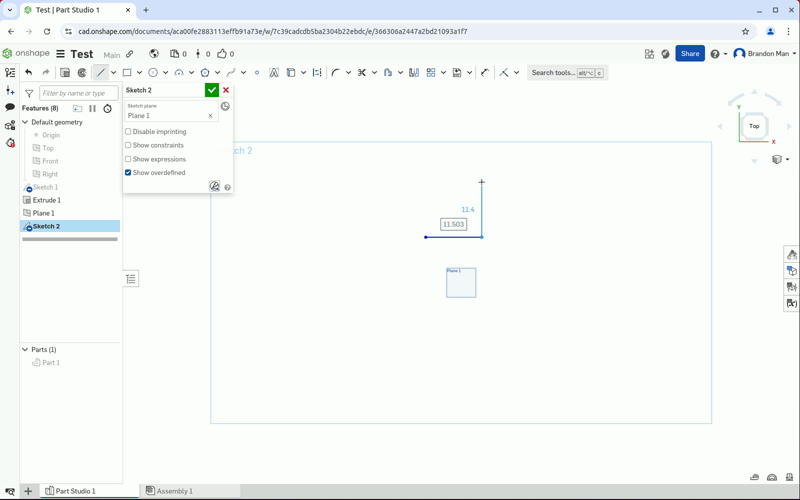
key_up(shift)
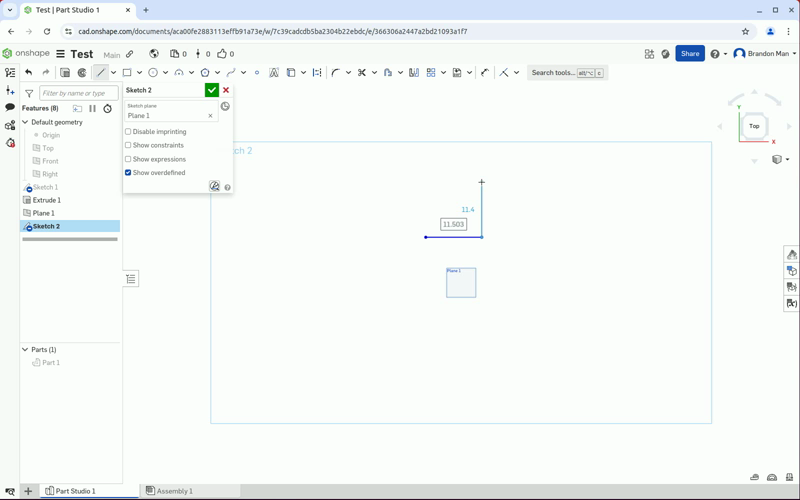
key_down(shift)
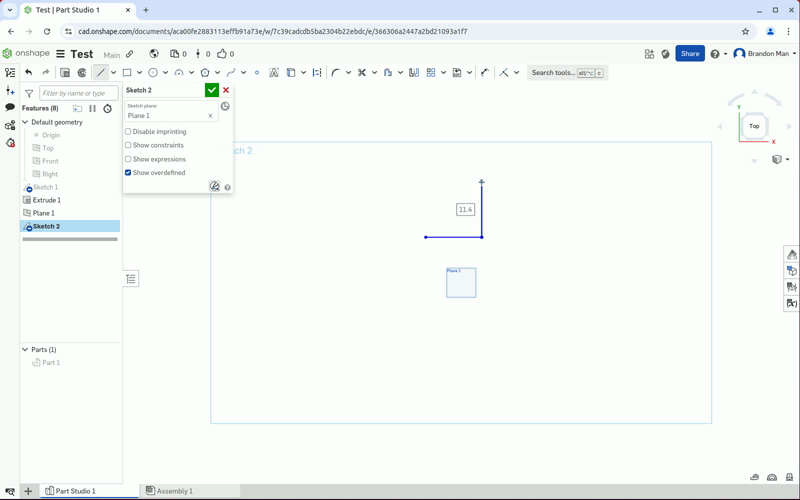
mouse_move(511, 181)
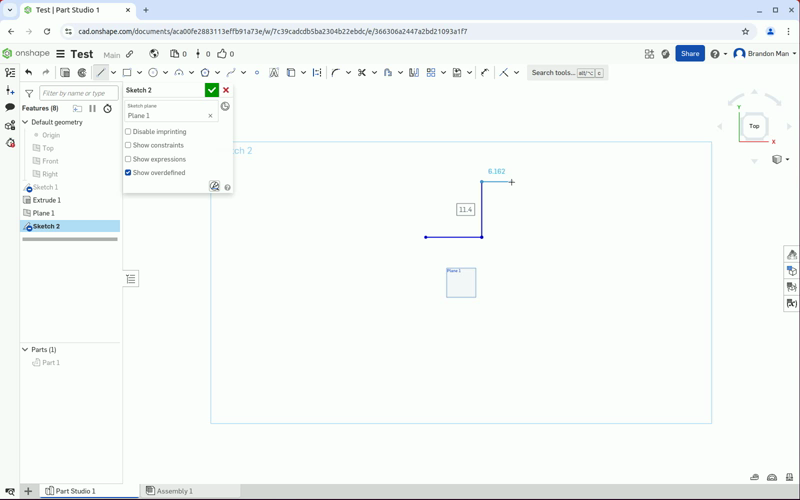
mouse_move(425, 181)
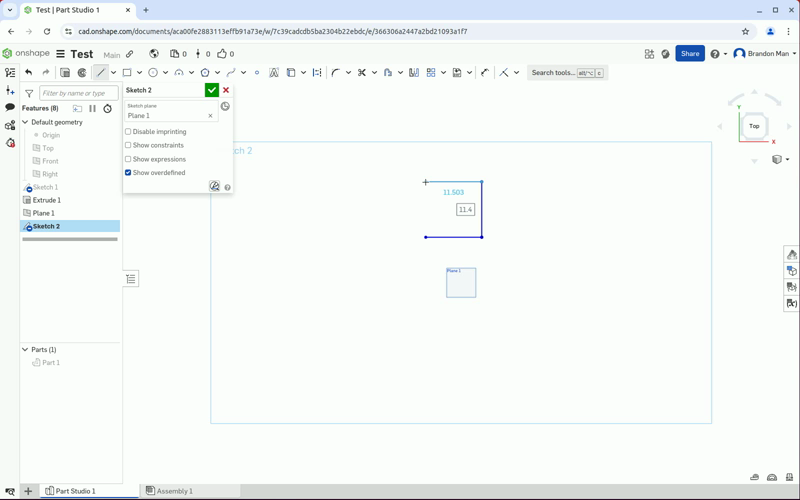
click(425, 181)
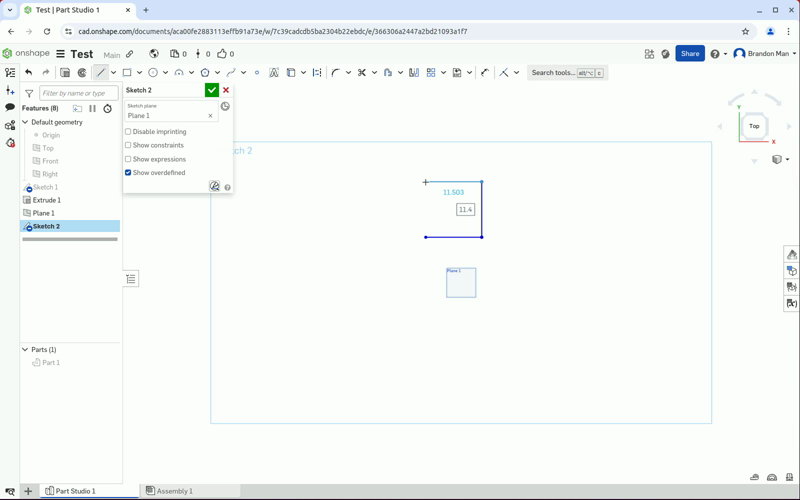
key_up(shift)
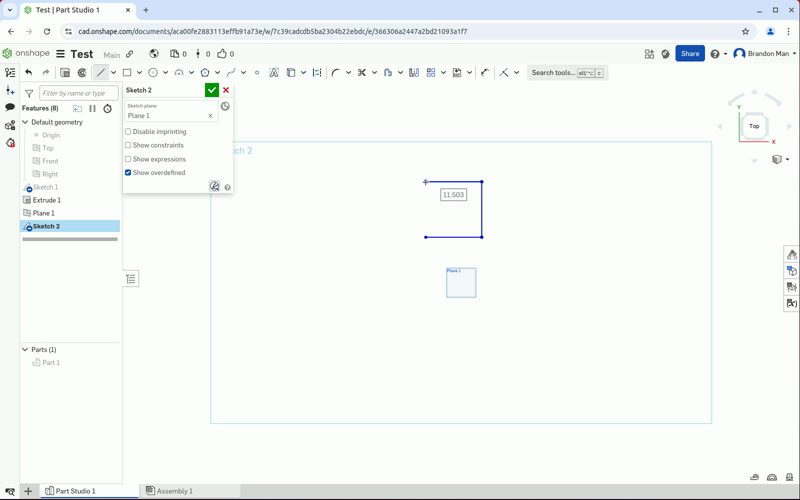
mouse_move(455, 181)
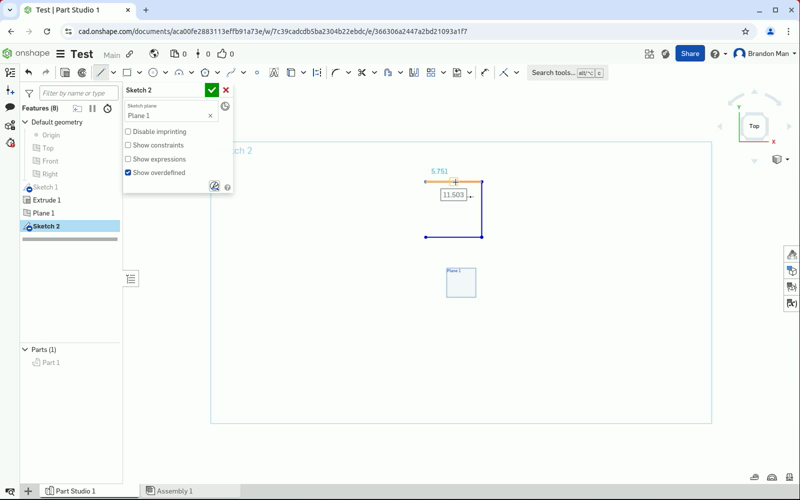
key_down(shift)
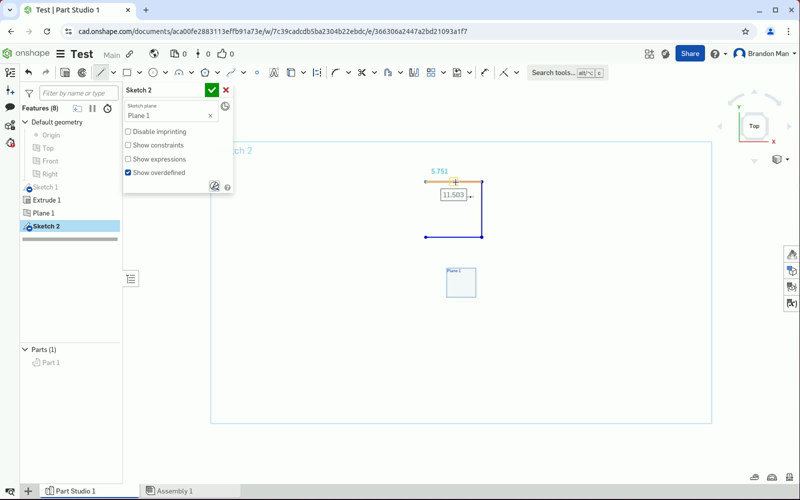
mouse_move(425, 237)
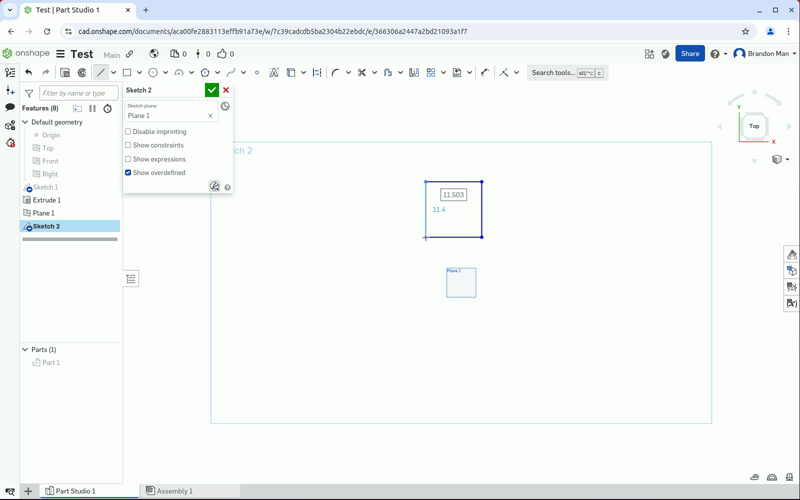
key_up(shift)
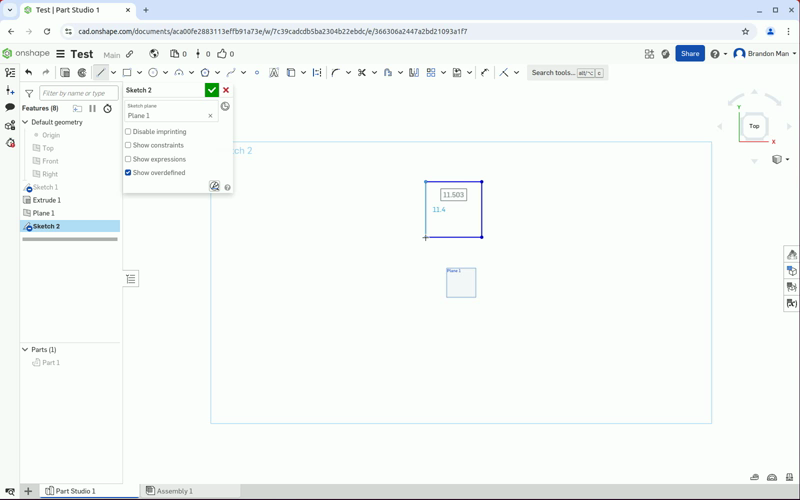
click(425, 237)
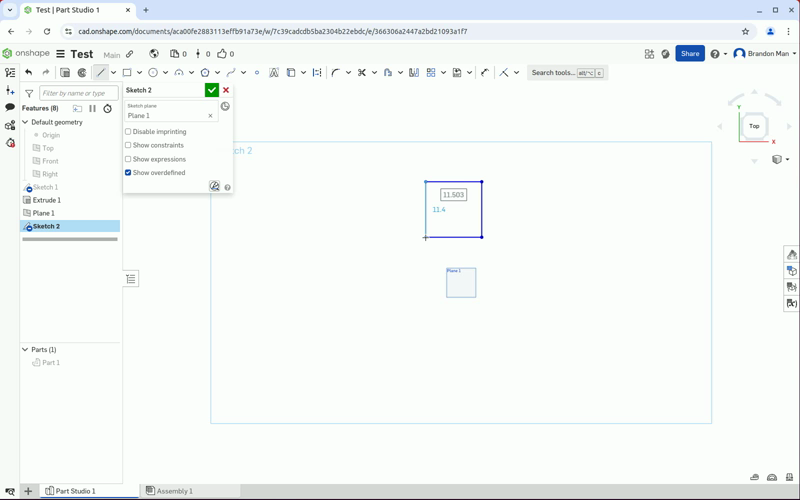
key(esc)
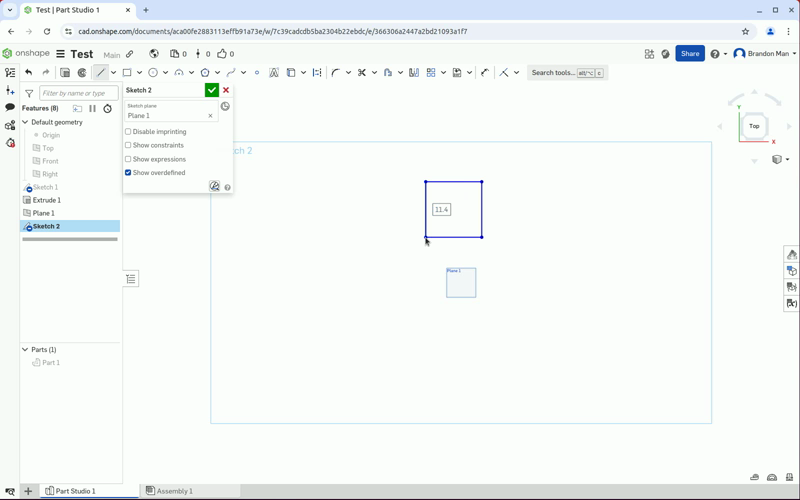
mouse_move(440, 223)
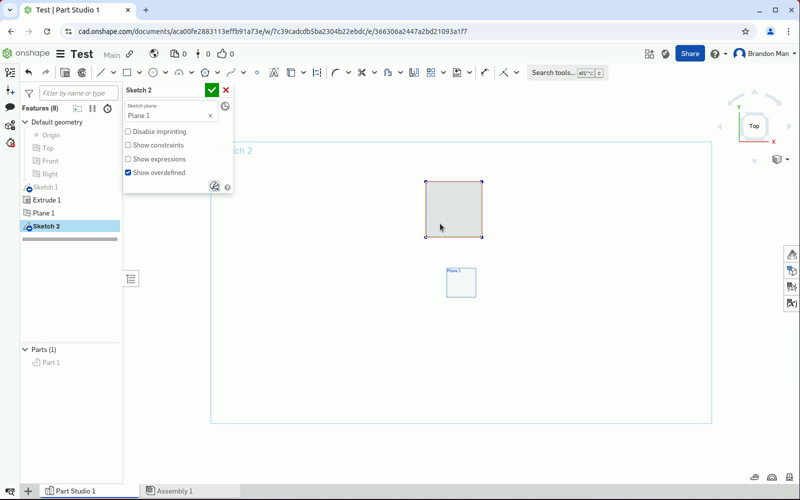
click(440, 223)
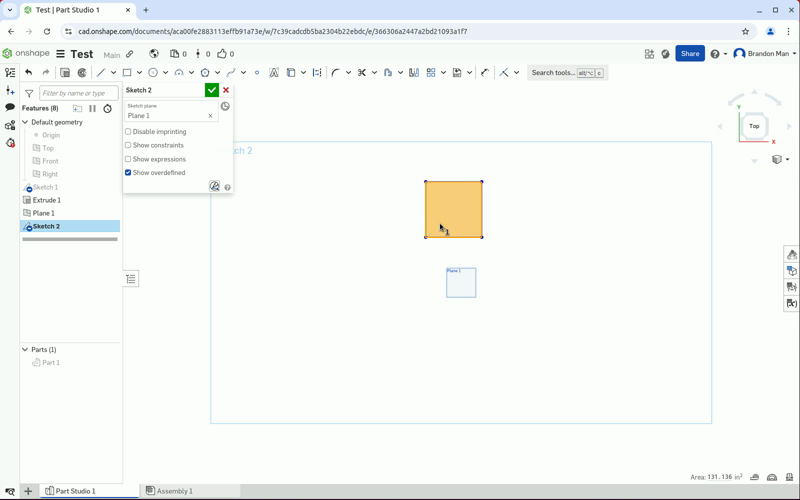
mouse_move(73, 352)
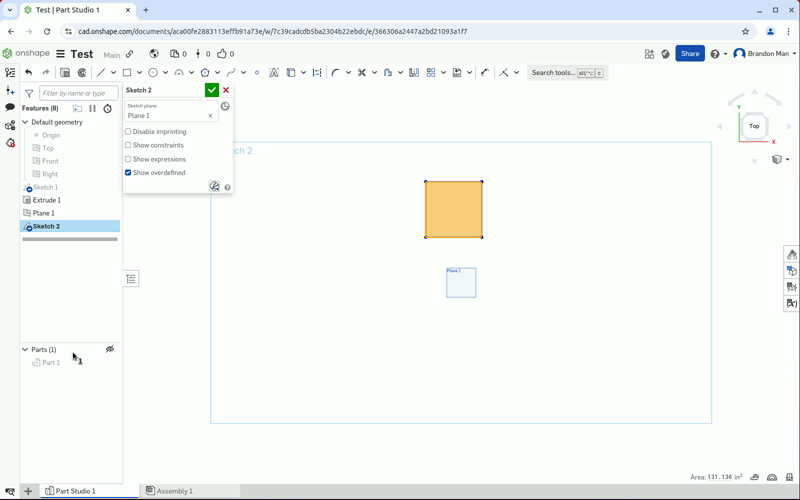
key(shift+y)
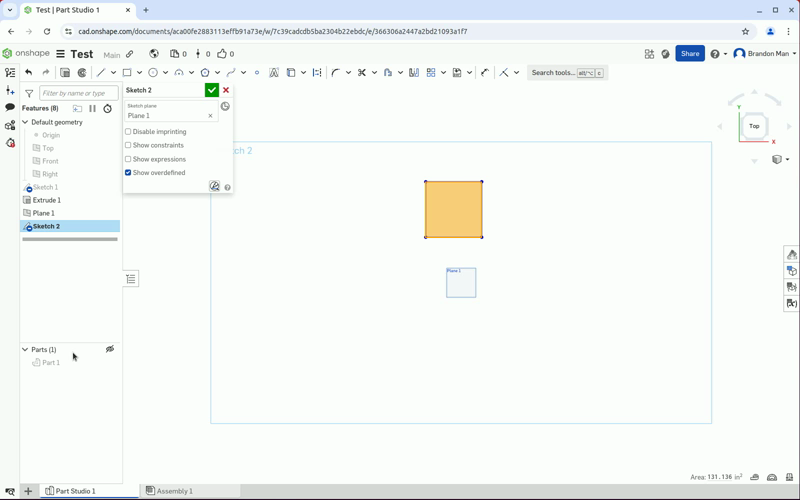
key(shift+e)
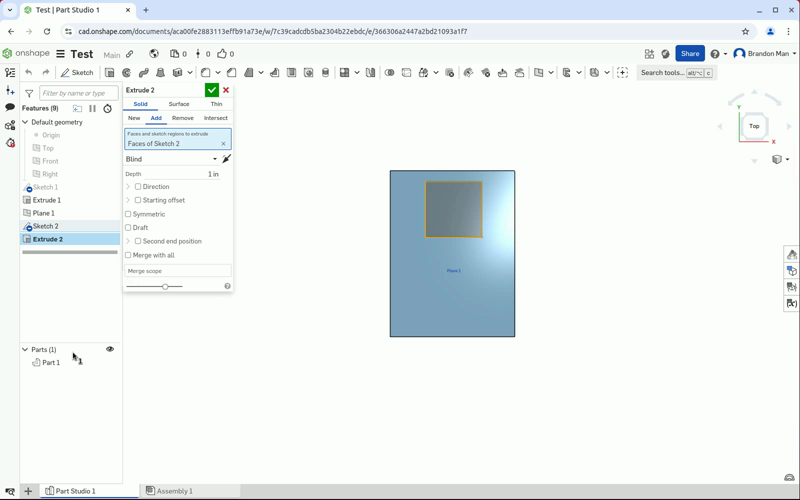
mouse_move(143, 106)
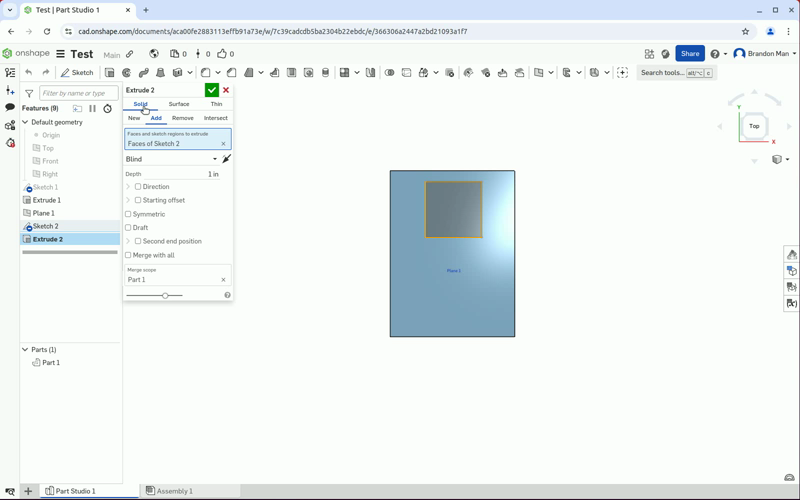
click(143, 106)
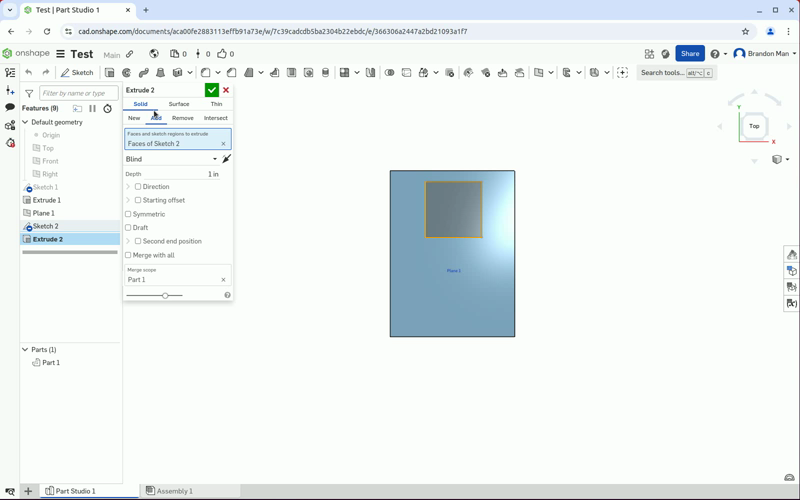
mouse_move(186, 120)
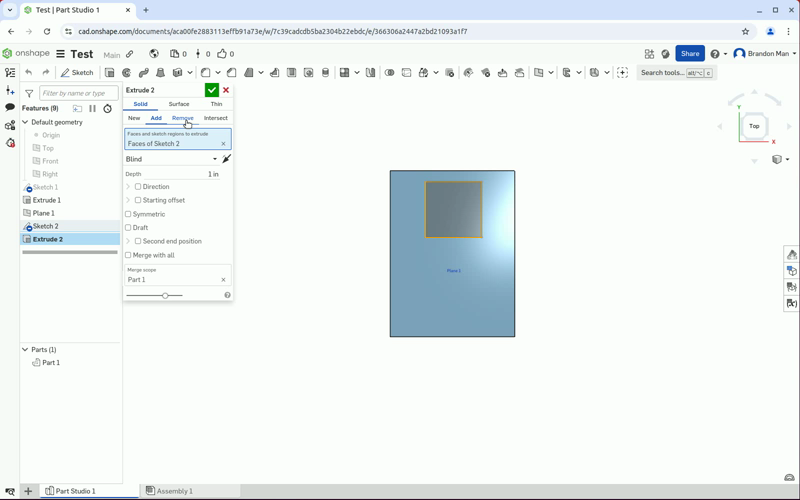
click(186, 120)
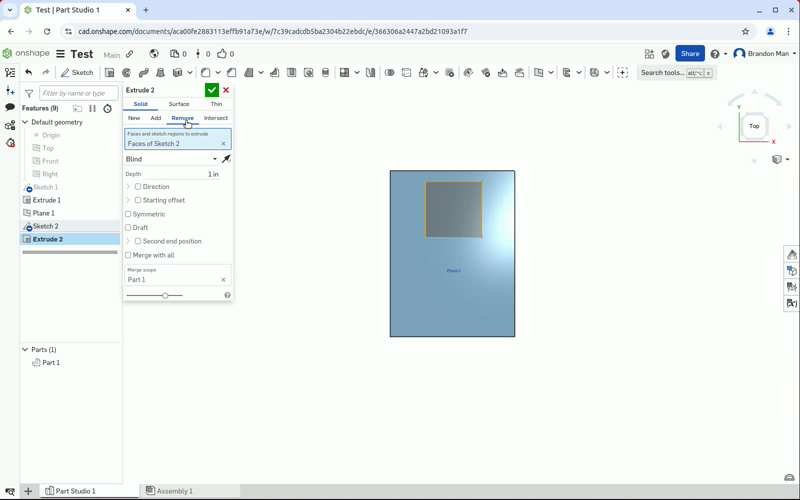
key(tab, 4)
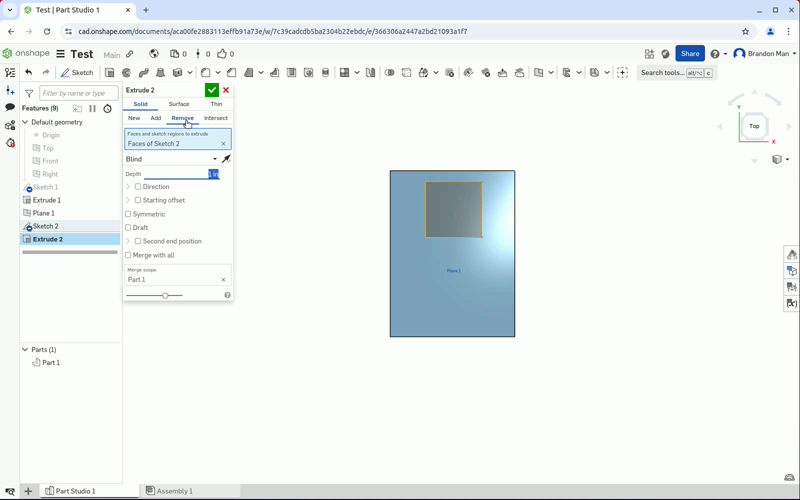
text(8.666)
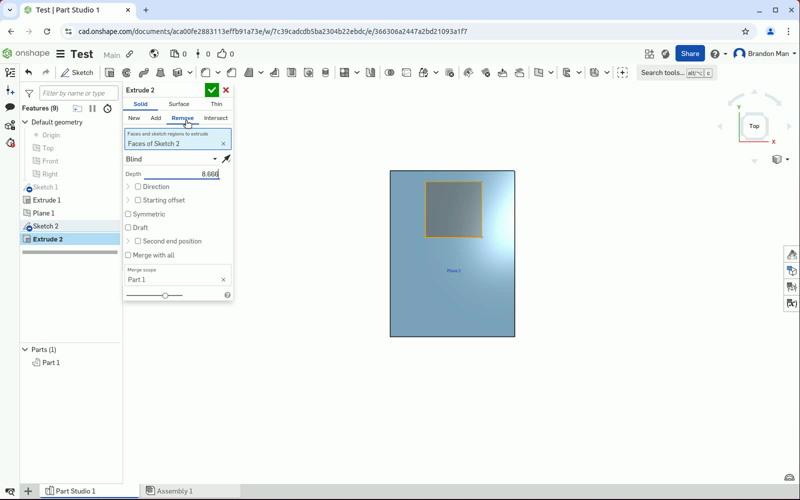
key(tab, 6)
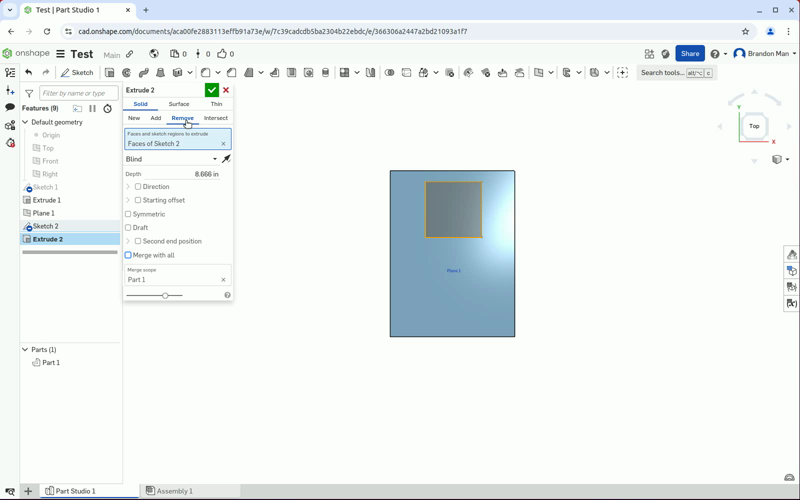
key(space)
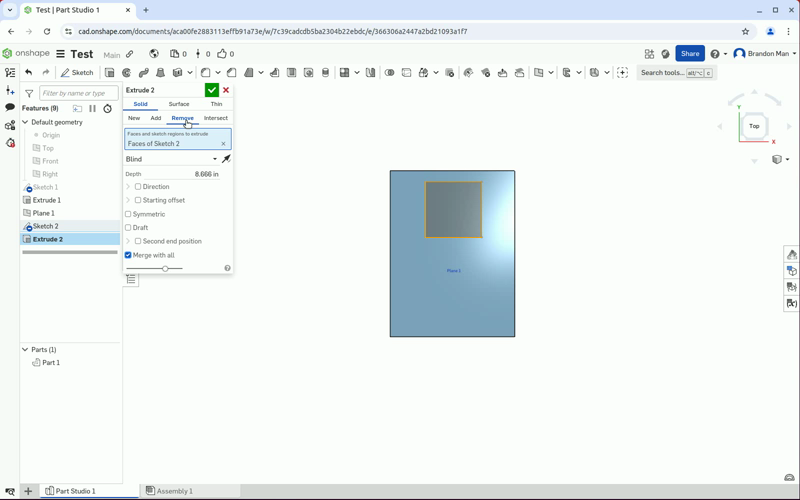
key(enter)
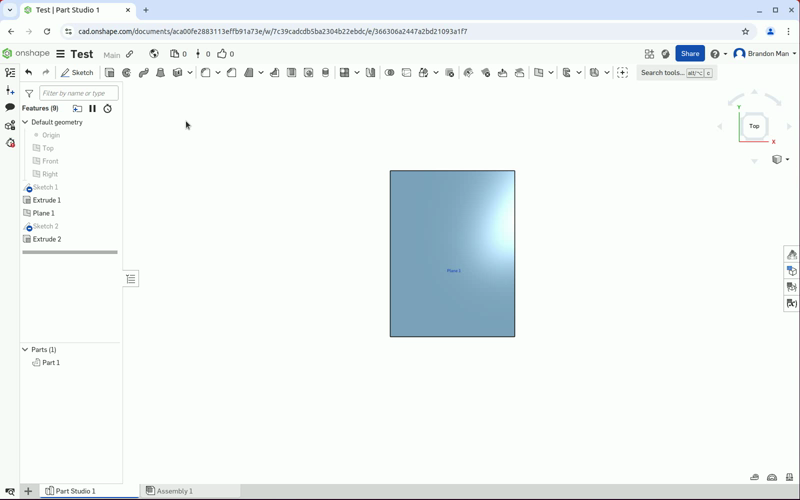
key(shift+h)
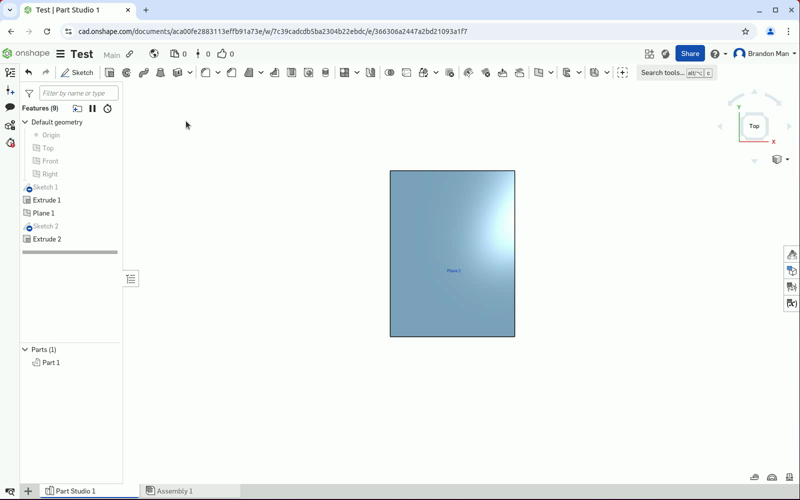
key(shift+h)
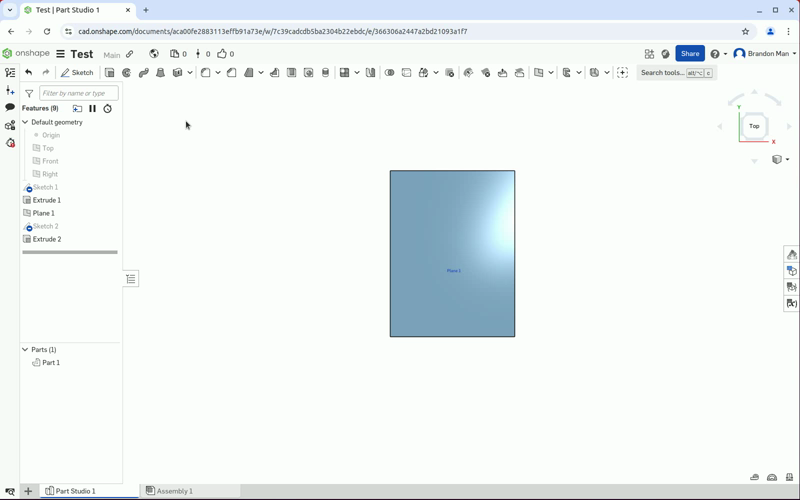
mouse_move(73, 189)
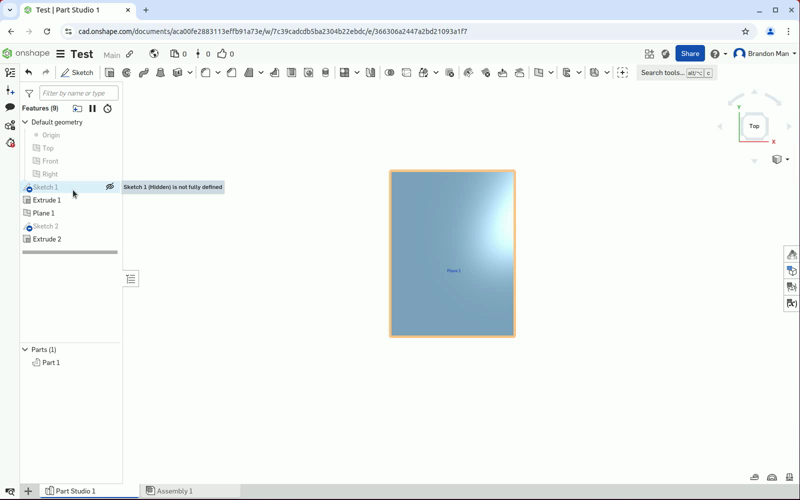
click(73, 189)
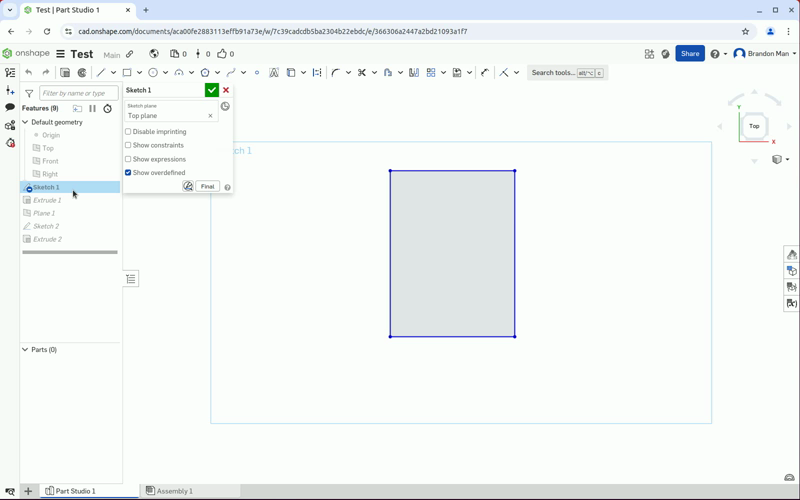
mouse_move(229, 92)
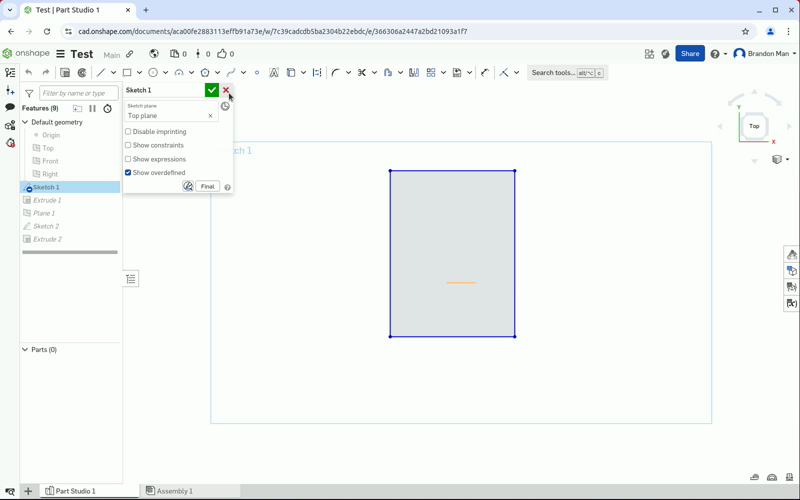
click(229, 92)
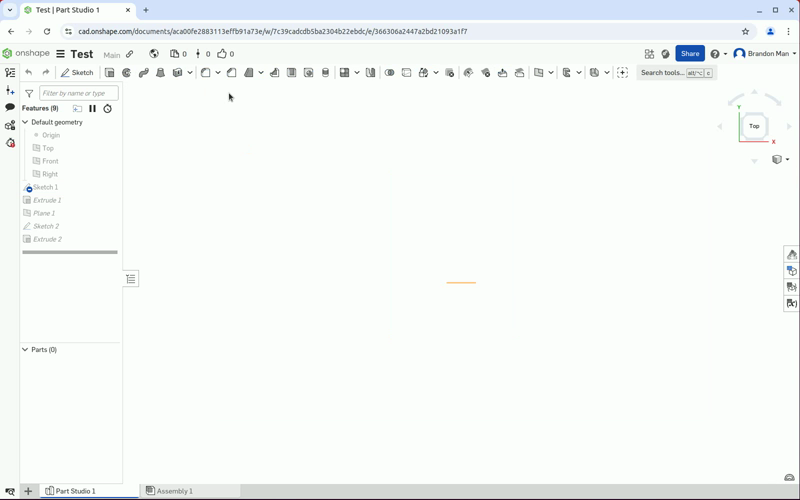
key(shift+s)
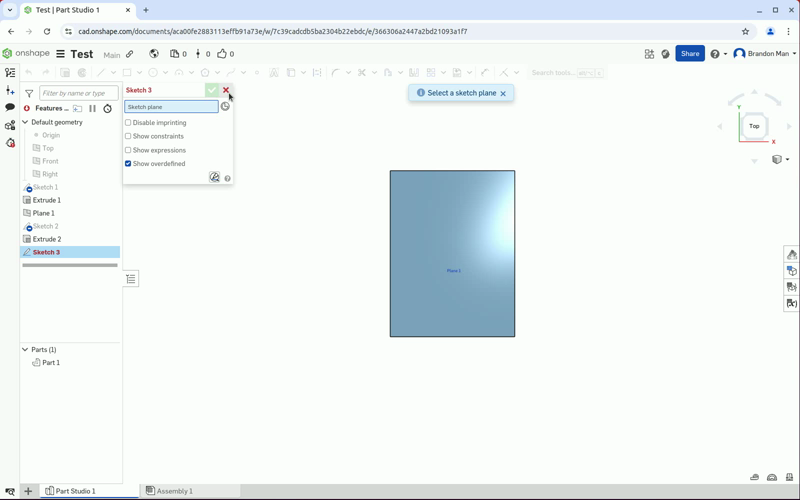
mouse_move(73, 215)
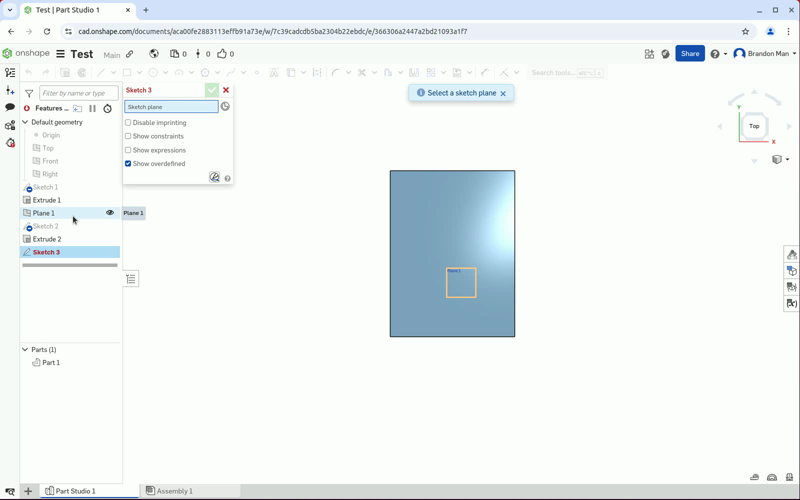
click(73, 215)
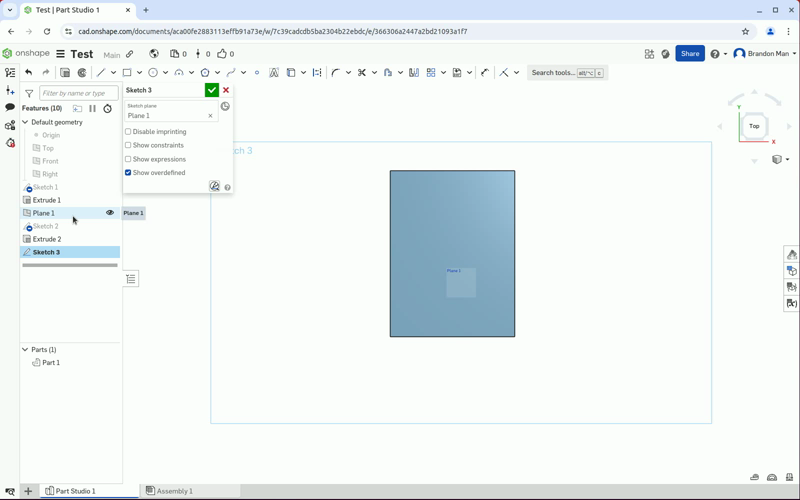
mouse_move(73, 352)
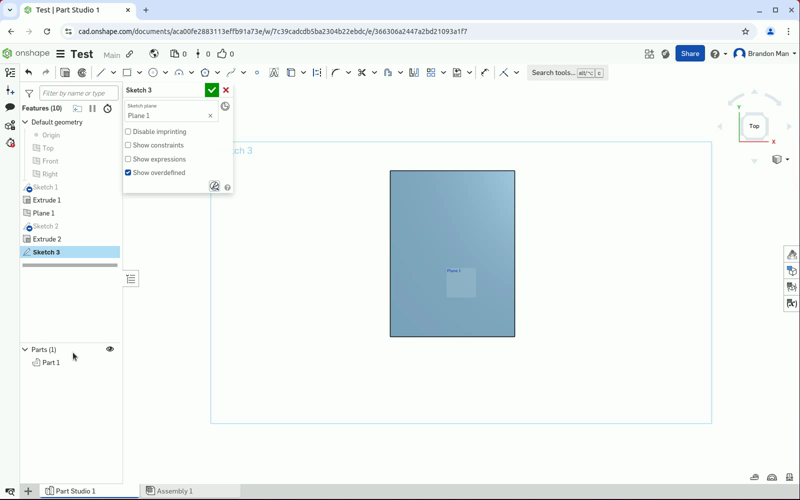
key(y)
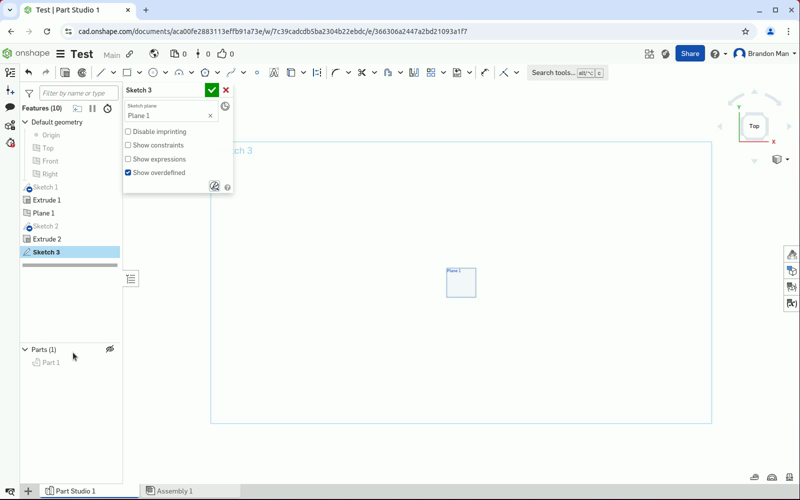
key(l)
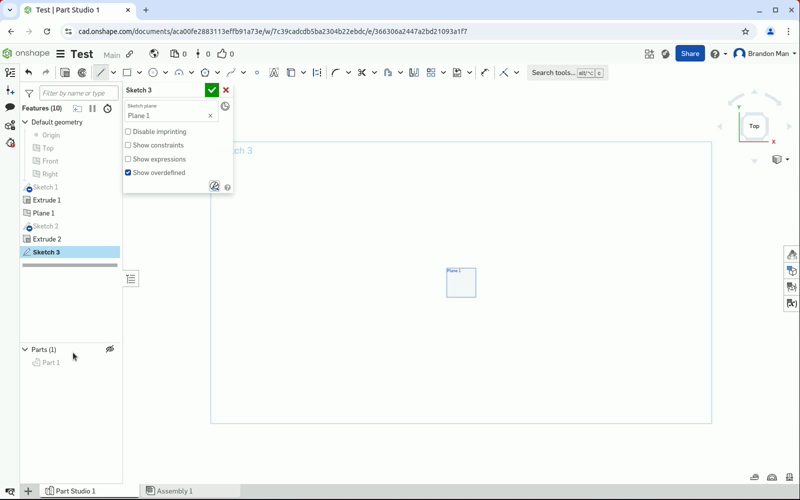
key_down(shift)
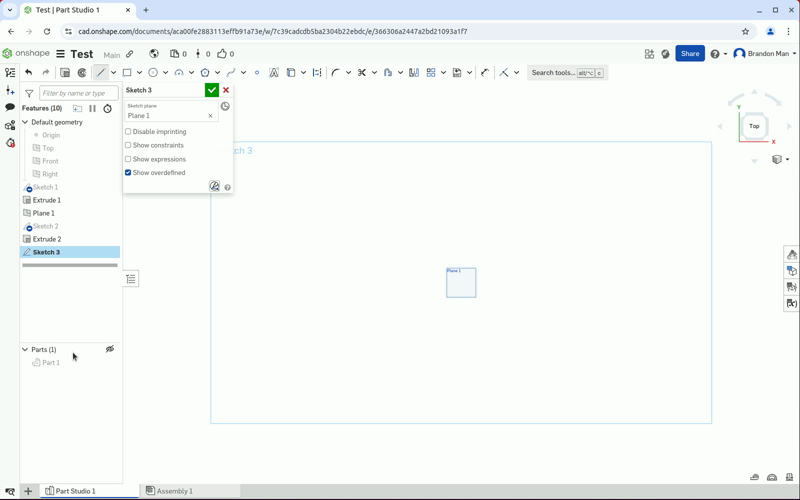
mouse_move(419, 308)
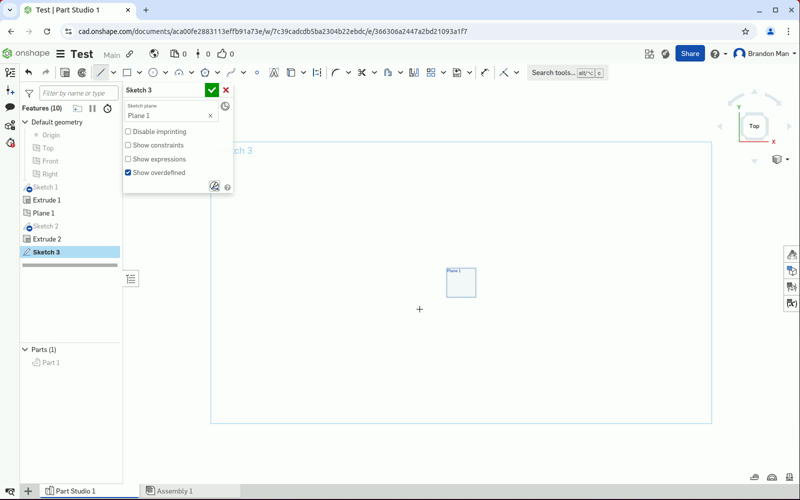
click(419, 308)
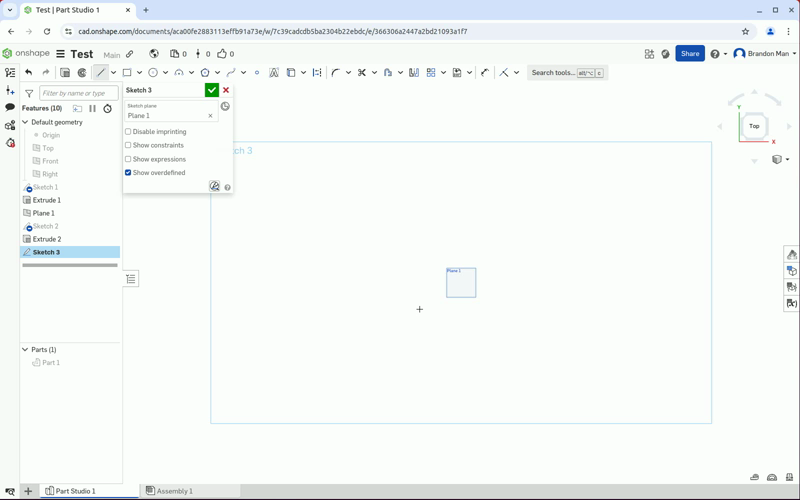
key_up(shift)
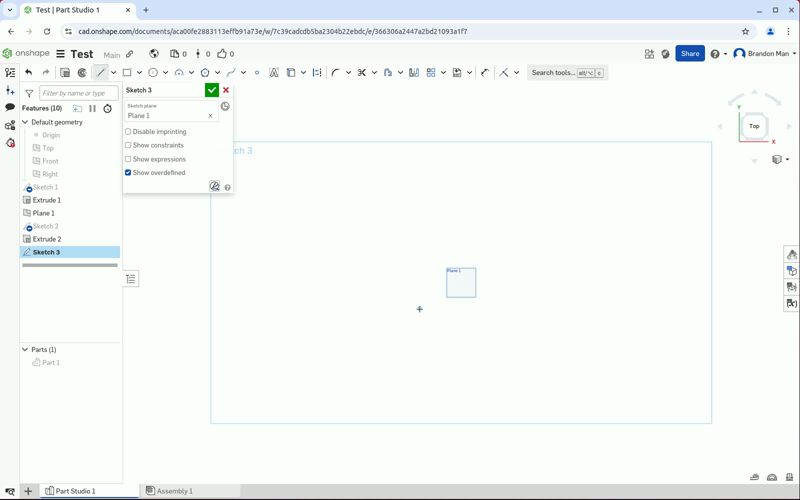
key_down(shift)
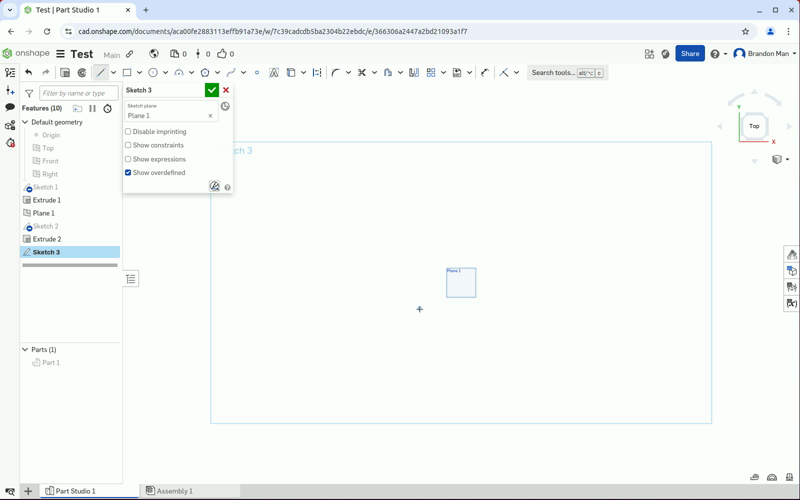
mouse_move(489, 308)
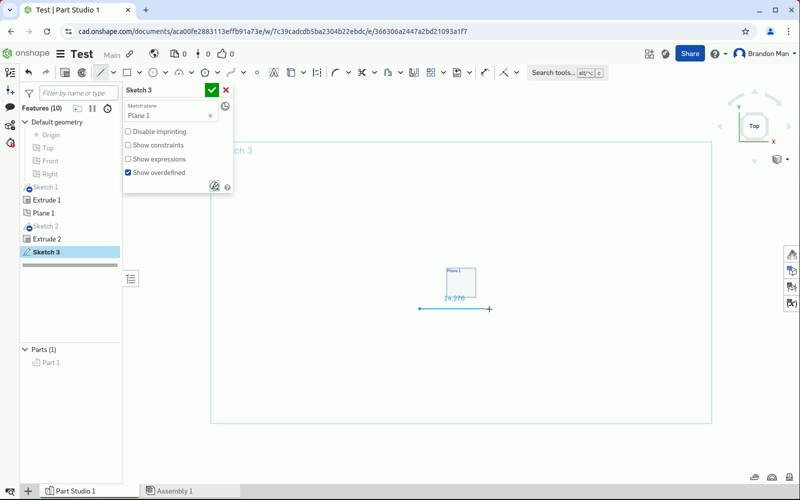
click(489, 308)
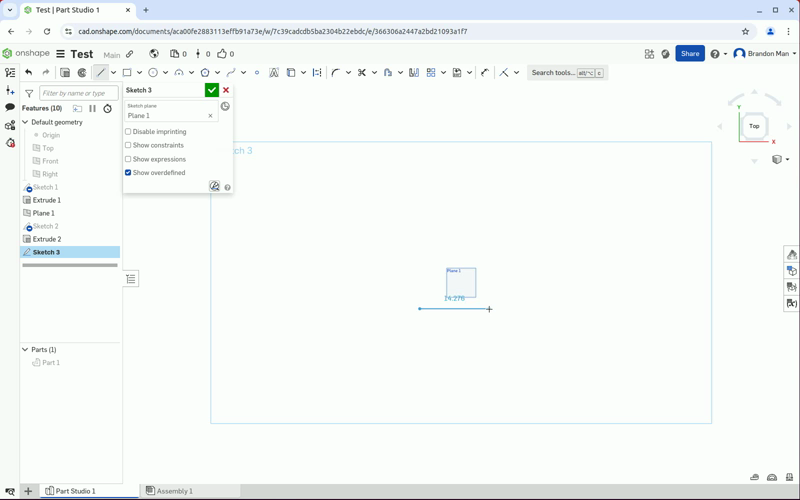
key_up(shift)
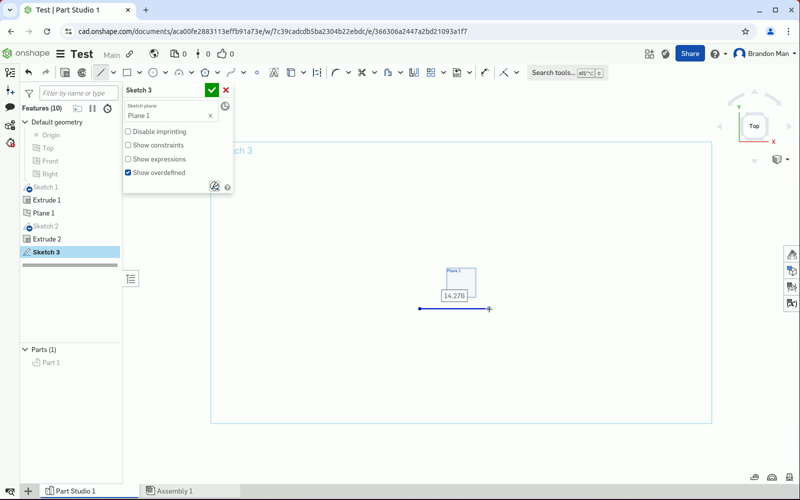
key_down(shift)
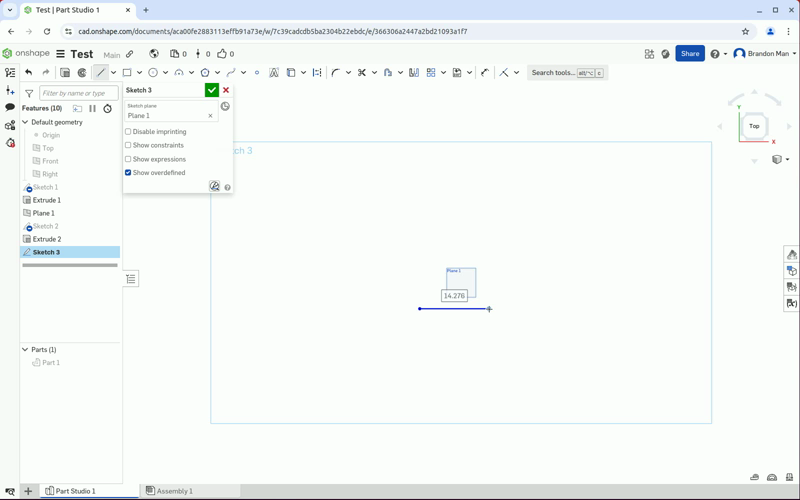
mouse_move(489, 237)
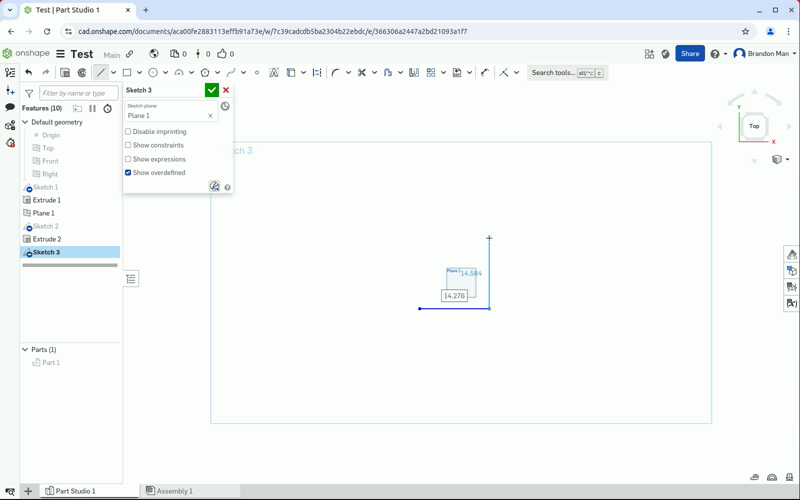
click(489, 237)
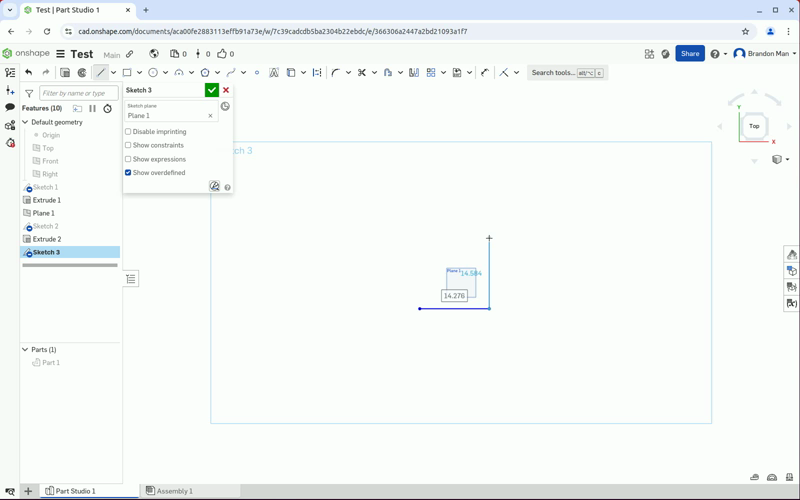
key_up(shift)
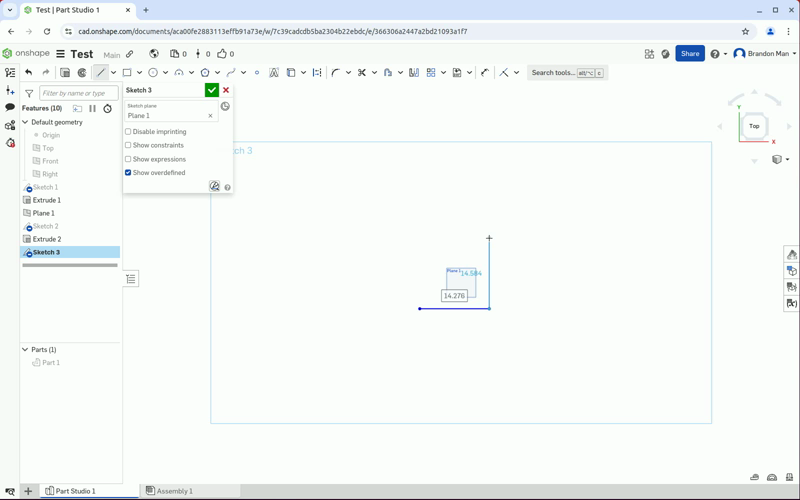
key_down(shift)
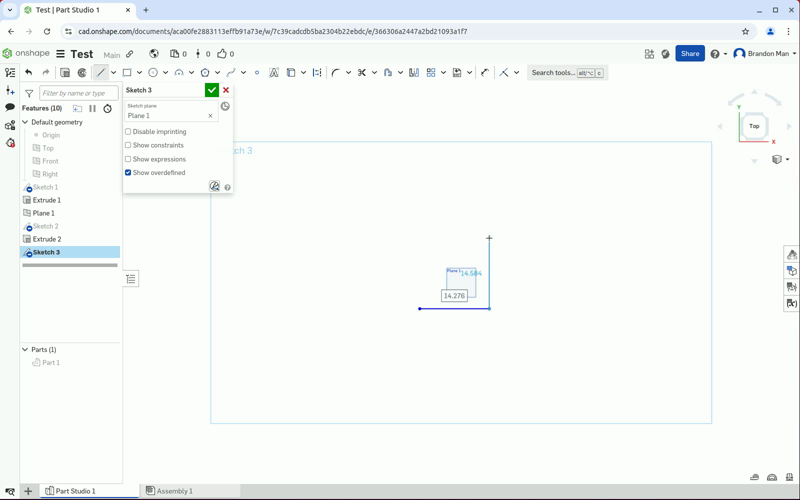
mouse_move(519, 237)
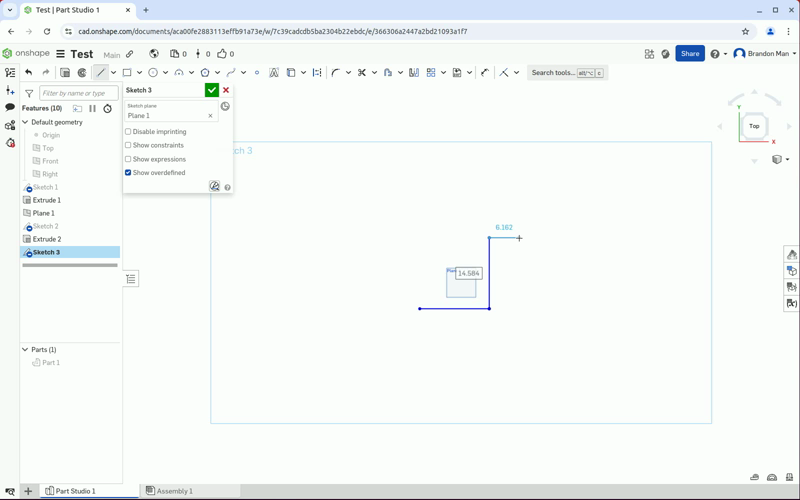
mouse_move(481, 237)
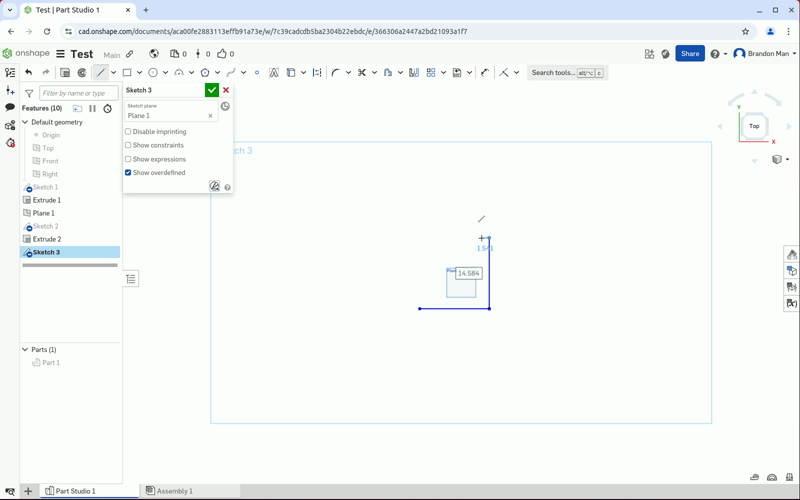
scroll(6)
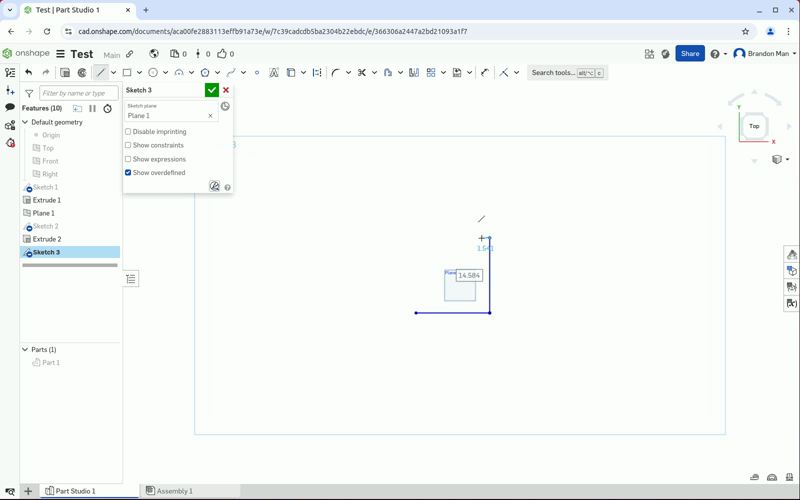
scroll(6)
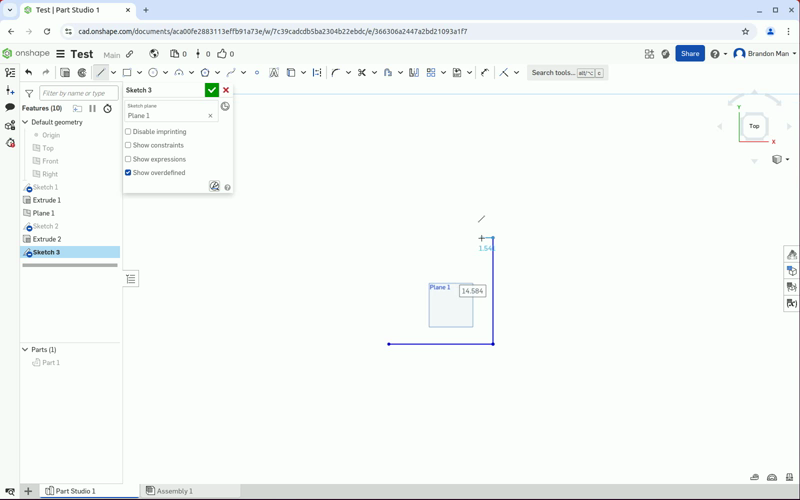
scroll(6)
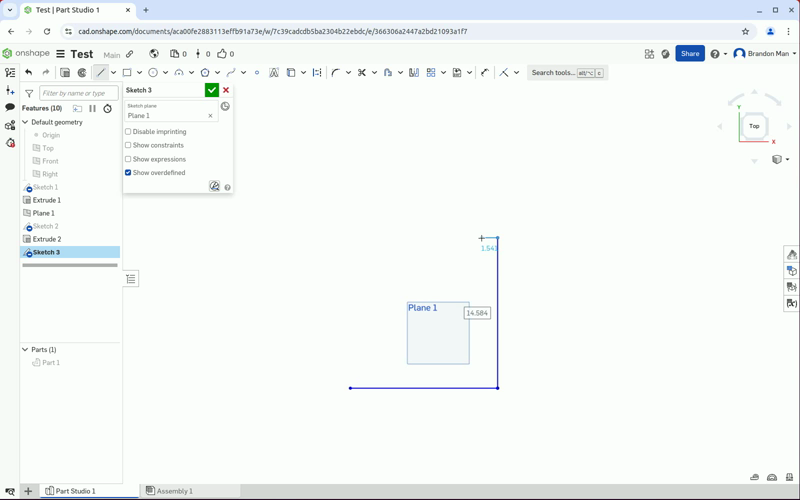
scroll(6)
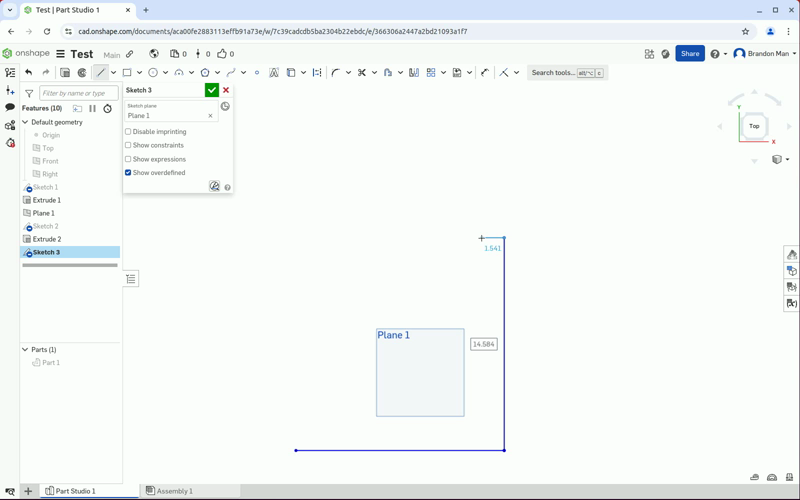
scroll(6)
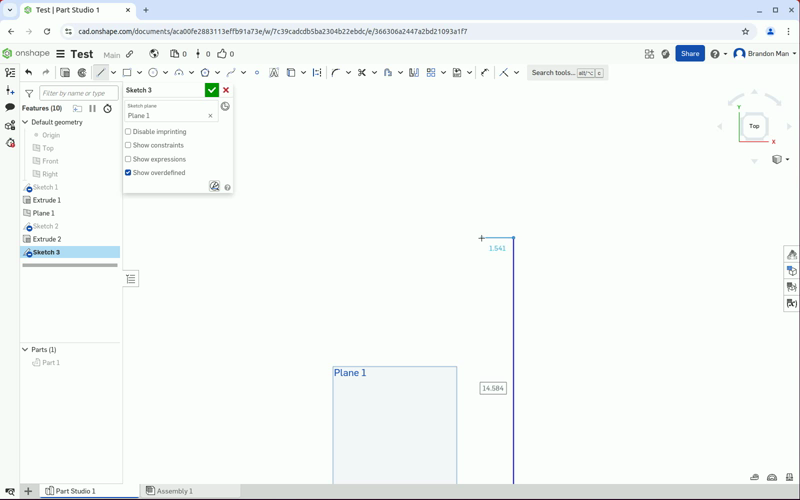
scroll(6)
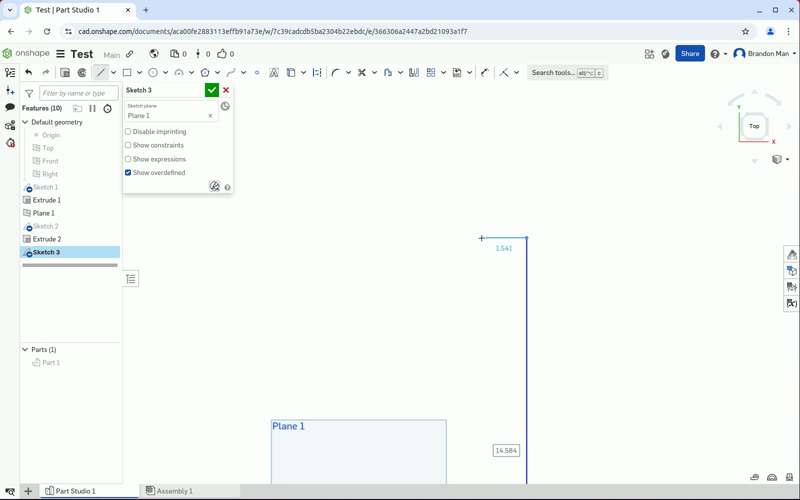
scroll(6)
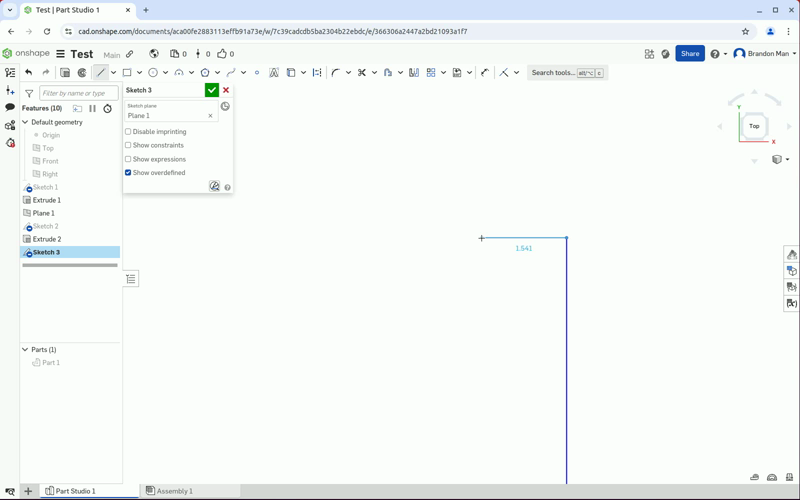
click(481, 237)
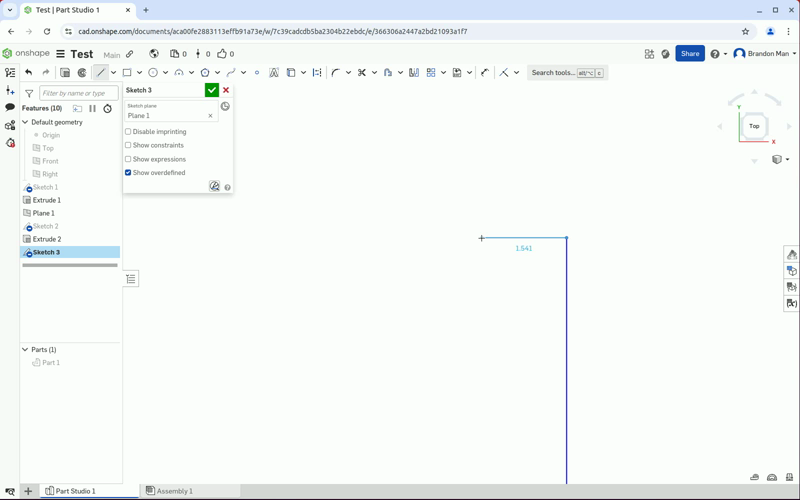
scroll(-6)
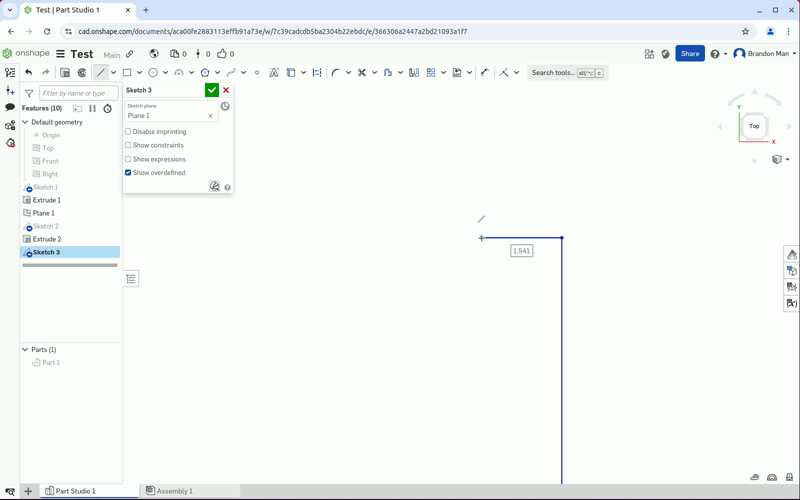
scroll(-6)
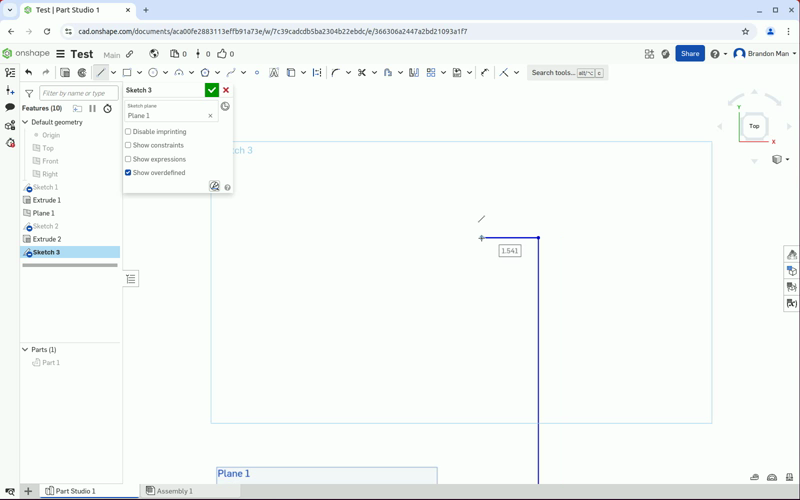
scroll(-6)
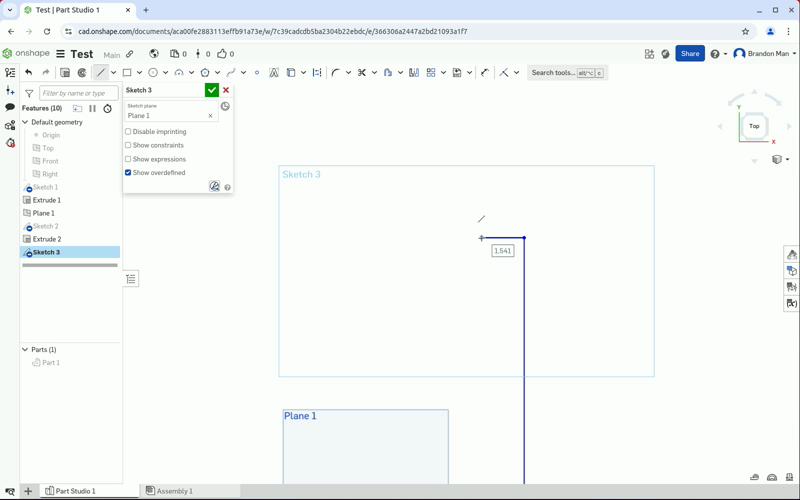
scroll(-6)
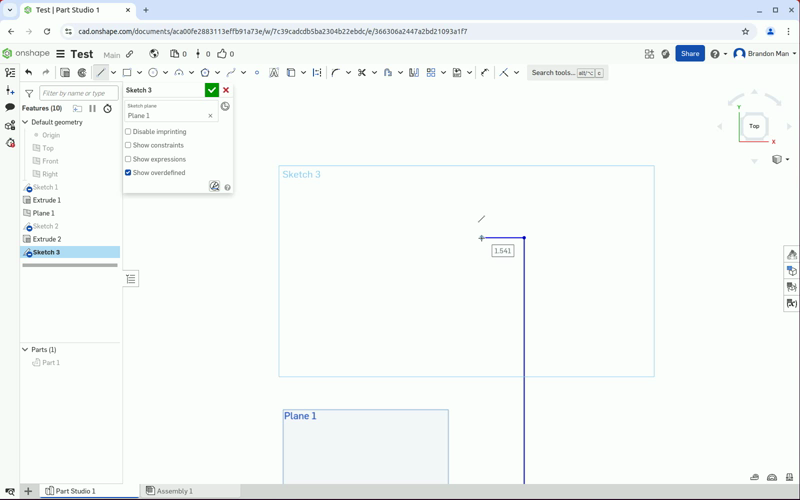
scroll(-6)
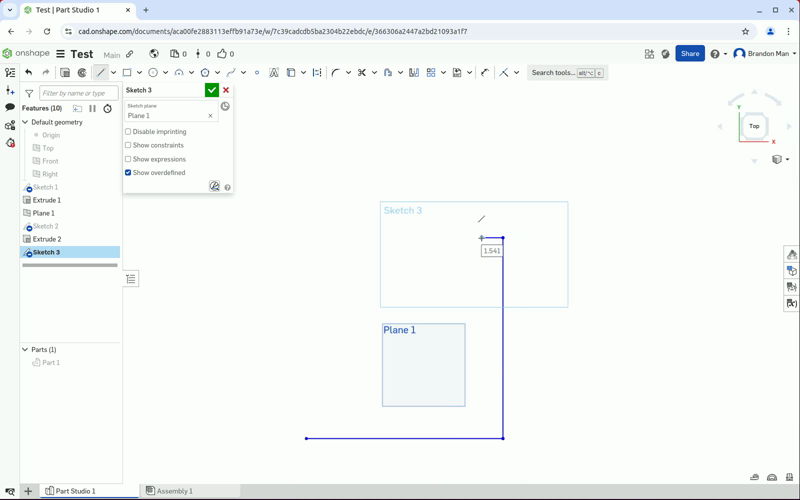
scroll(-6)
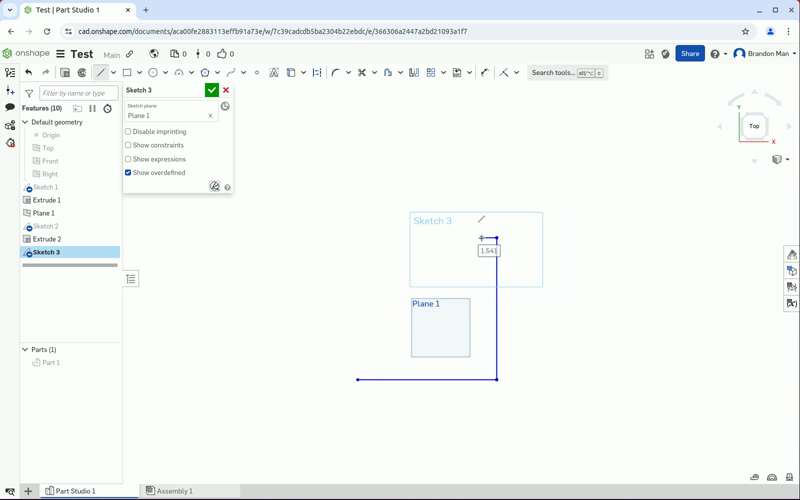
scroll(-6)
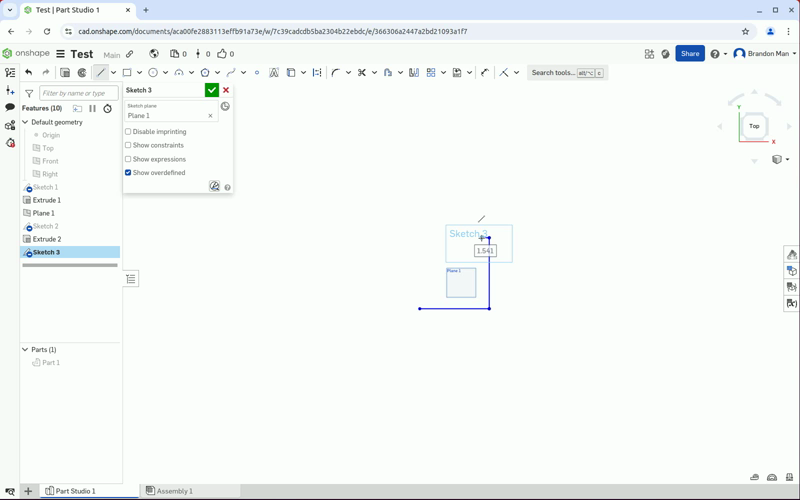
key_up(shift)
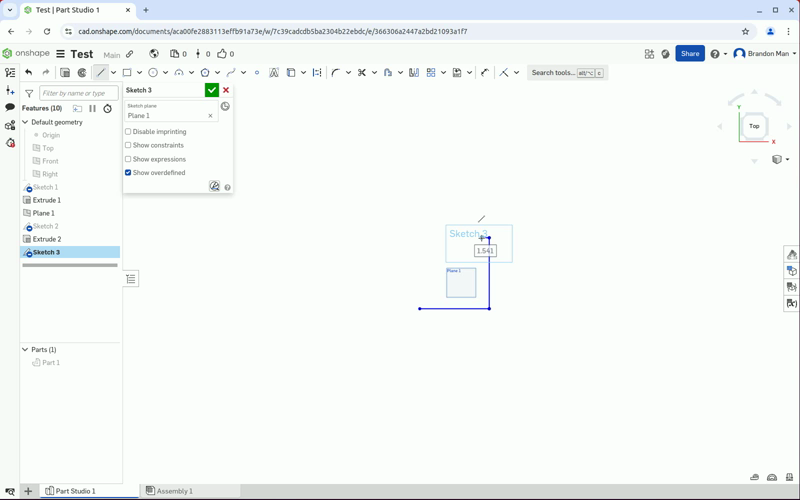
key_down(shift)
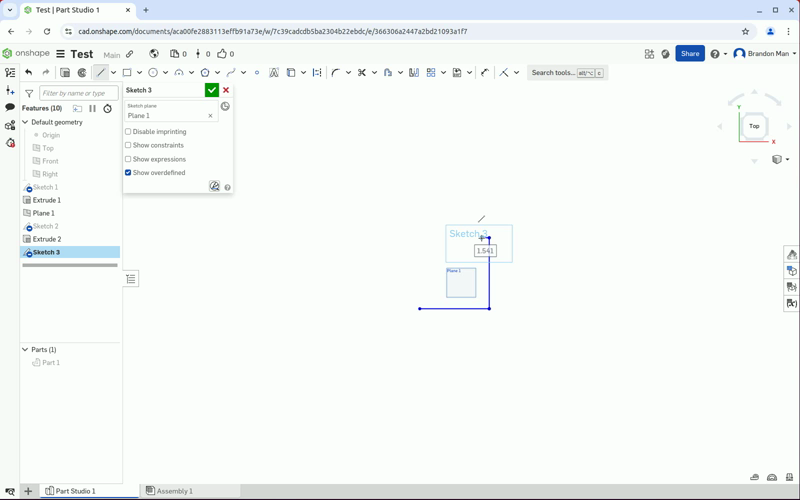
mouse_move(511, 237)
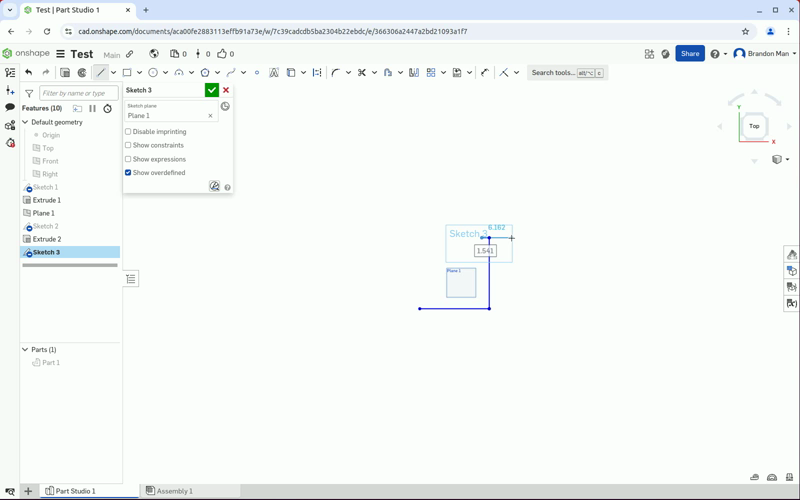
mouse_move(425, 237)
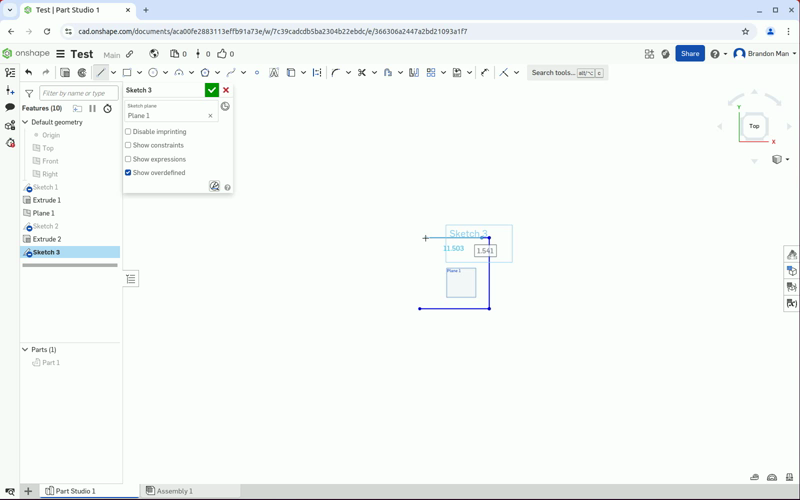
click(425, 237)
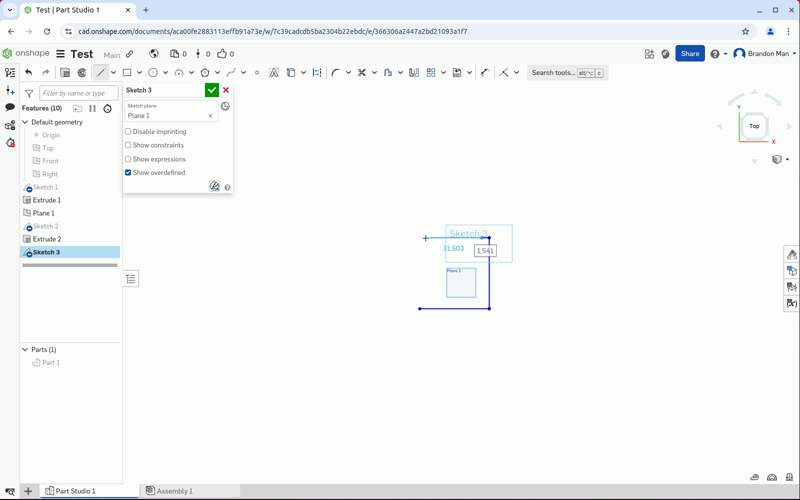
key_up(shift)
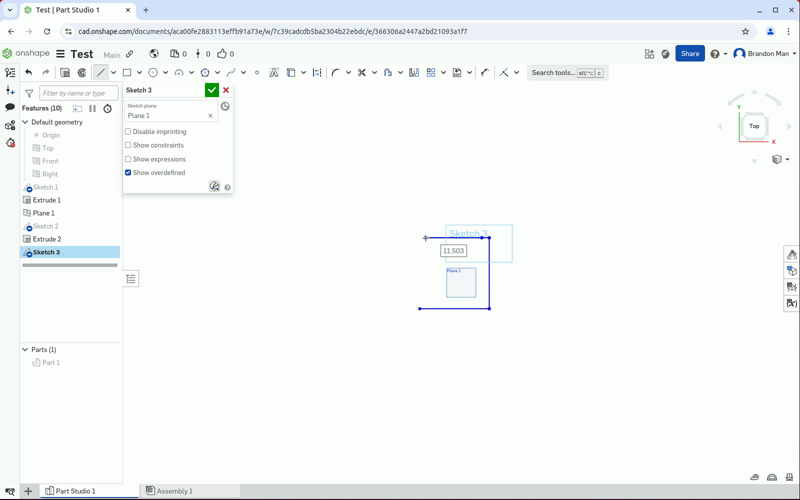
key_down(shift)
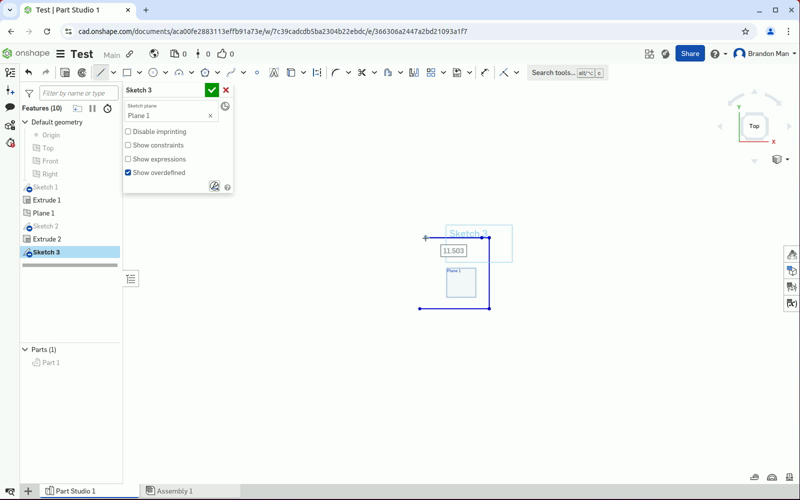
mouse_move(455, 237)
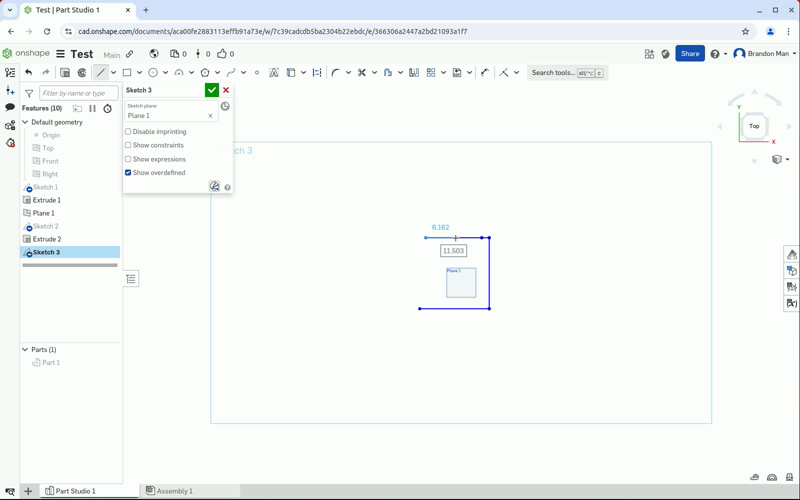
mouse_move(419, 237)
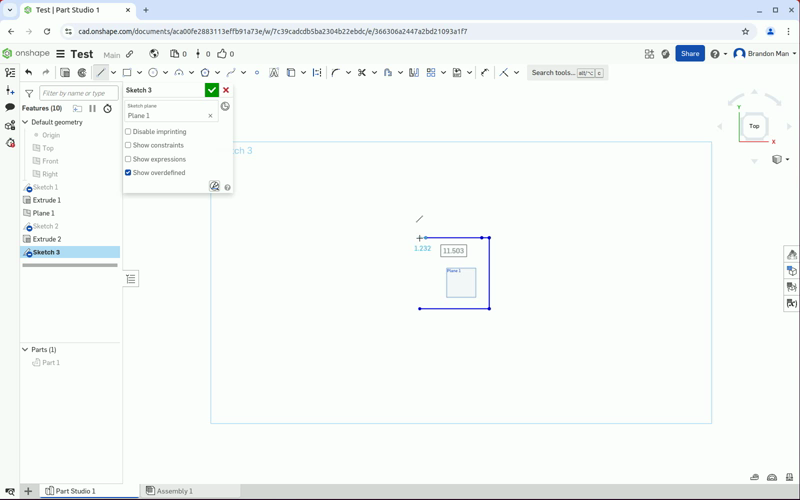
scroll(6)
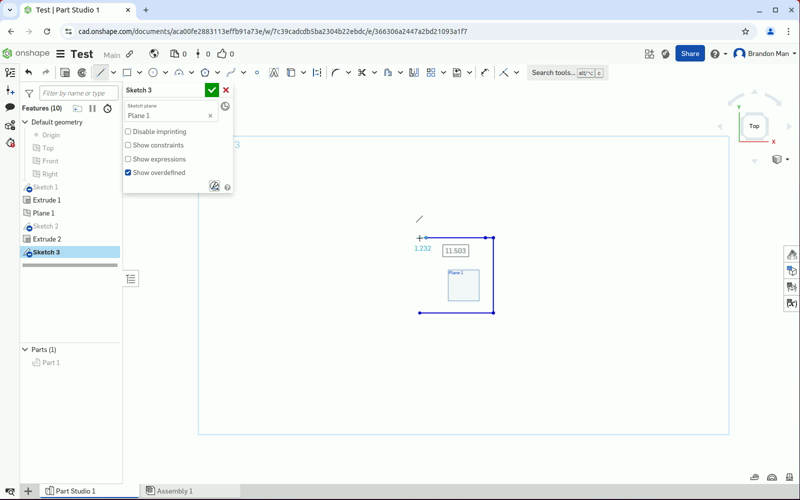
scroll(6)
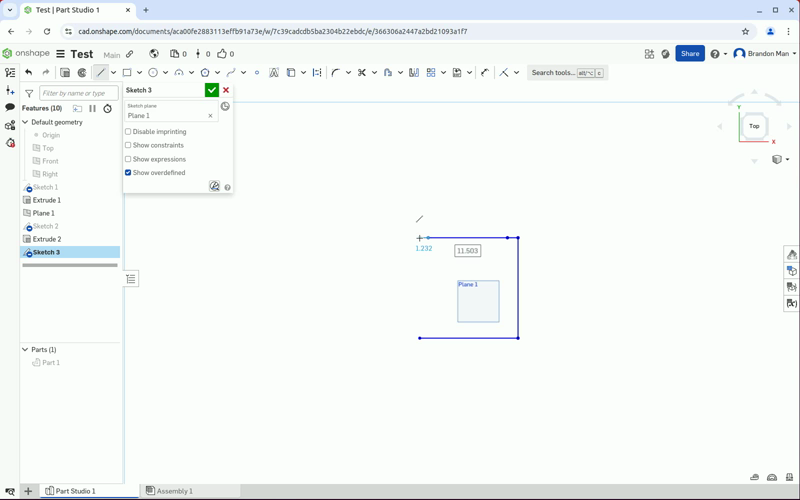
scroll(6)
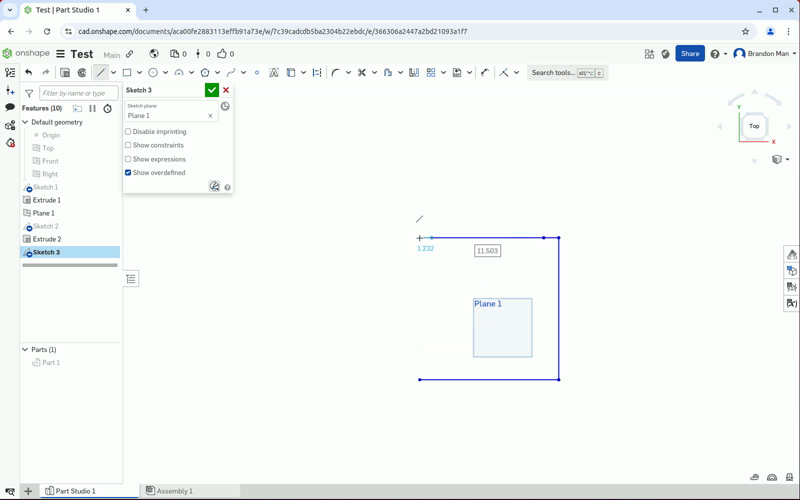
scroll(6)
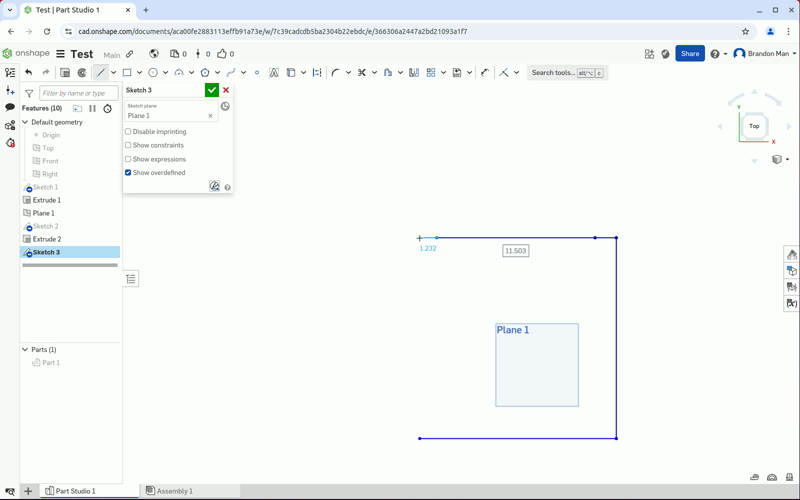
scroll(6)
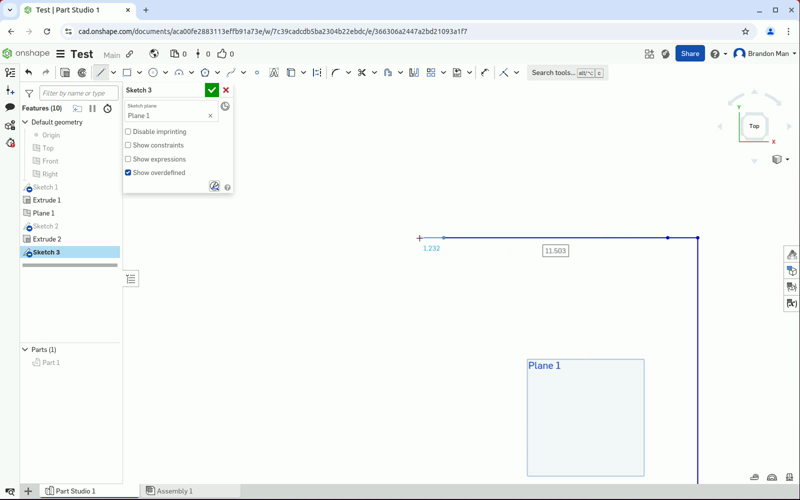
scroll(6)
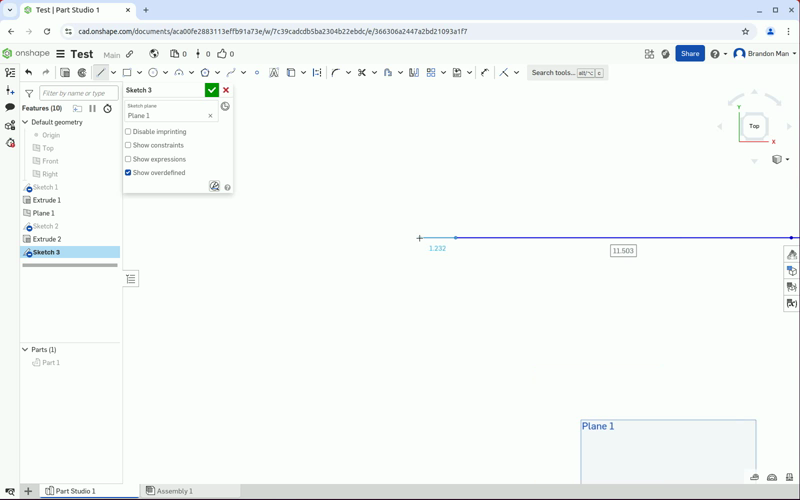
scroll(6)
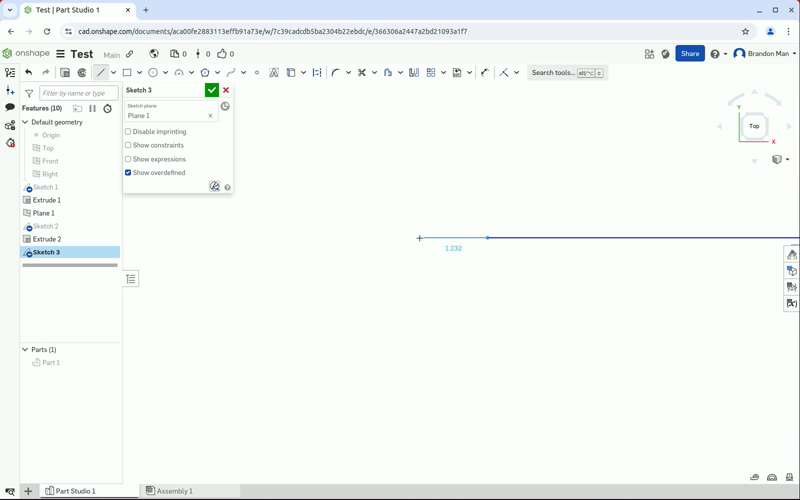
click(419, 237)
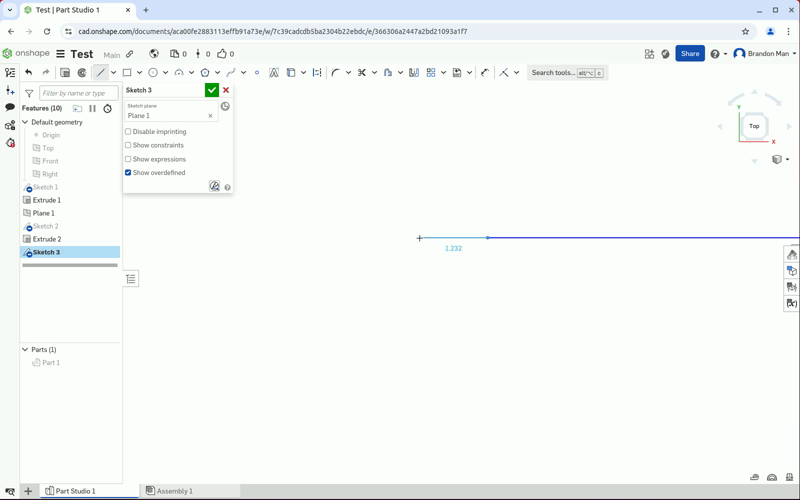
scroll(-6)
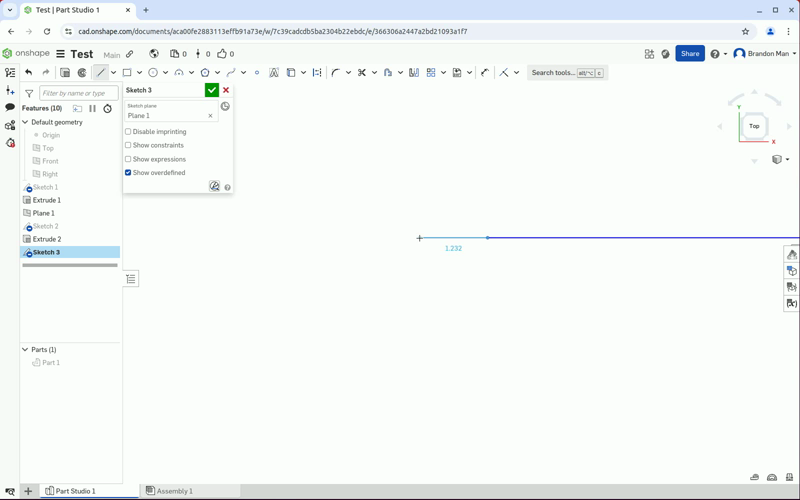
scroll(-6)
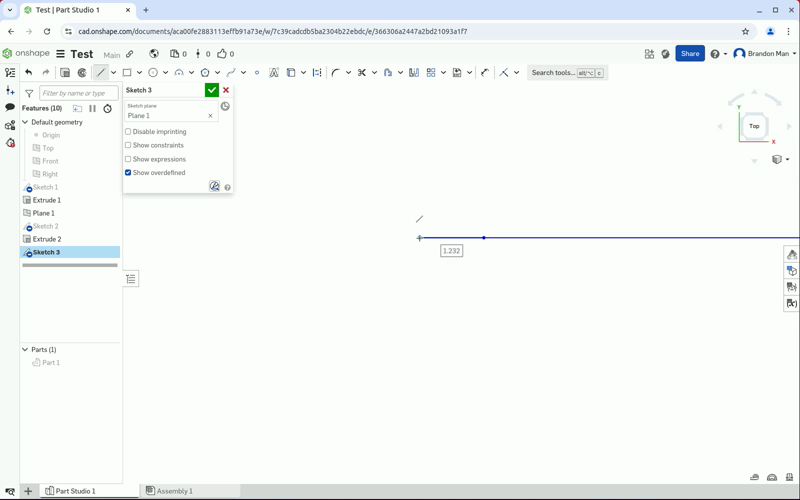
scroll(-6)
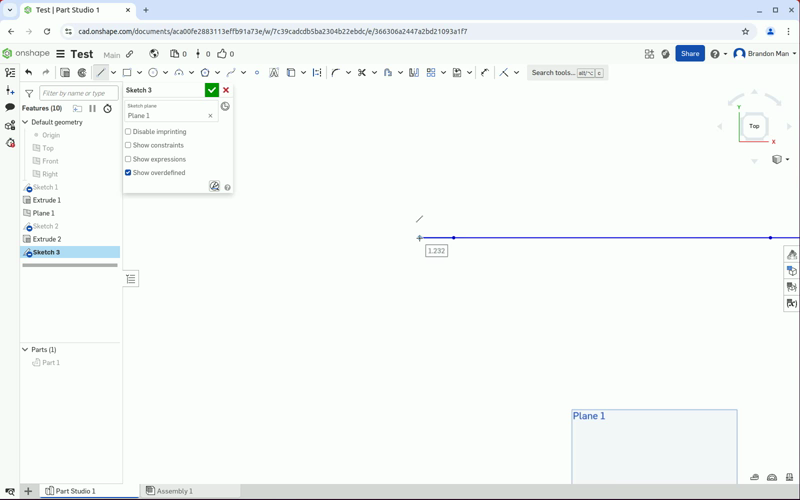
scroll(-6)
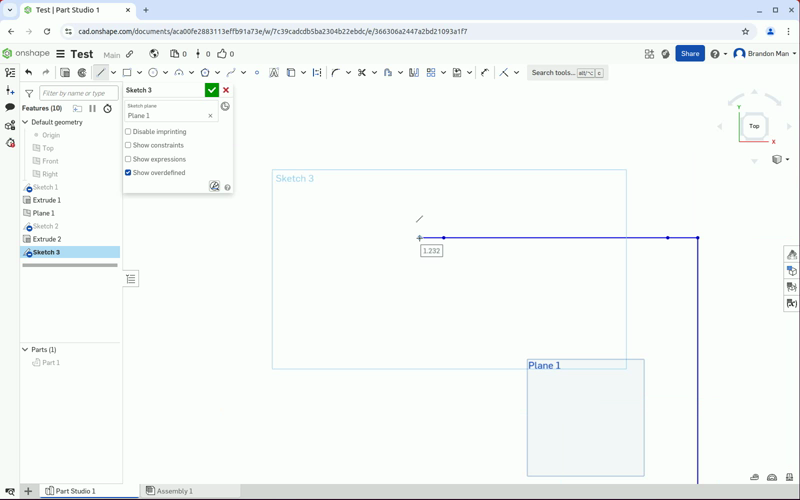
scroll(-6)
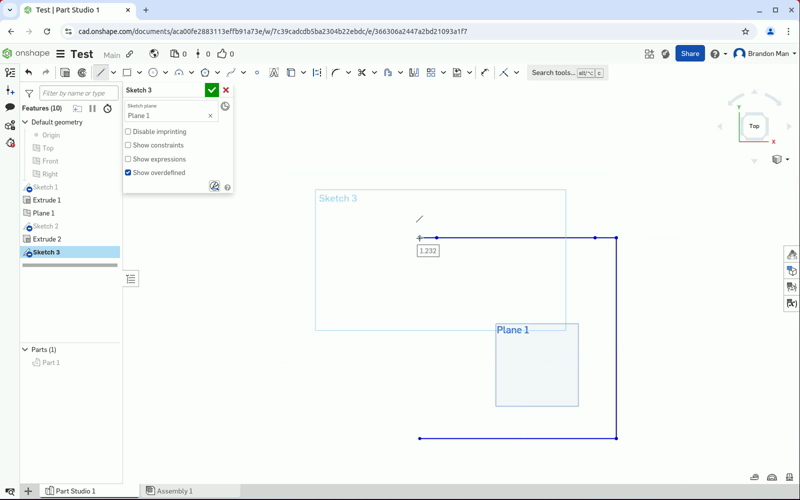
scroll(-6)
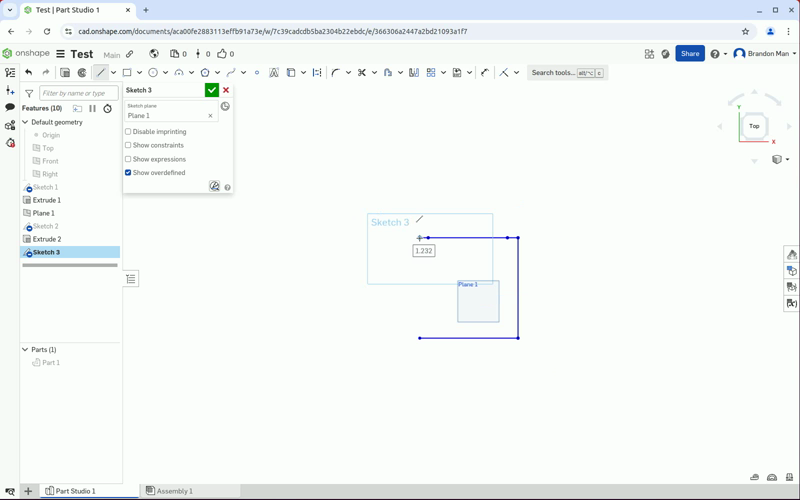
scroll(-6)
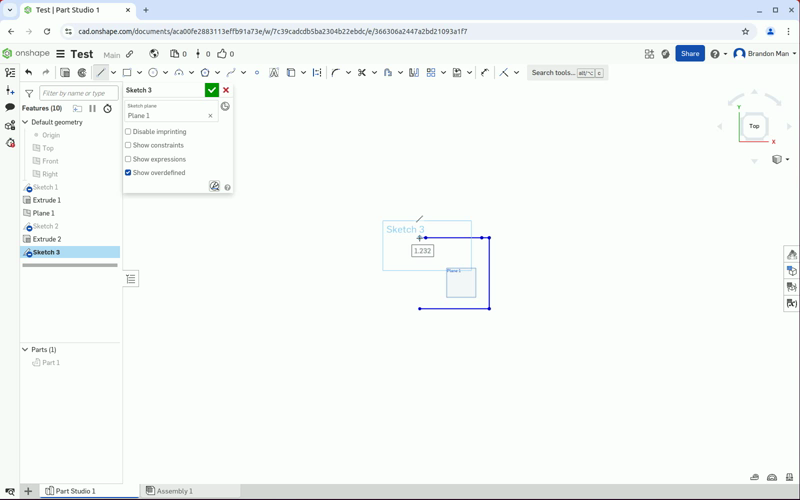
key_up(shift)
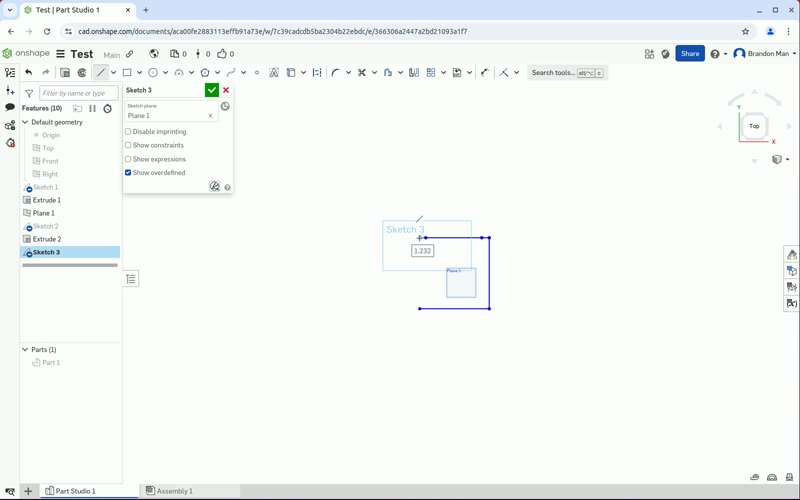
key_down(shift)
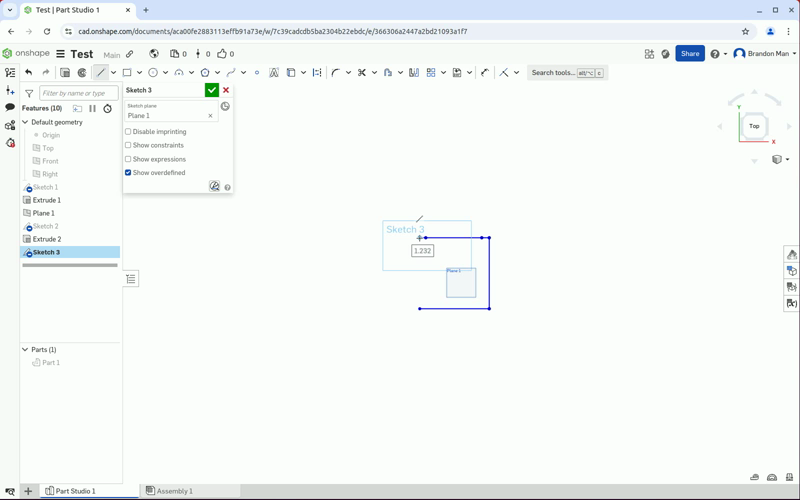
mouse_move(419, 308)
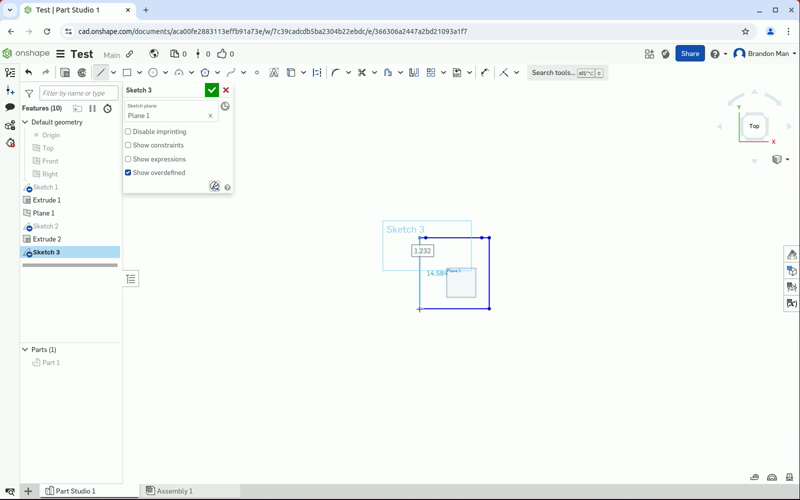
key_up(shift)
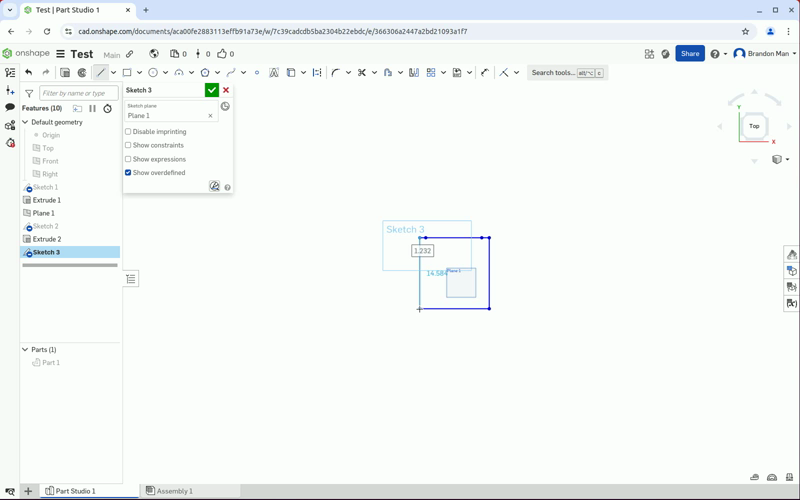
click(419, 308)
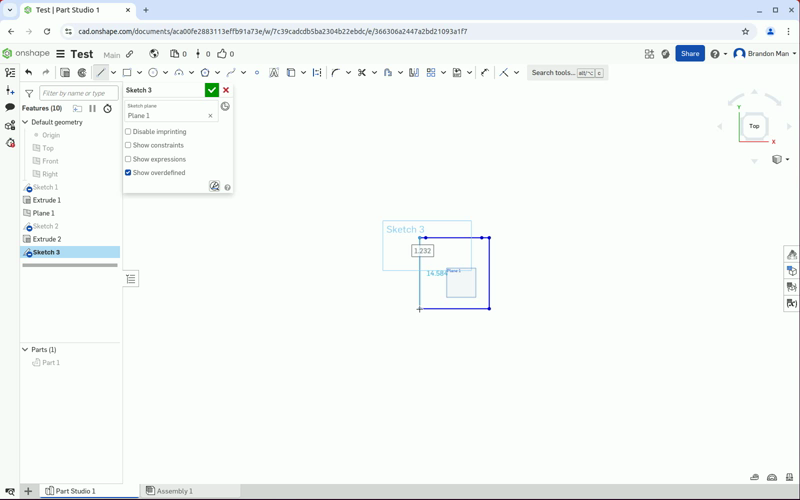
key(esc)
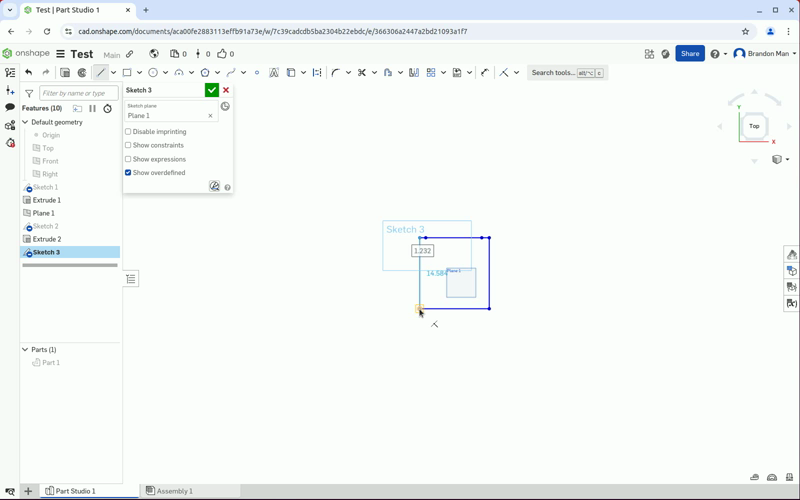
mouse_move(426, 271)
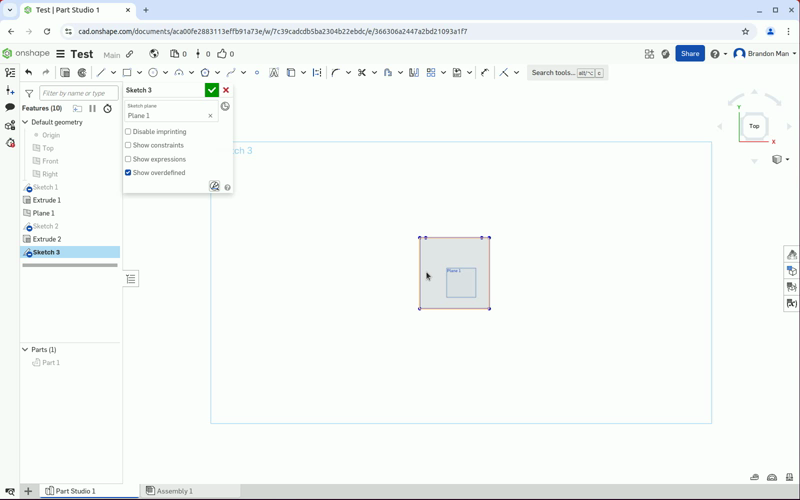
click(426, 271)
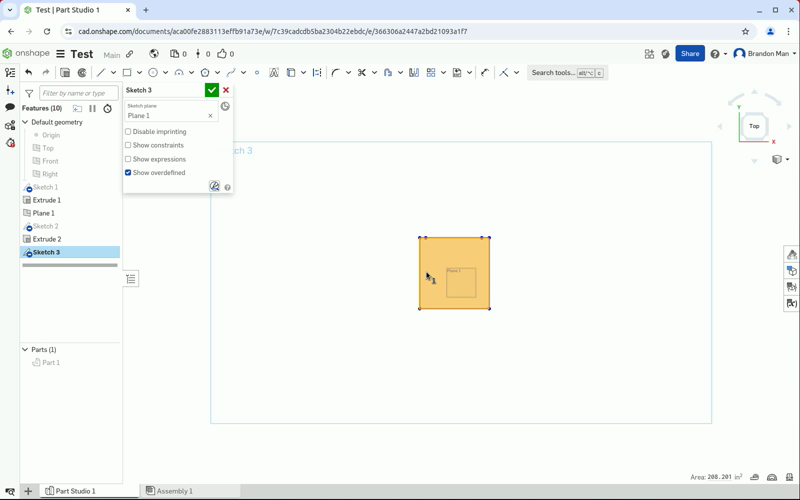
mouse_move(73, 352)
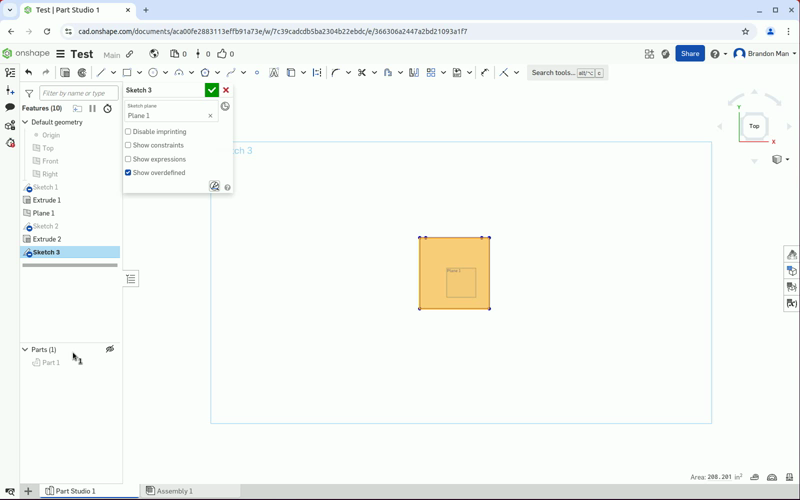
key(shift+y)
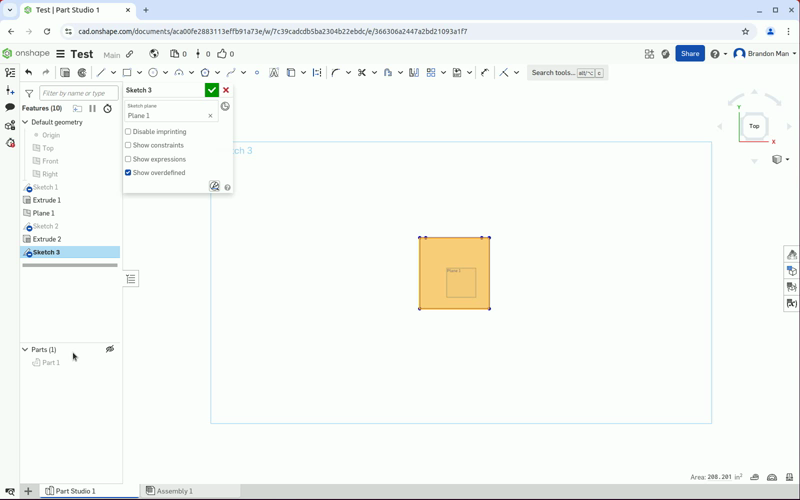
key(shift+e)
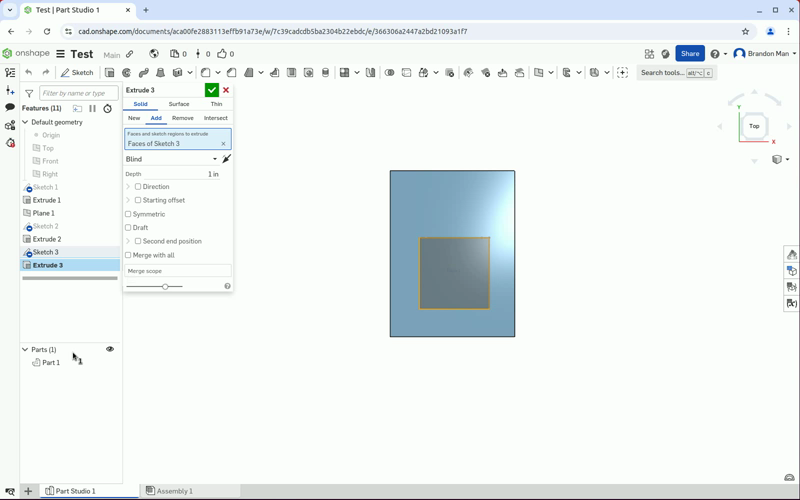
mouse_move(143, 106)
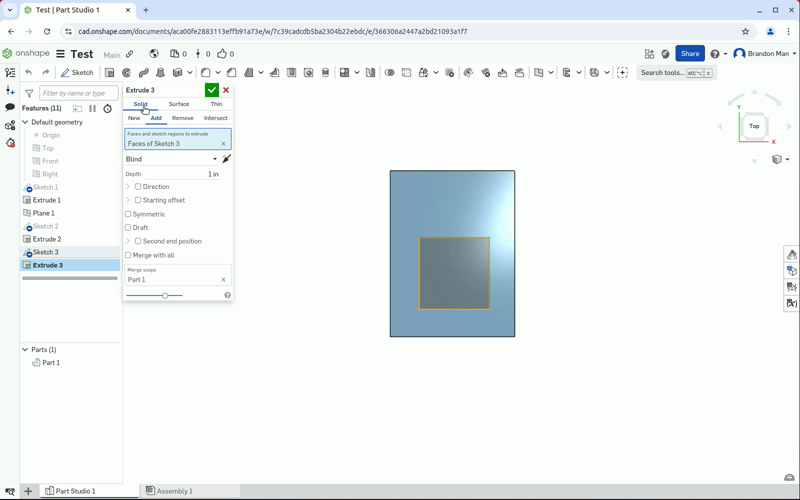
click(143, 106)
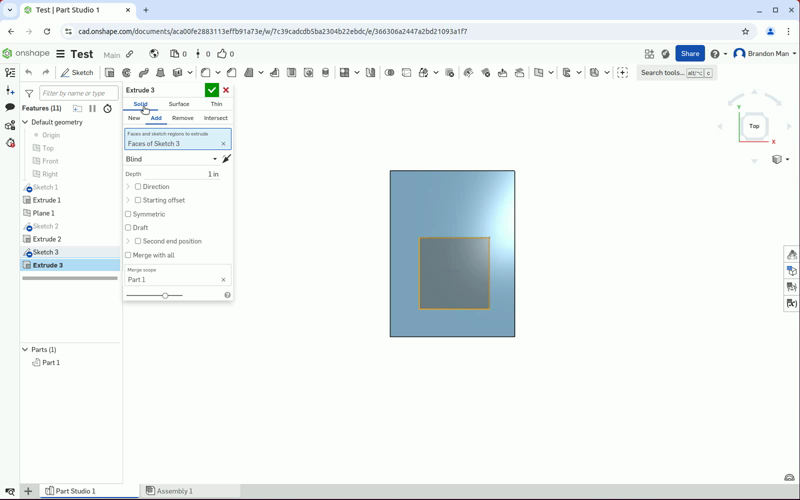
mouse_move(186, 120)
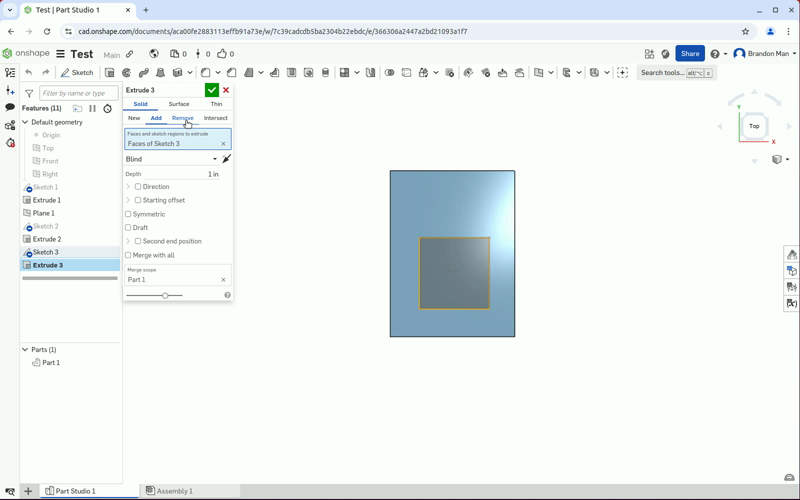
click(186, 120)
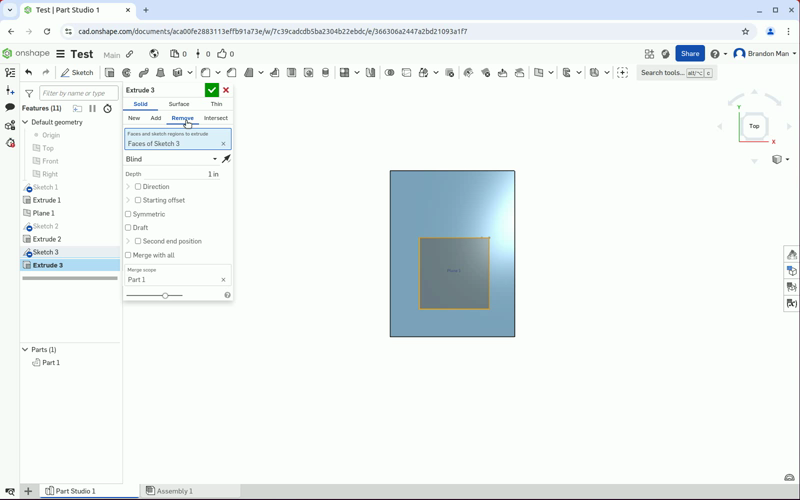
key(tab, 4)
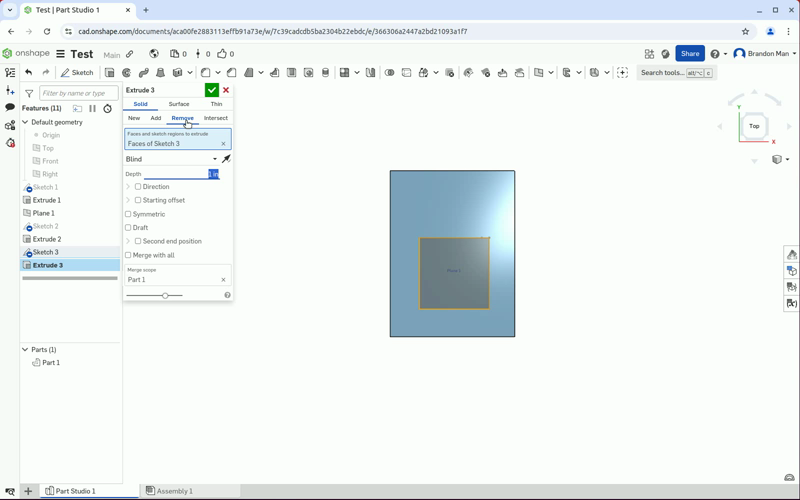
text(14.202)
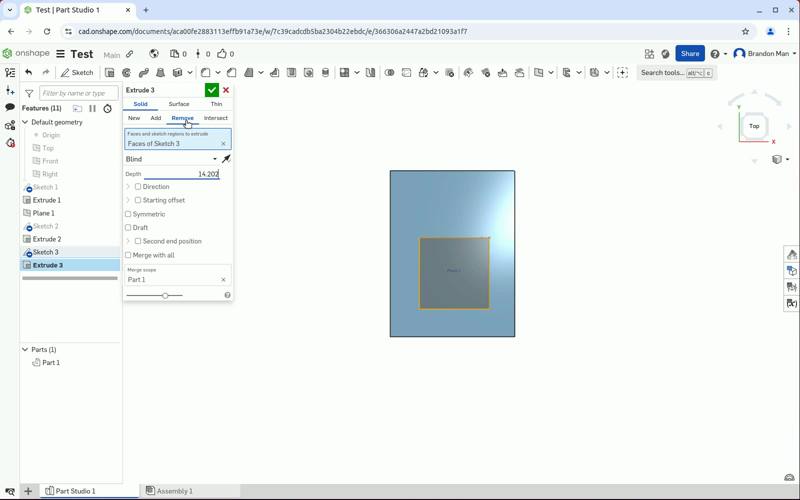
key(tab, 6)
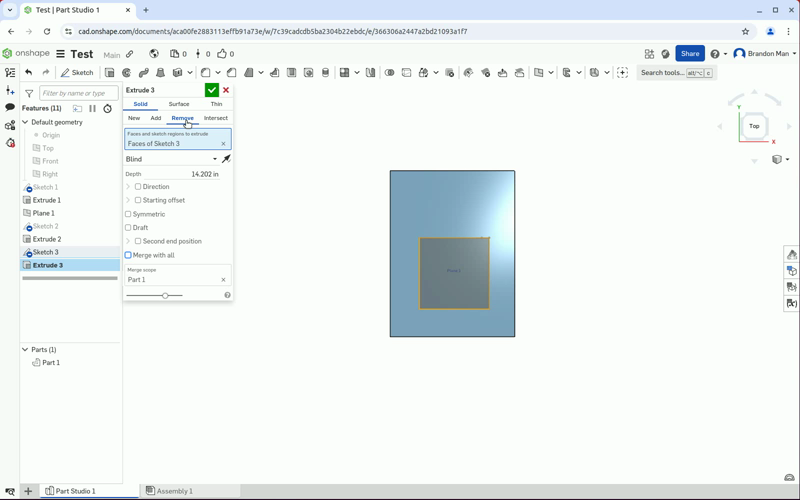
key(space)
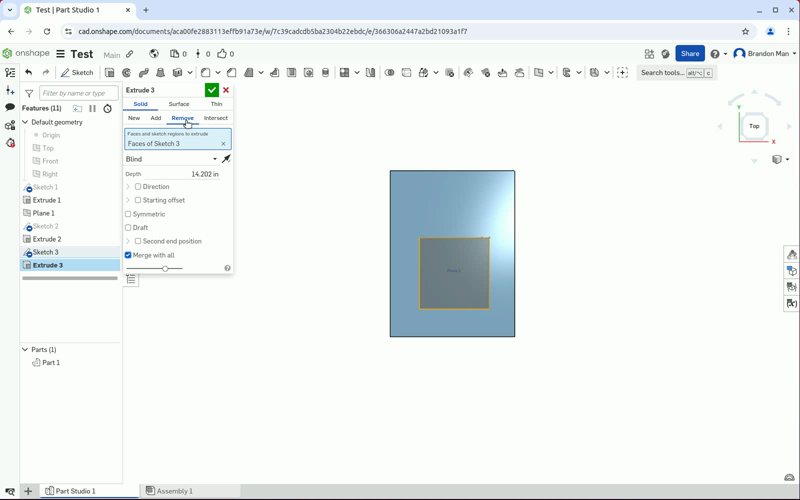
key(enter)
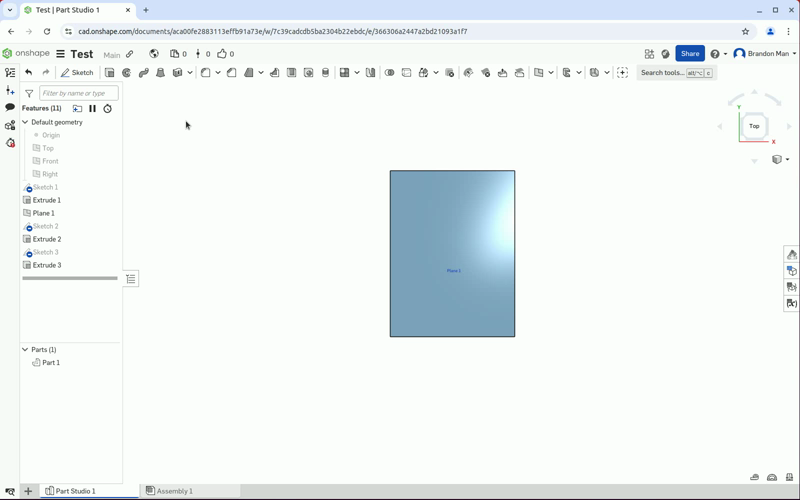
key(shift+h)
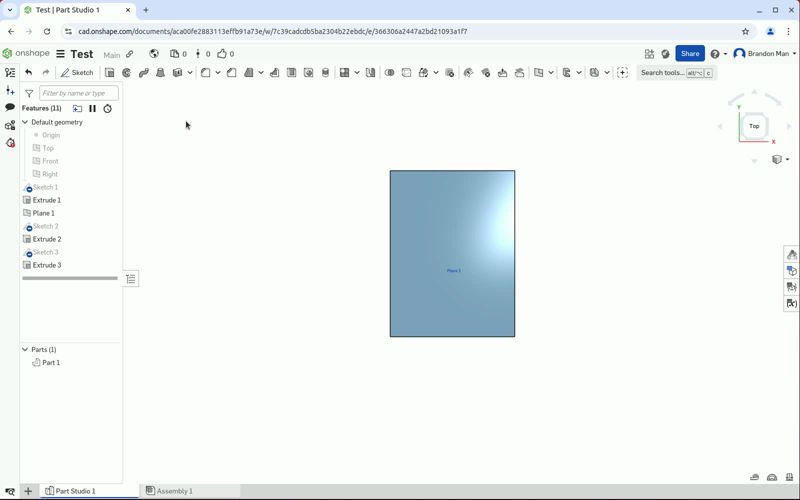
key(shift+h)
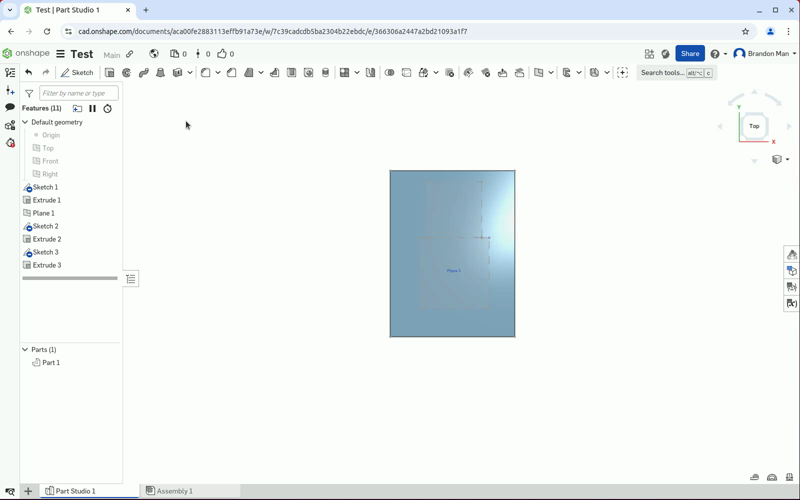
key(shift+7)
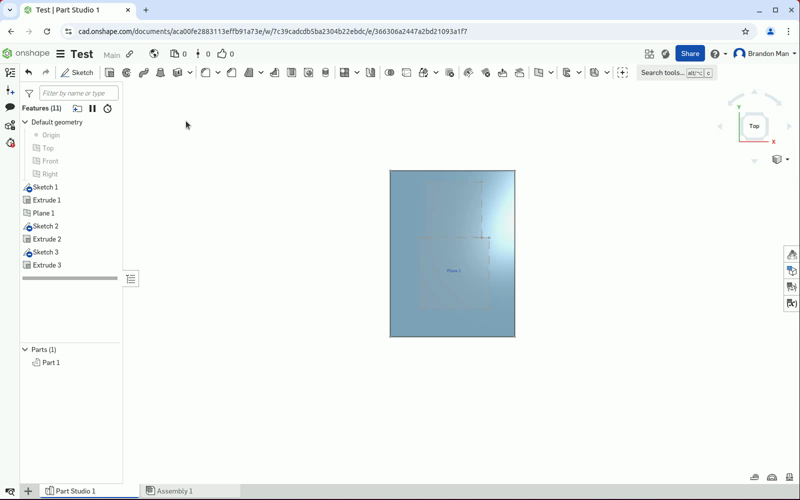
key(up, 3)
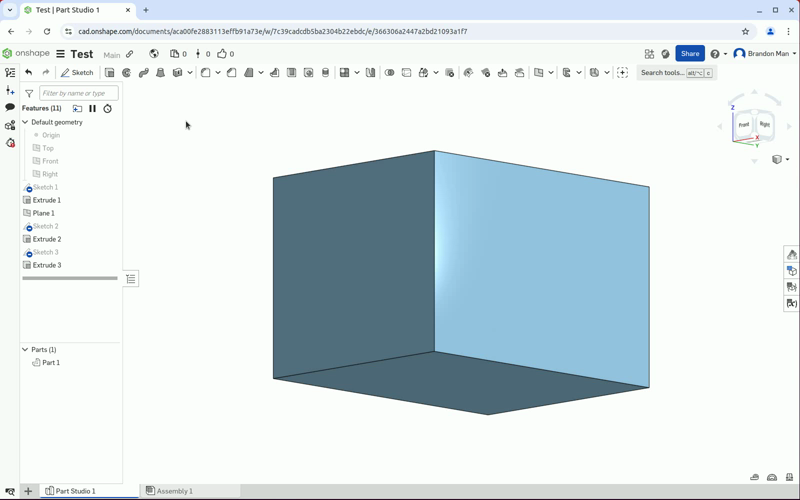
key(left, 3)
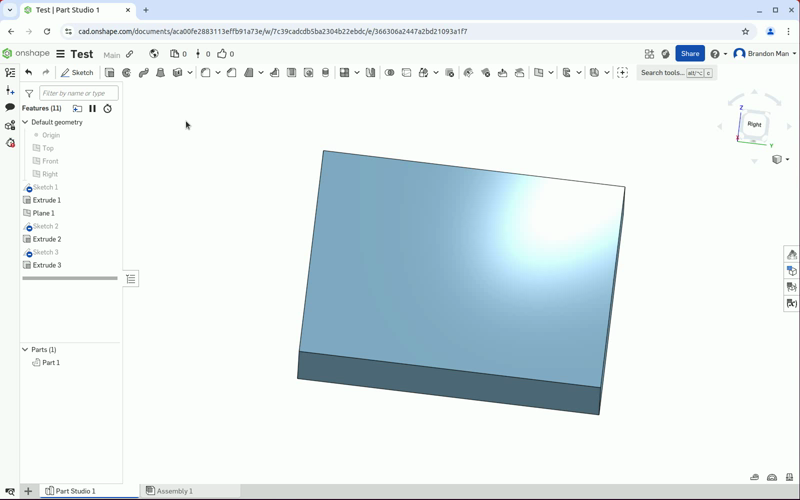
key(right, 3)
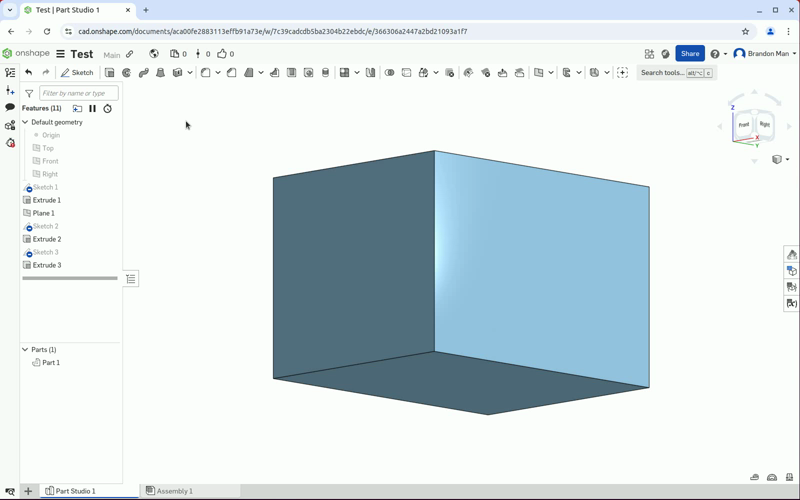
key(down, 3)
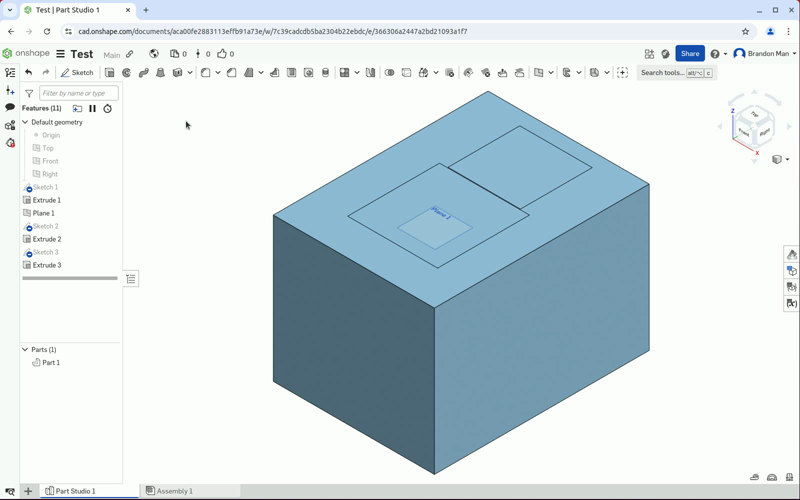
mouse_move(73, 189)
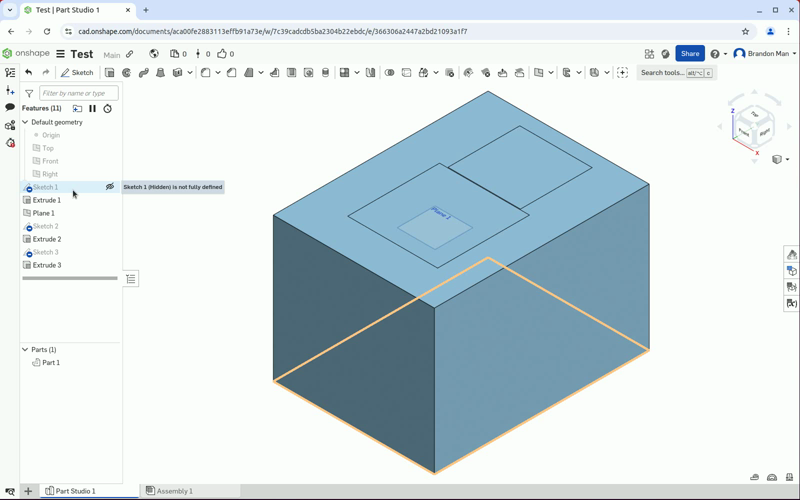
click(73, 189)